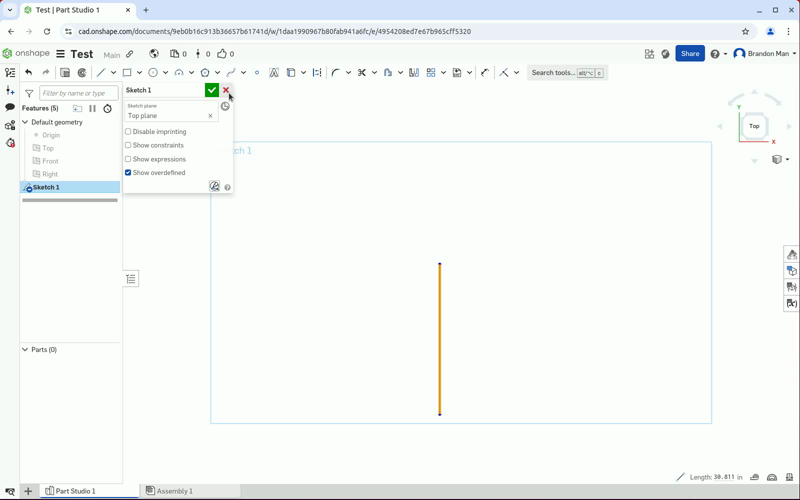
key(shift+h)
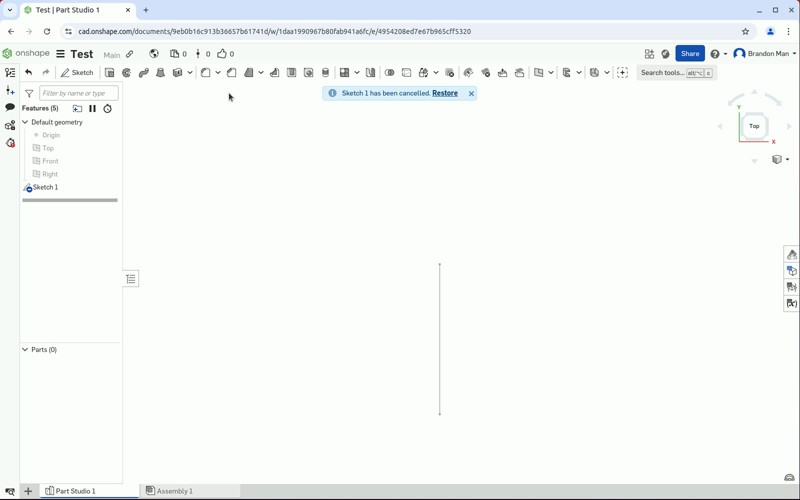
mouse_move(73, 352)
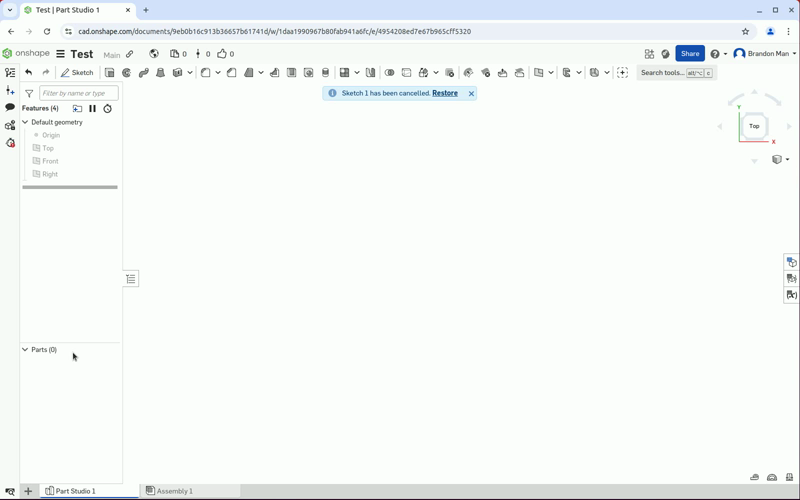
key(y)
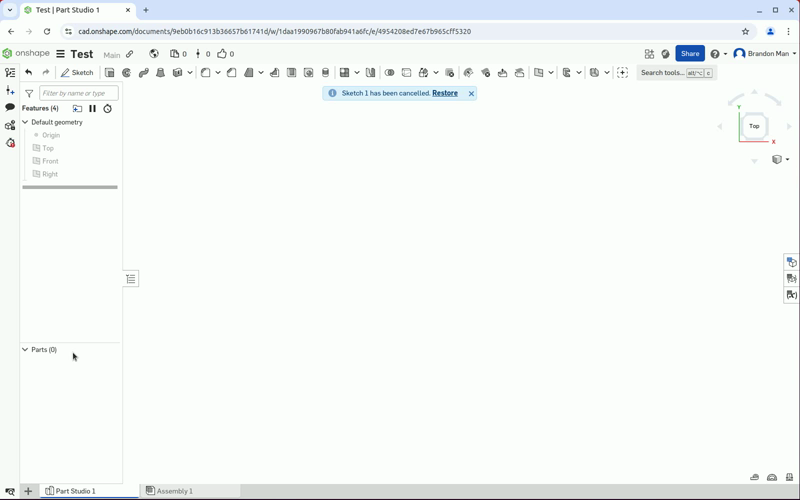
key(shift+p)
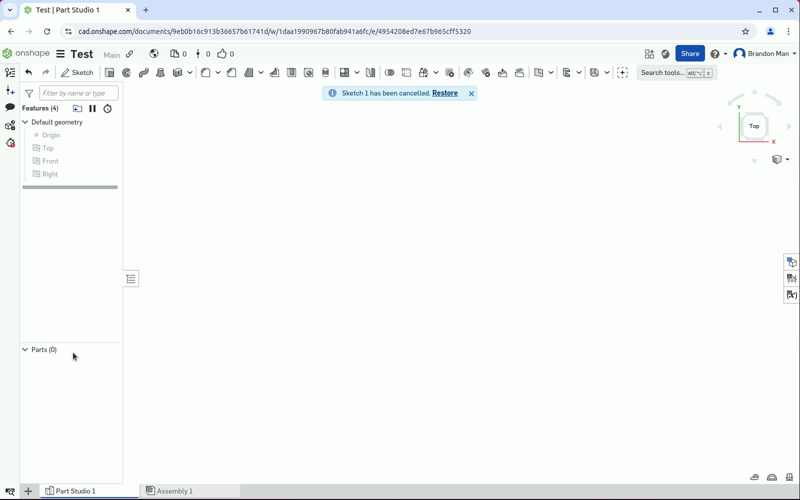
key(space)
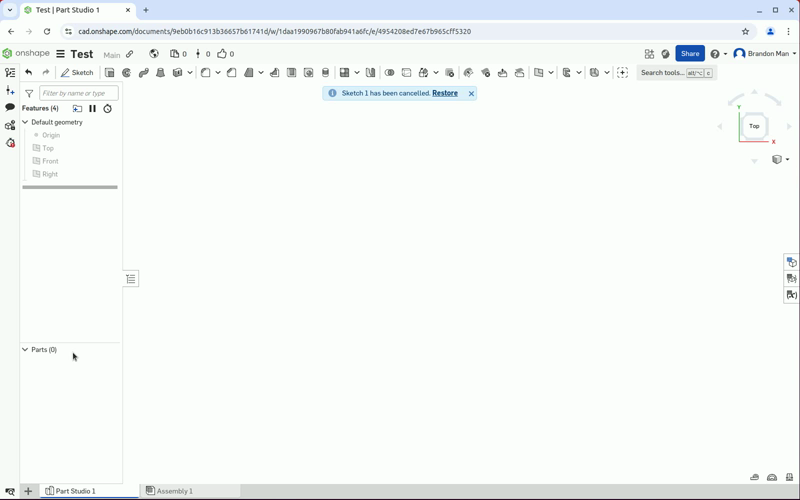
key_down(shift)
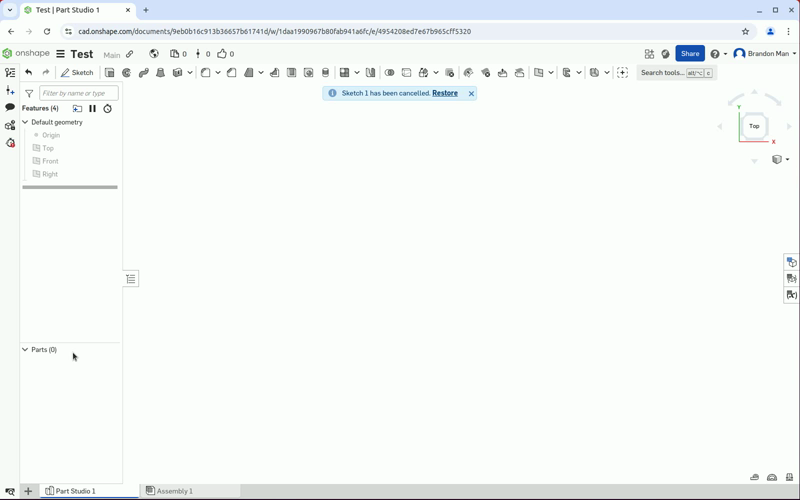
key(up)
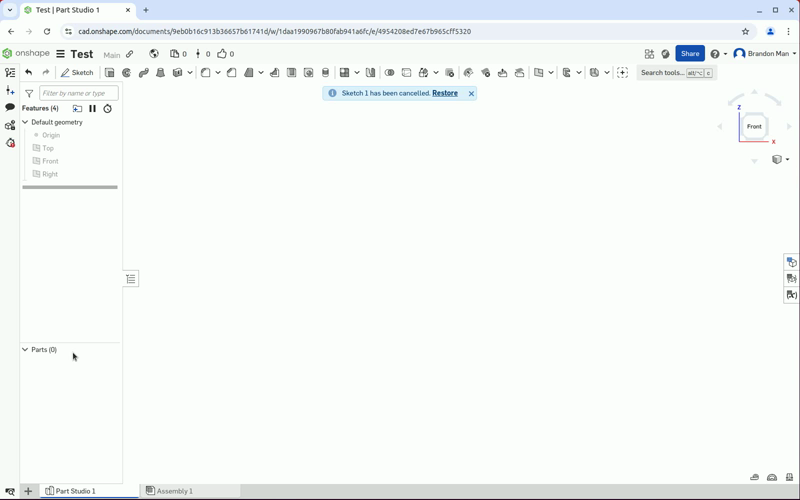
key_up(shift)
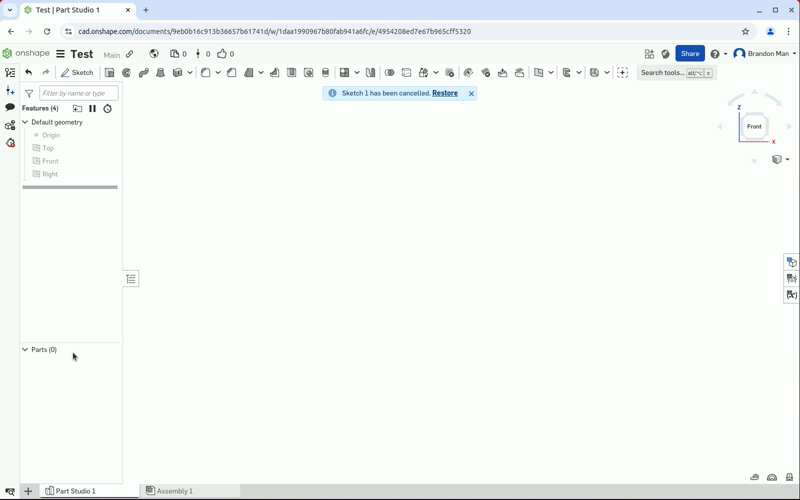
mouse_move(73, 352)
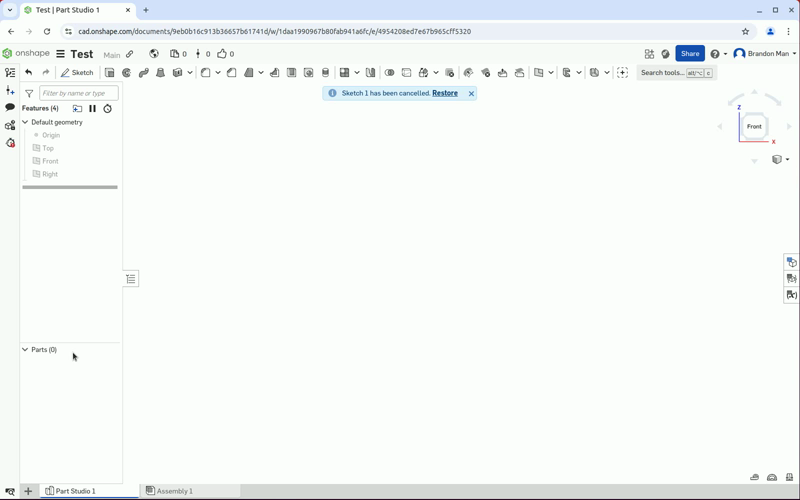
key(shift+y)
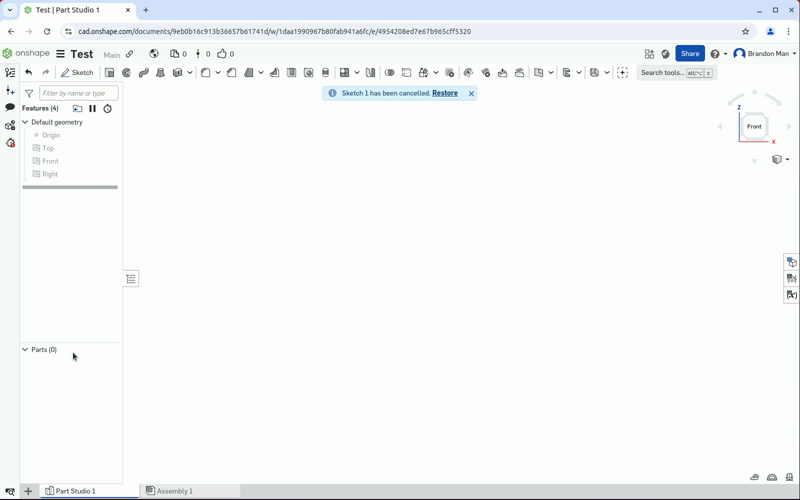
key(shift+s)
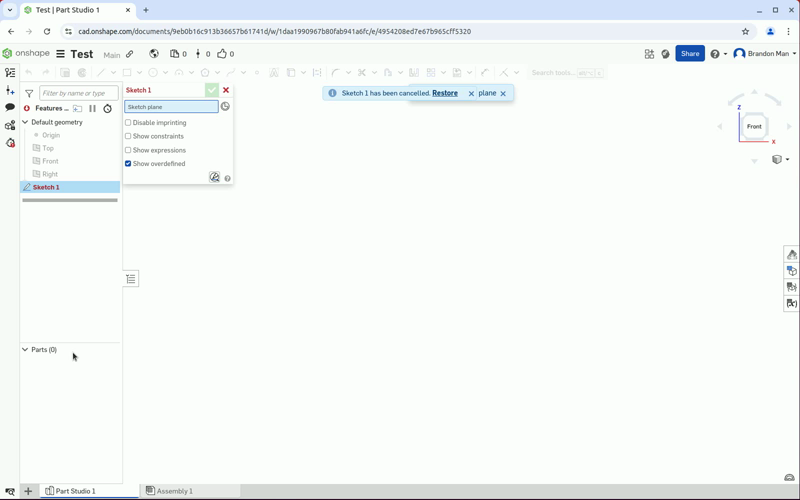
mouse_move(73, 163)
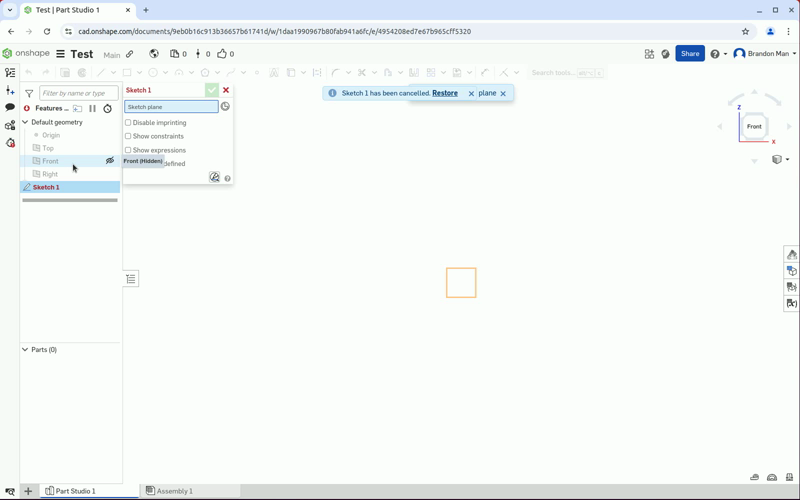
click(73, 163)
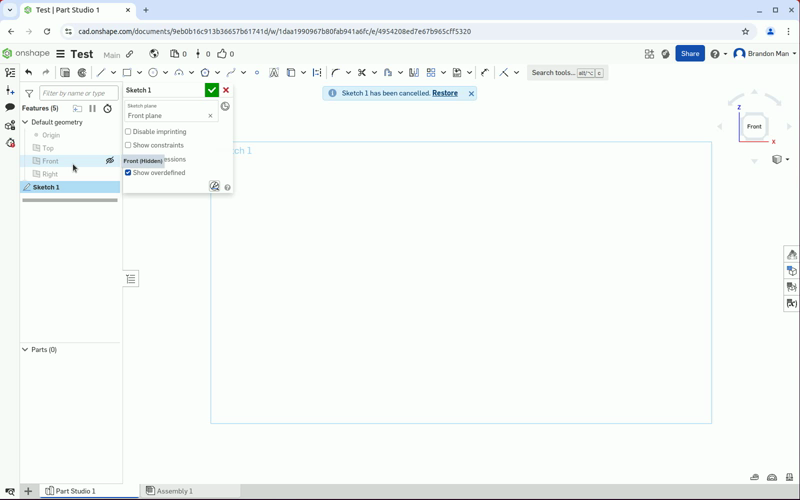
mouse_move(73, 352)
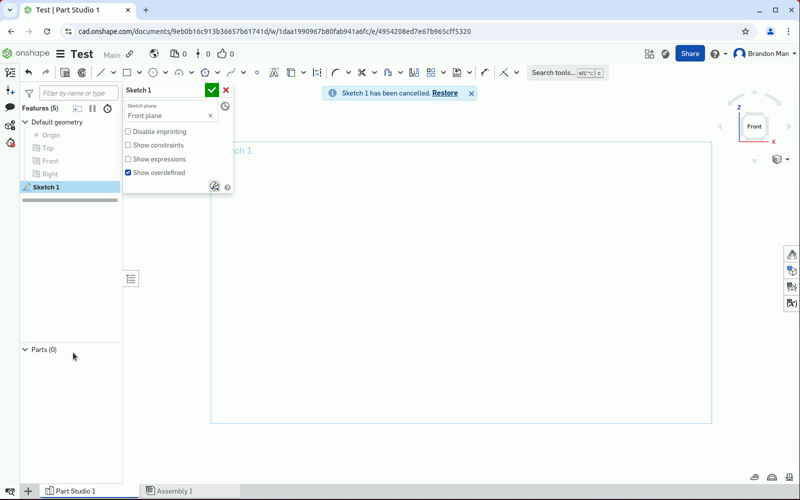
key(y)
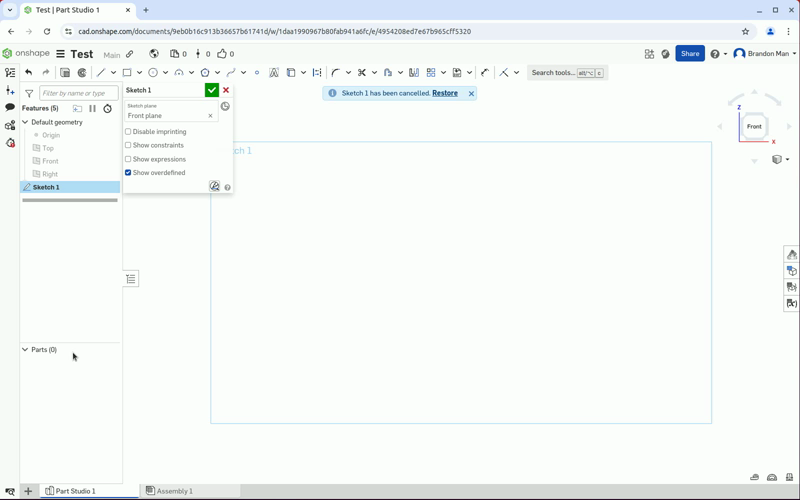
key(l)
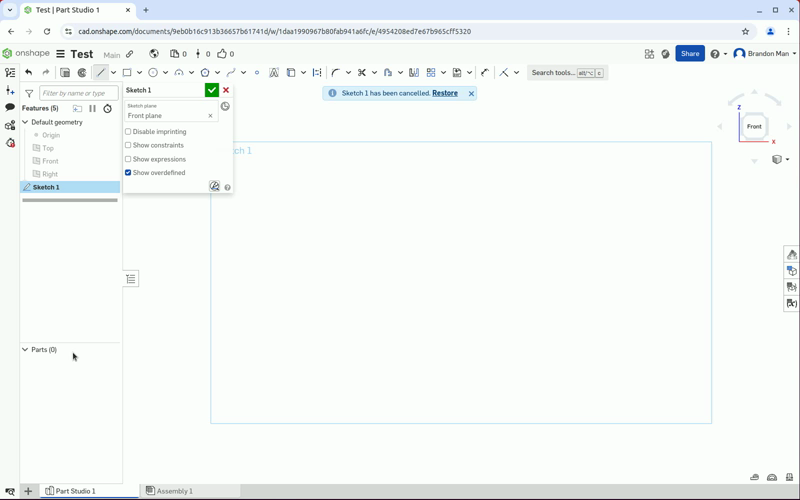
key_down(shift)
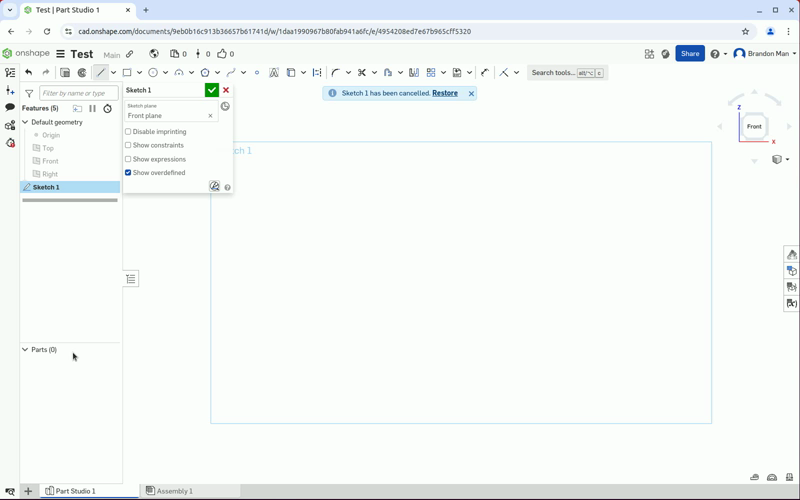
mouse_move(460, 374)
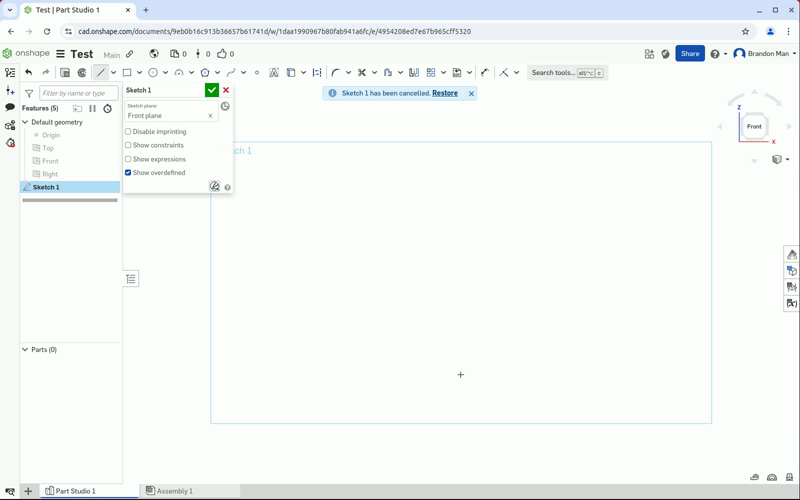
click(460, 374)
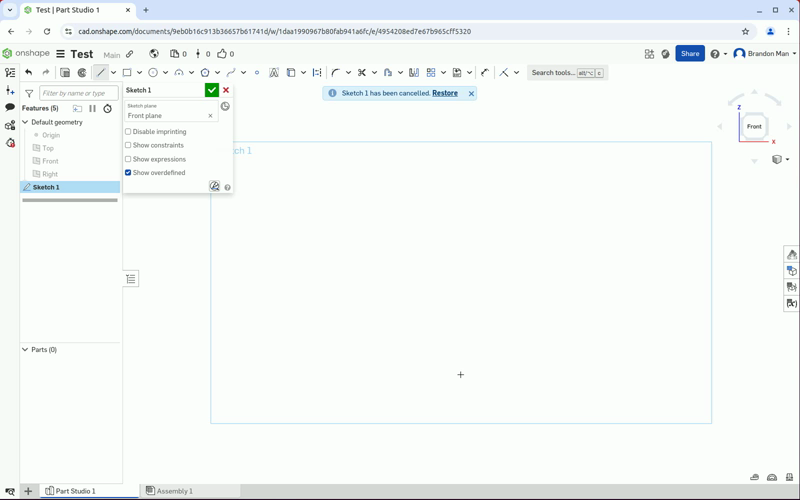
key_up(shift)
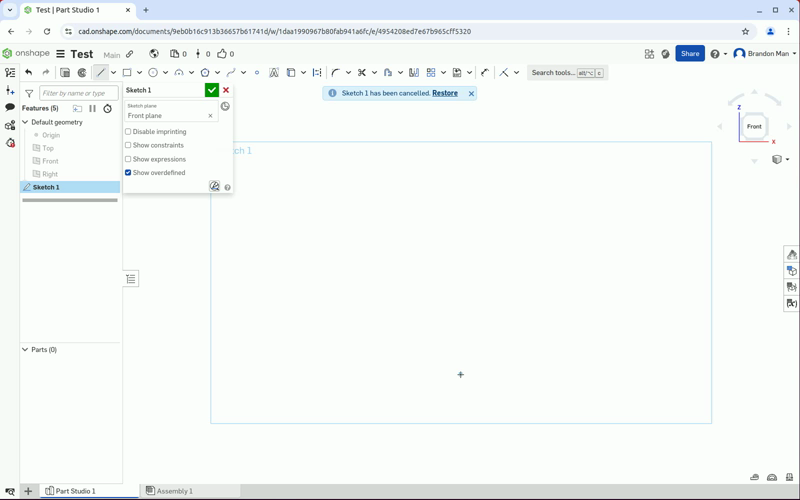
key_down(shift)
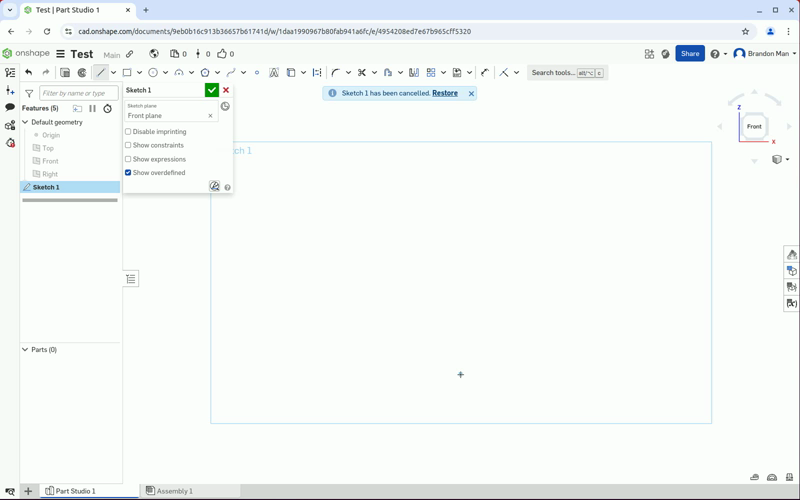
mouse_move(569, 374)
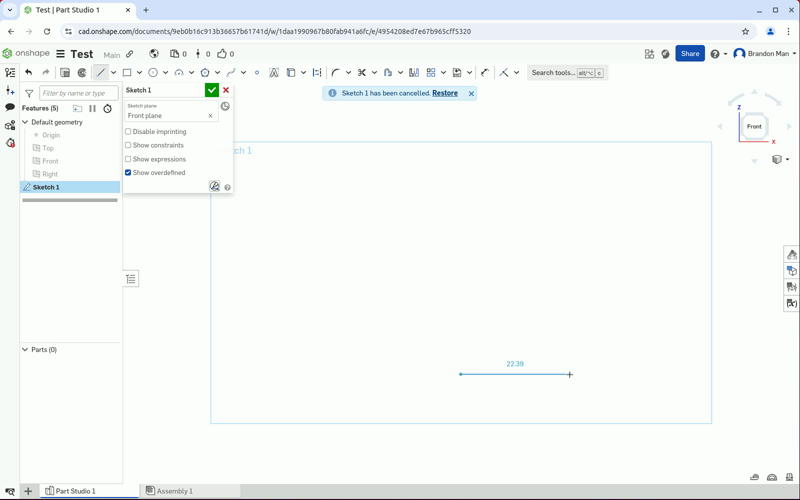
click(569, 374)
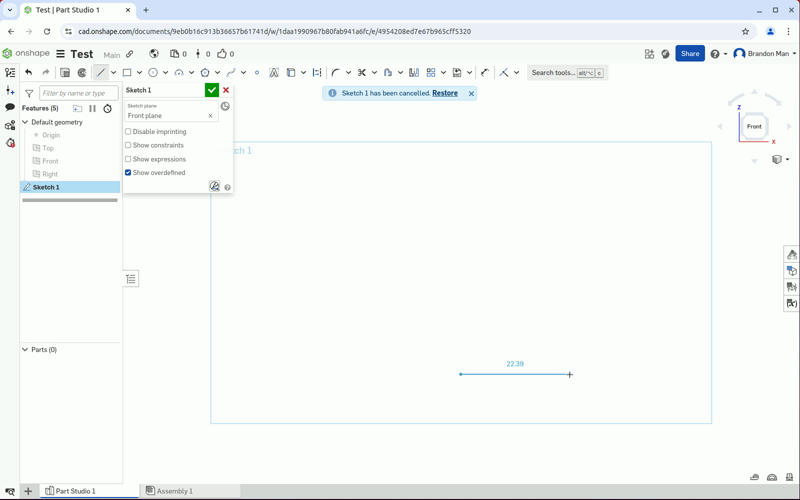
key_up(shift)
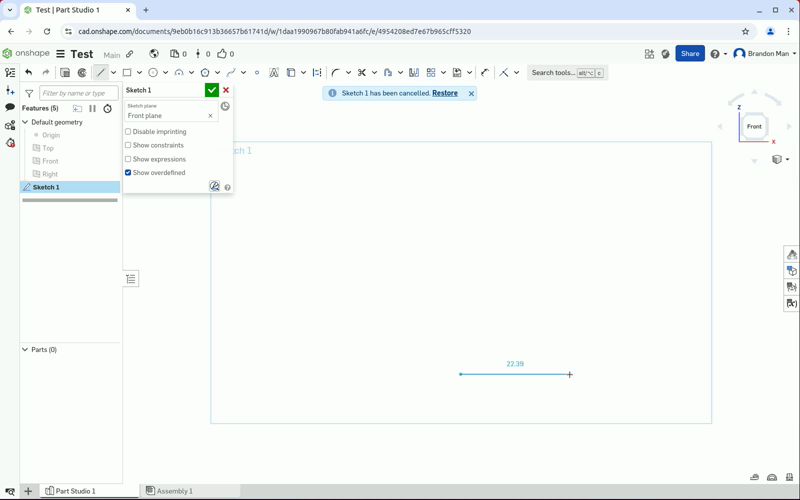
key_down(shift)
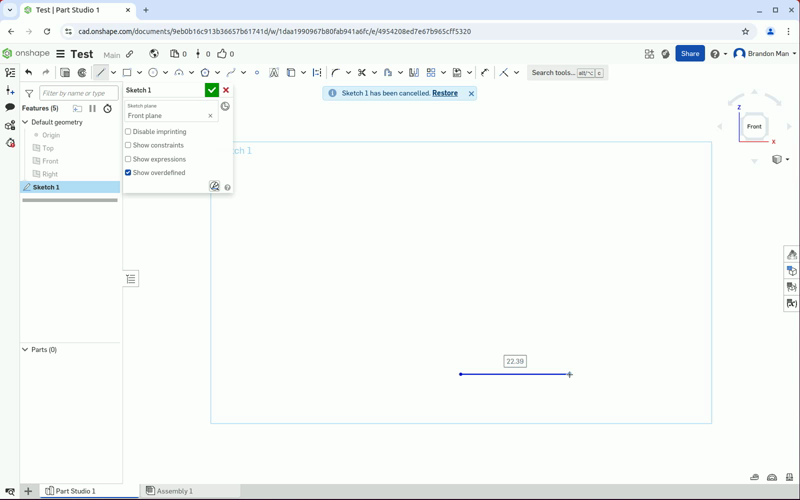
mouse_move(569, 171)
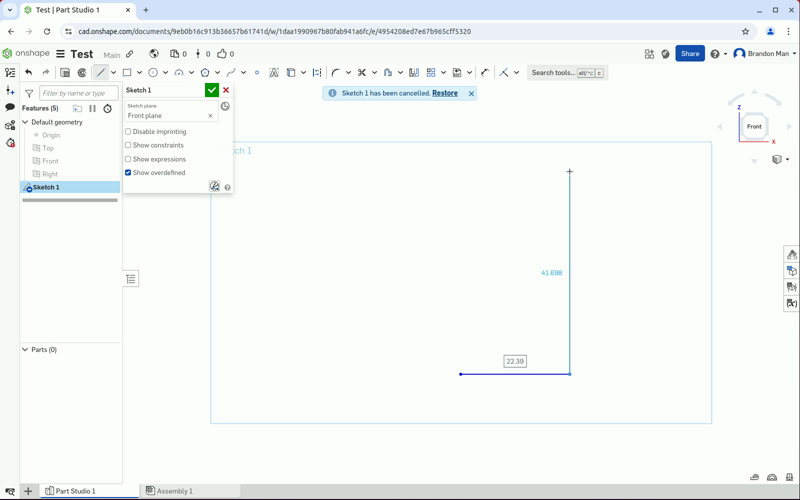
click(569, 171)
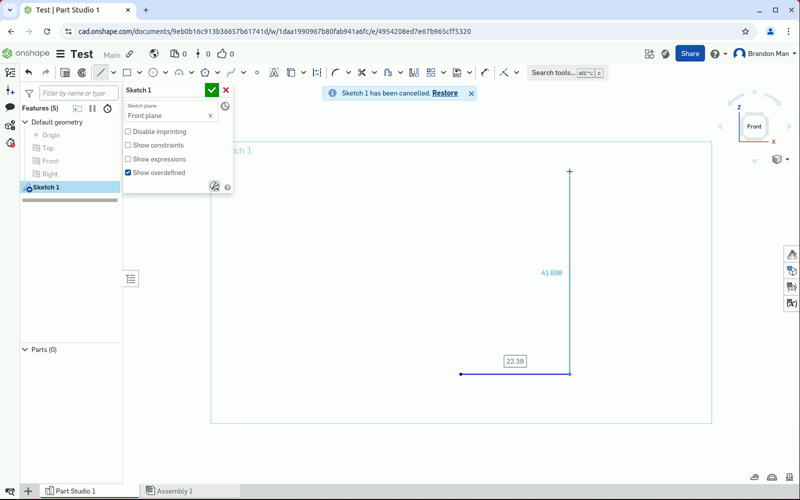
key_up(shift)
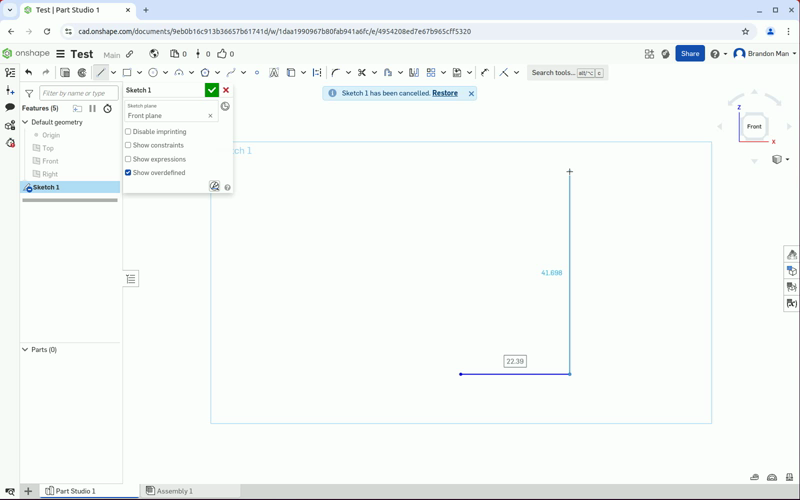
key_down(shift)
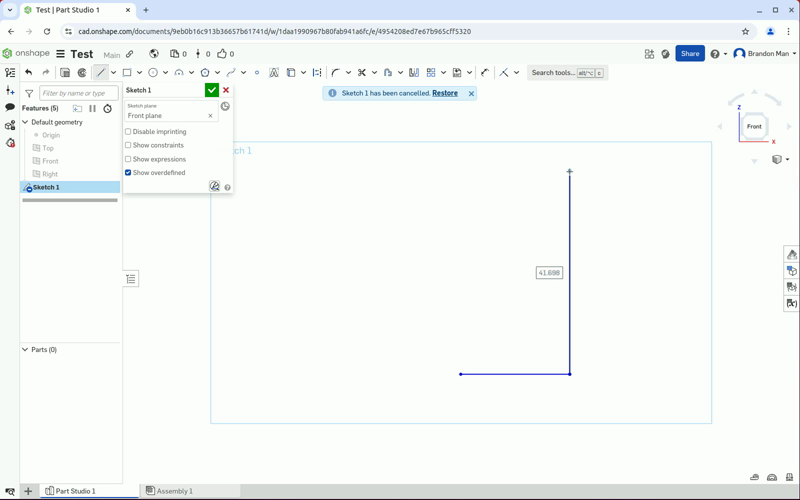
mouse_move(460, 171)
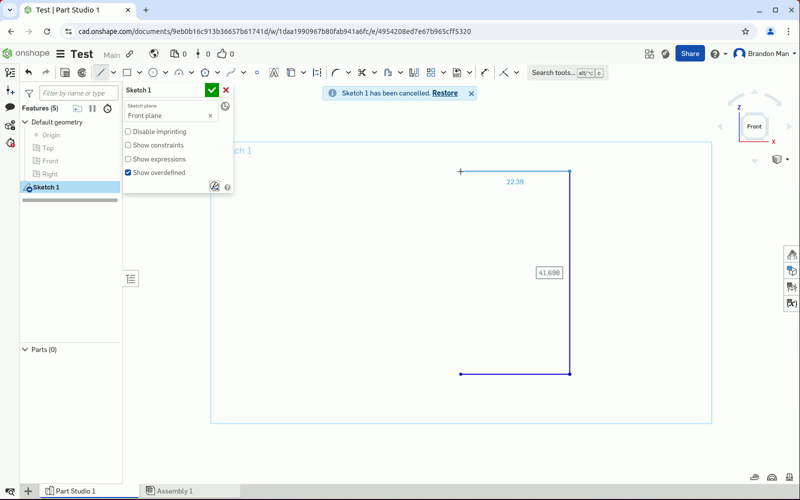
click(460, 171)
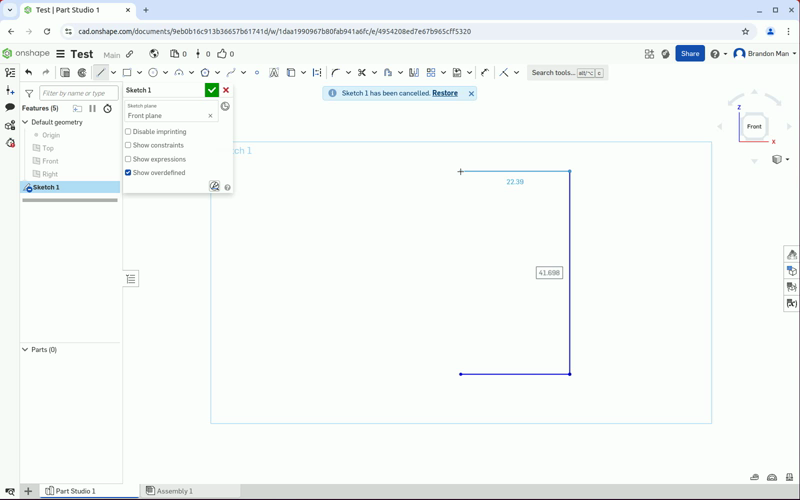
key_up(shift)
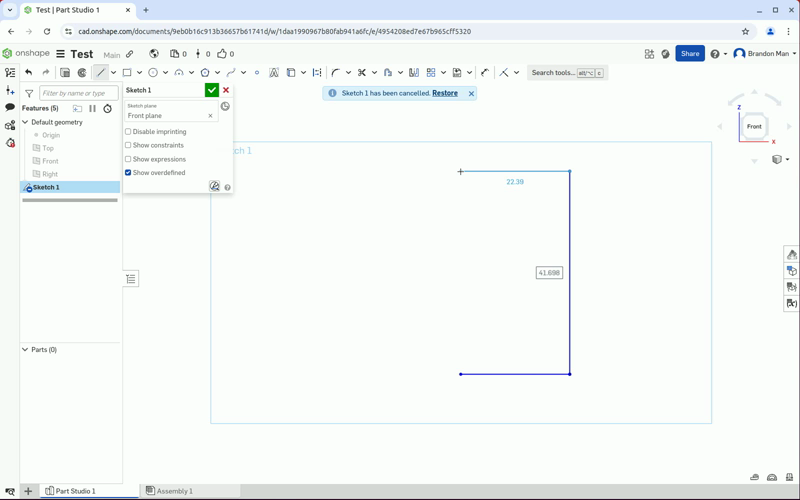
key_down(shift)
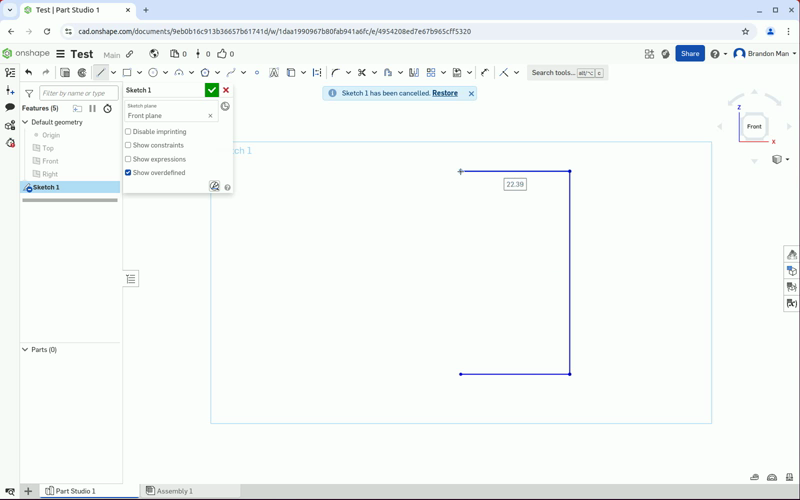
mouse_move(460, 374)
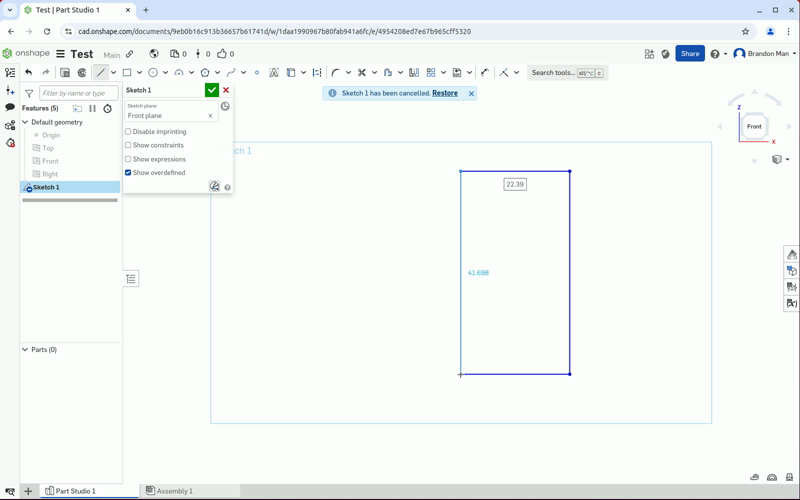
key_up(shift)
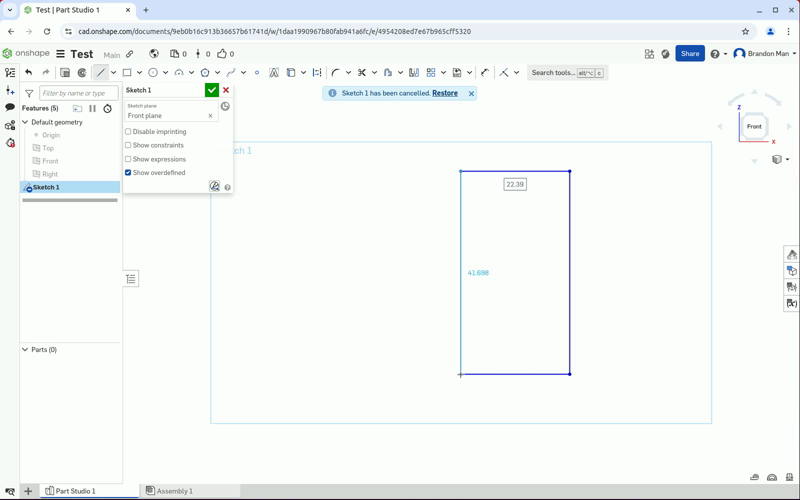
click(460, 374)
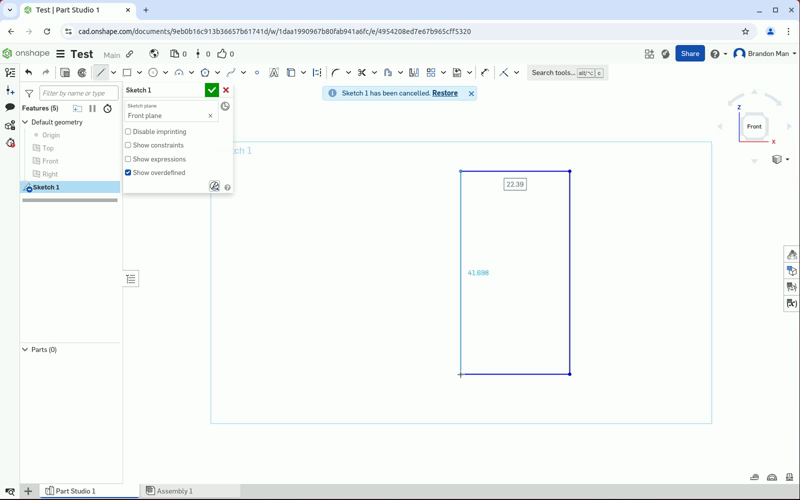
key(esc)
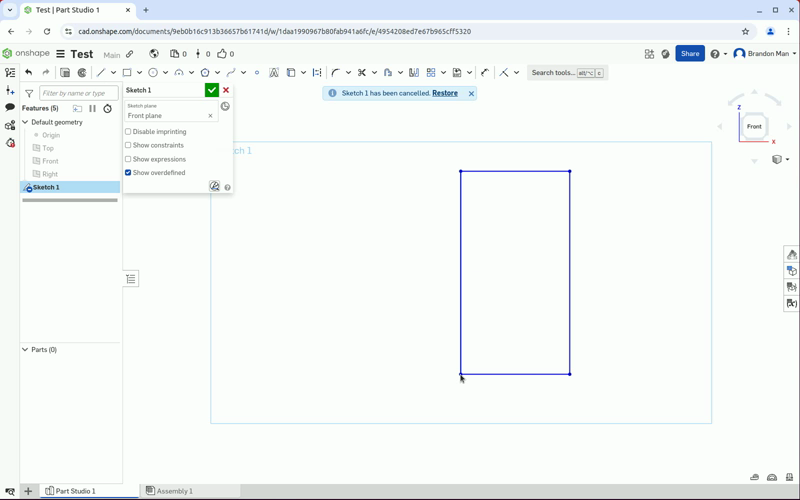
mouse_move(546, 226)
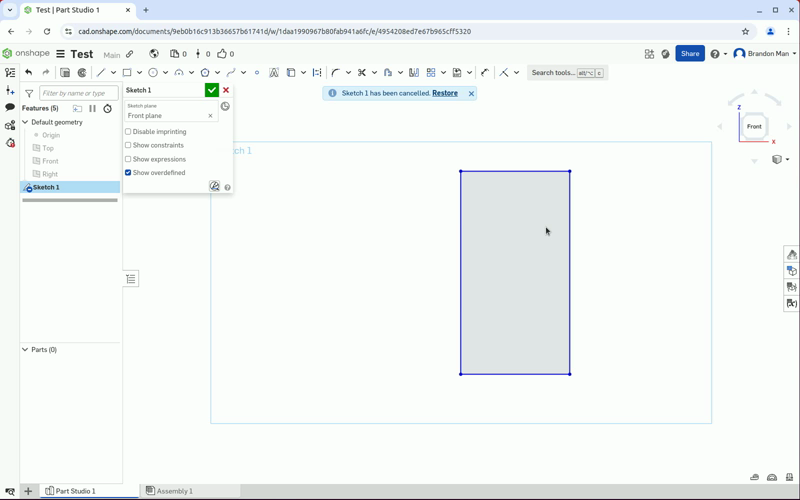
click(546, 226)
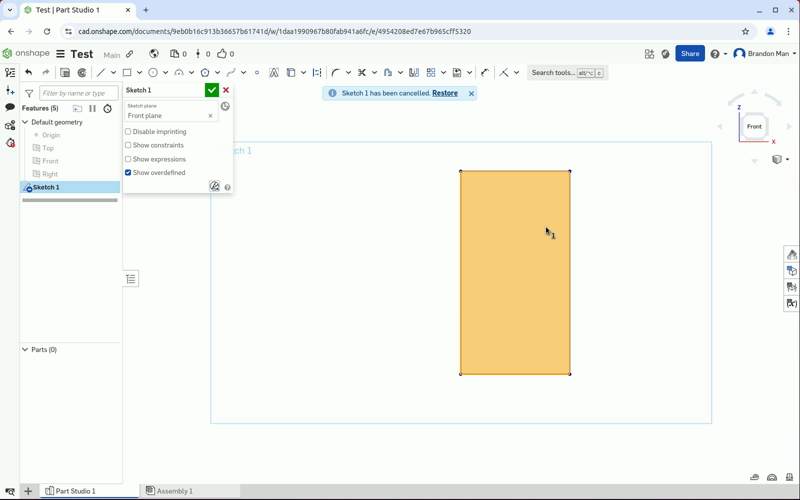
mouse_move(73, 352)
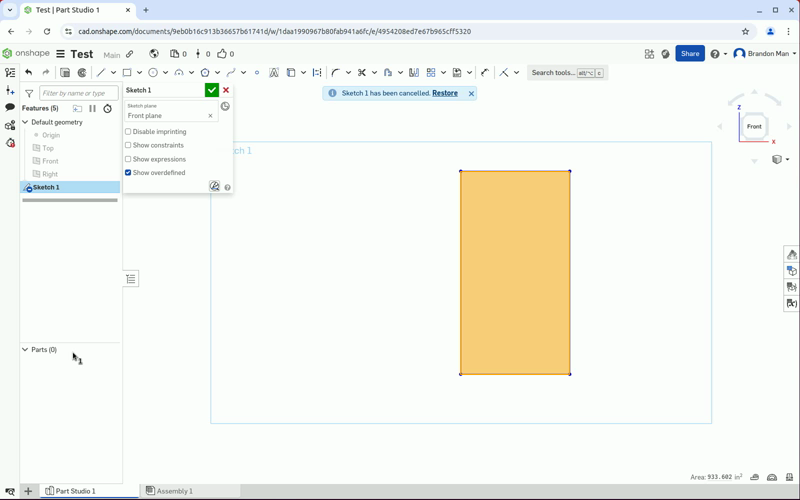
key(shift+y)
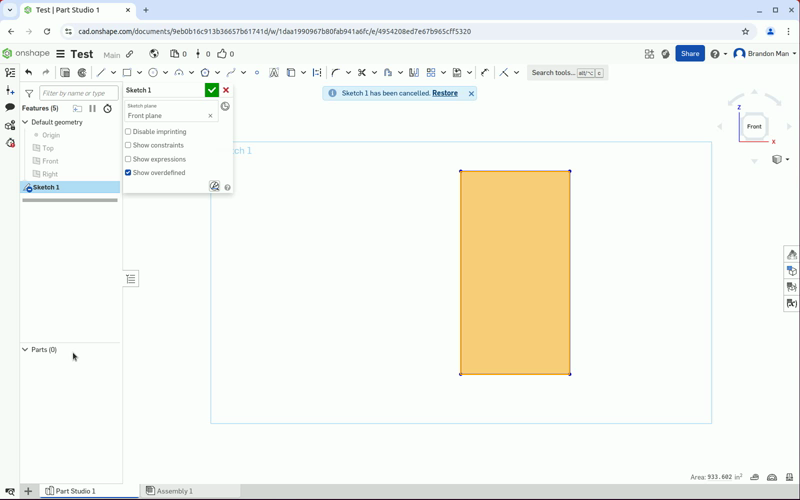
key(shift+e)
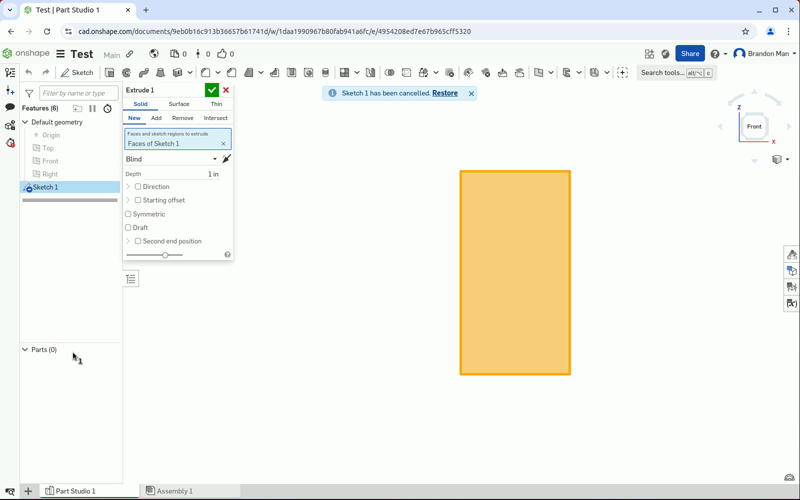
mouse_move(143, 106)
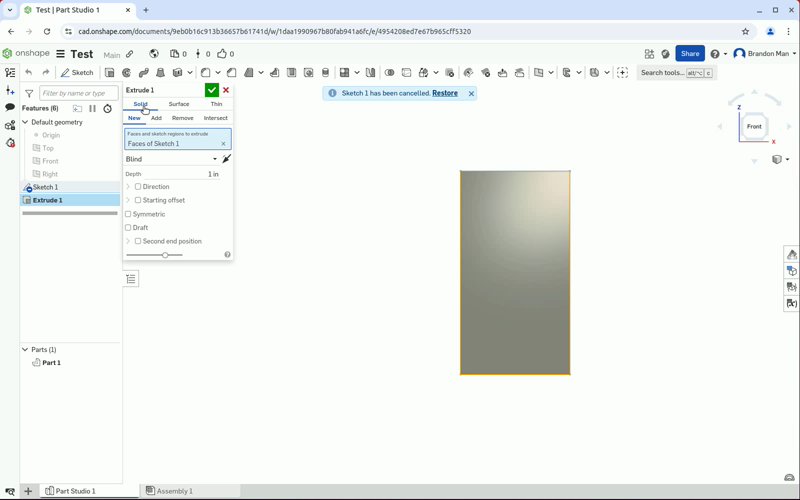
click(143, 106)
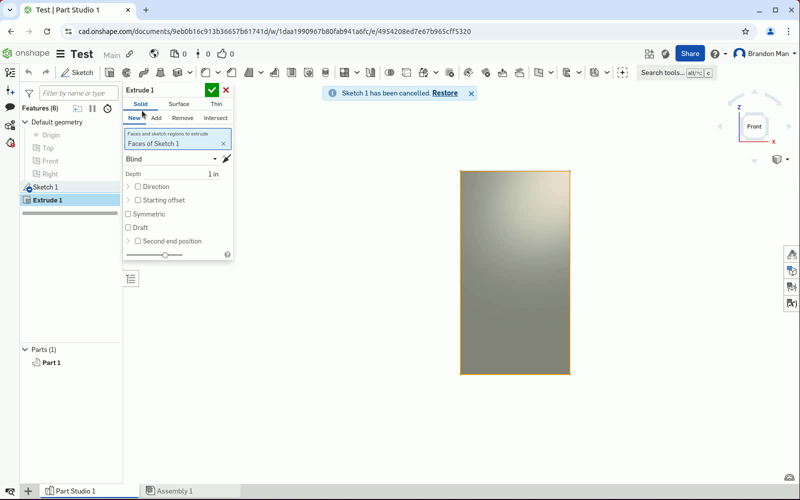
mouse_move(137, 120)
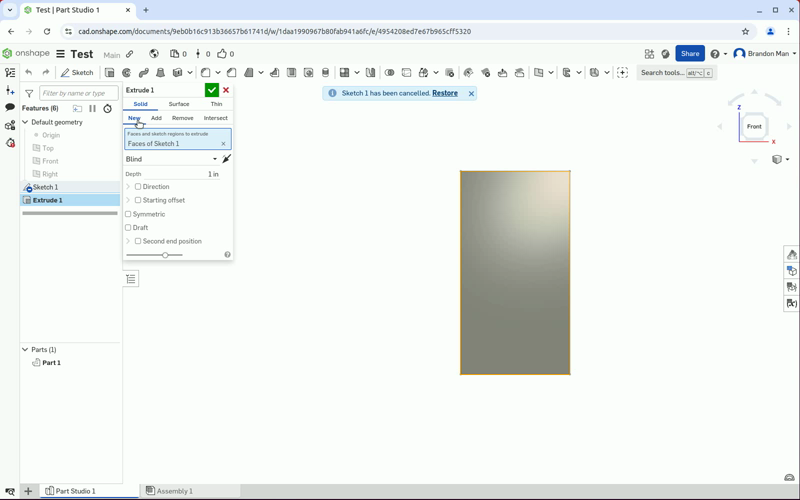
click(137, 120)
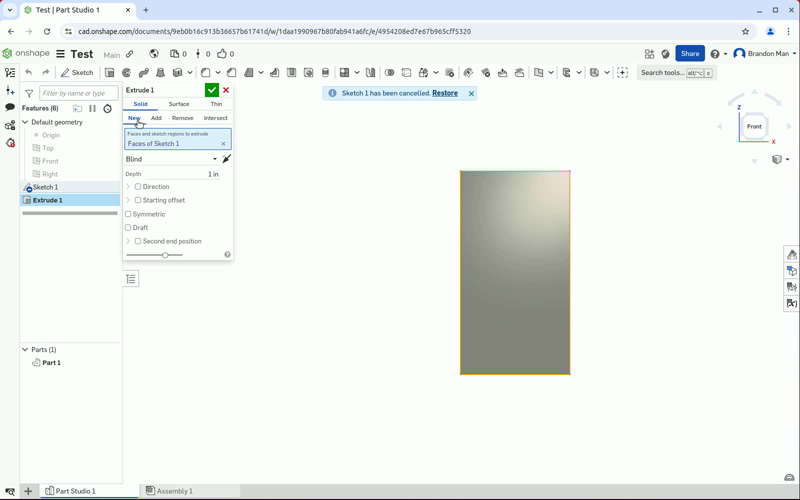
key(tab, 4)
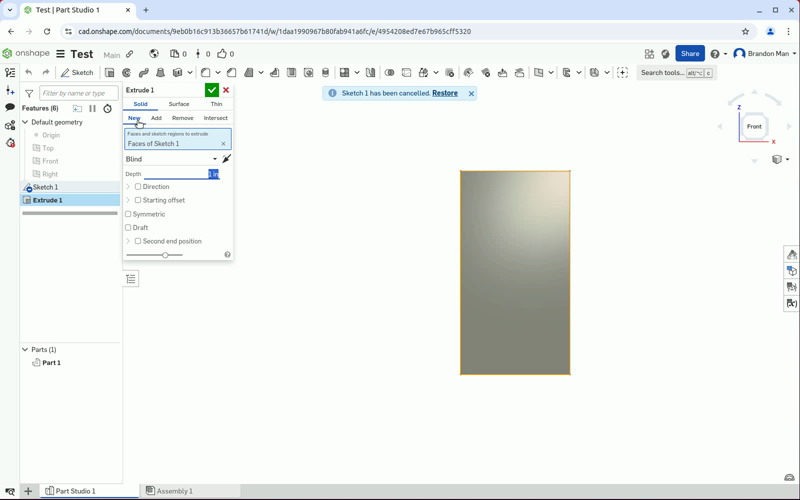
text(12.998)
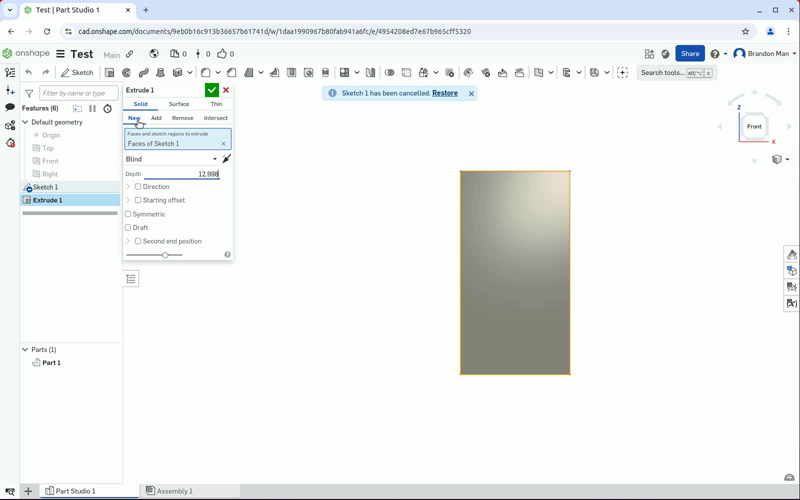
key(enter)
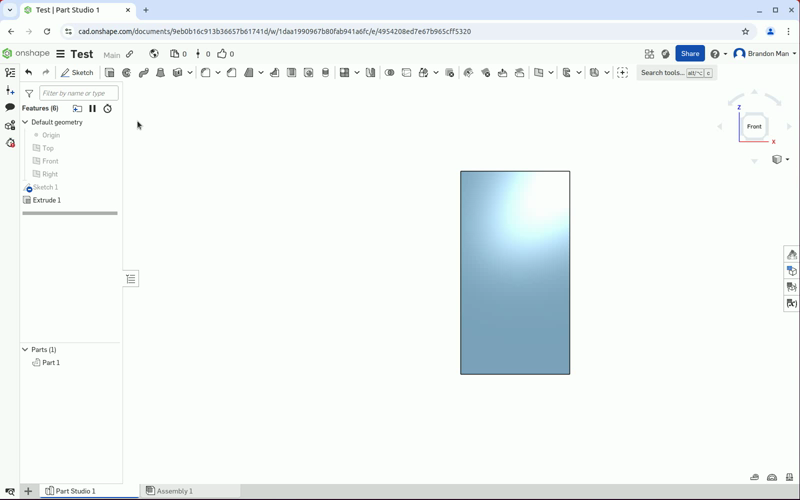
key(shift+h)
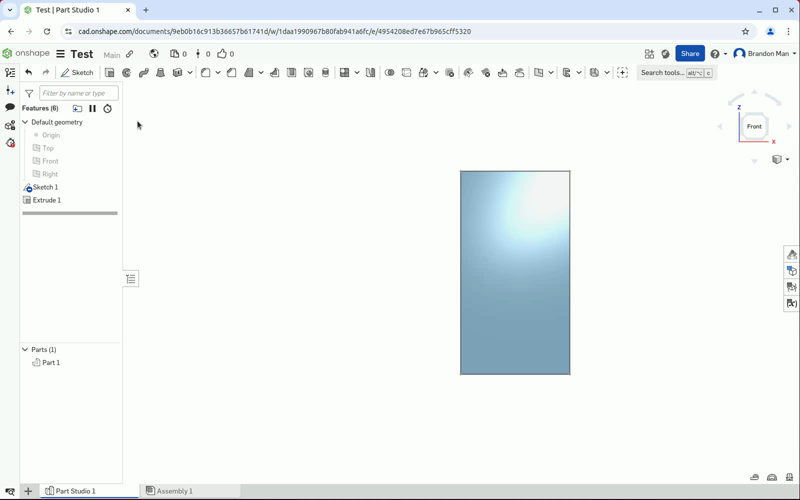
key(shift+h)
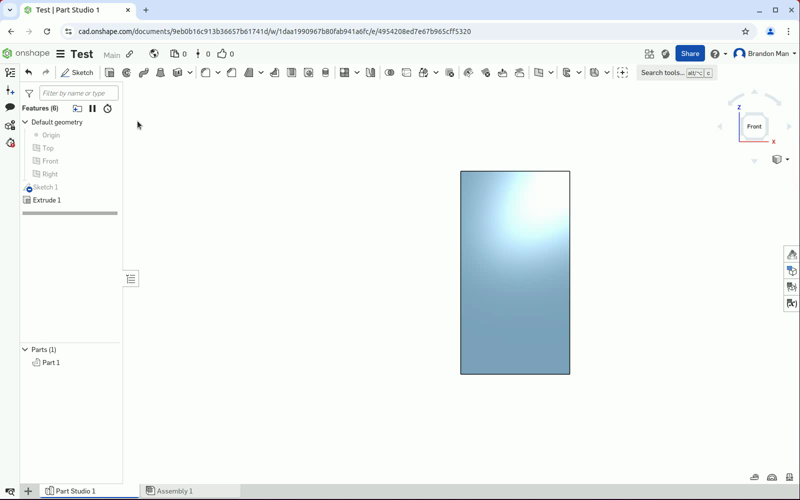
mouse_move(73, 189)
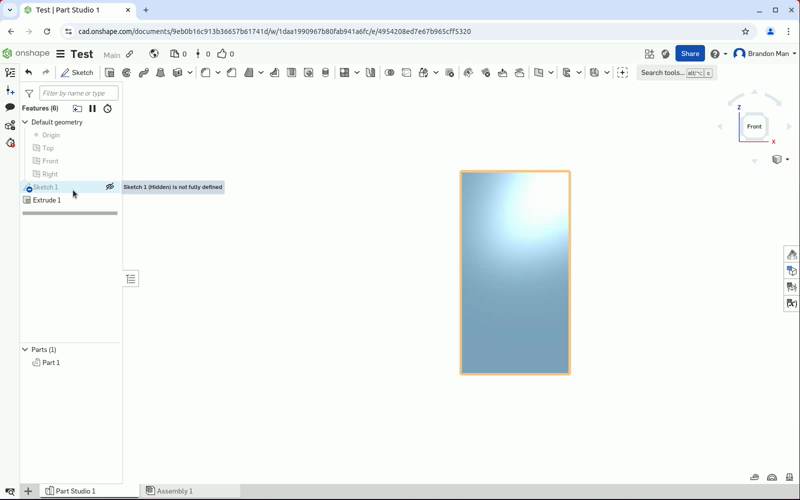
click(73, 189)
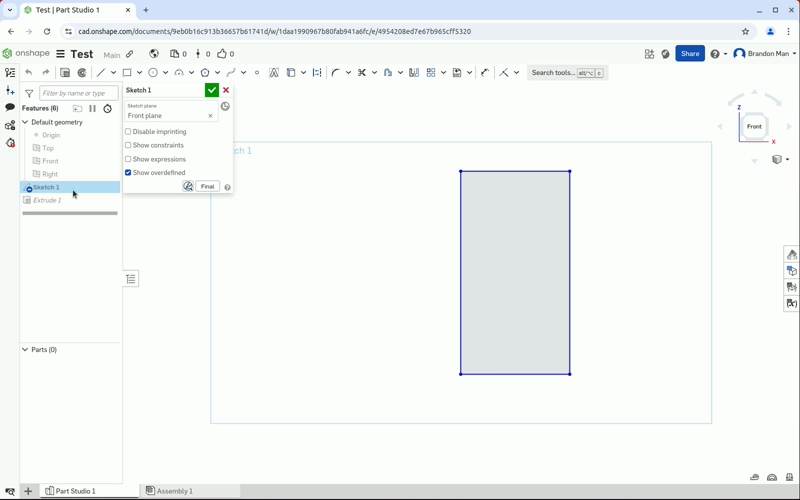
mouse_move(229, 92)
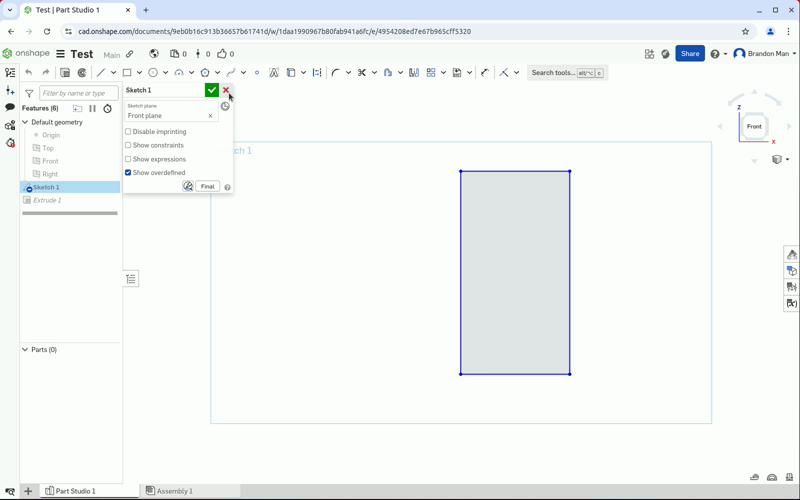
click(229, 92)
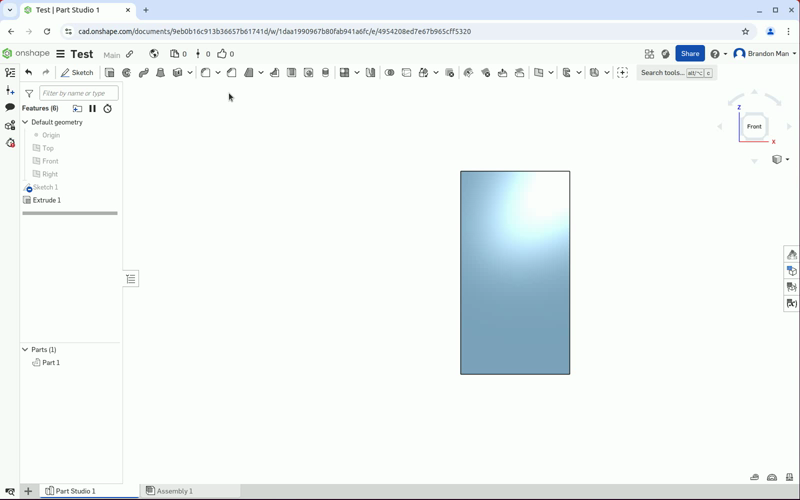
mouse_move(73, 352)
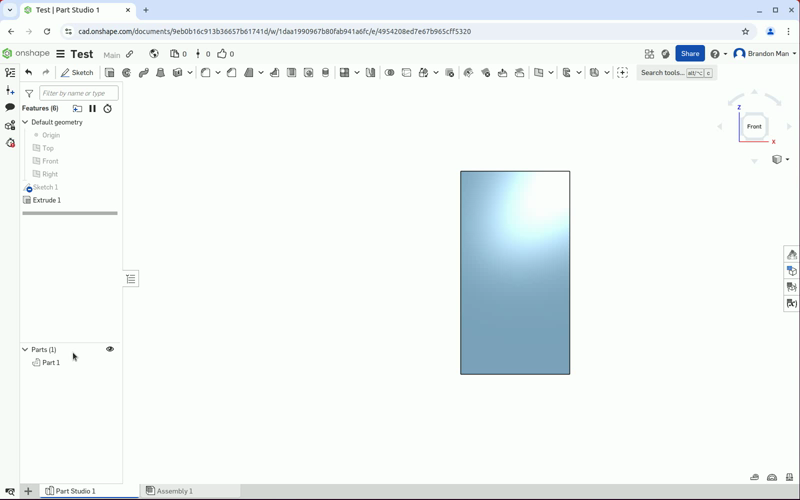
key(y)
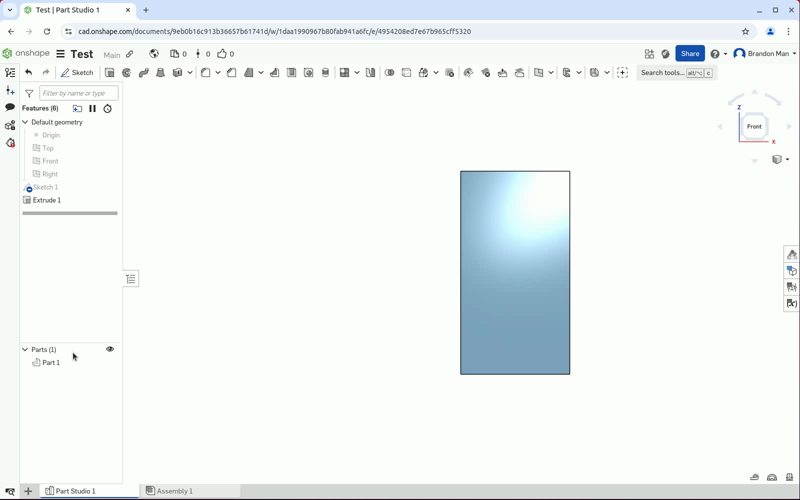
key(shift+p)
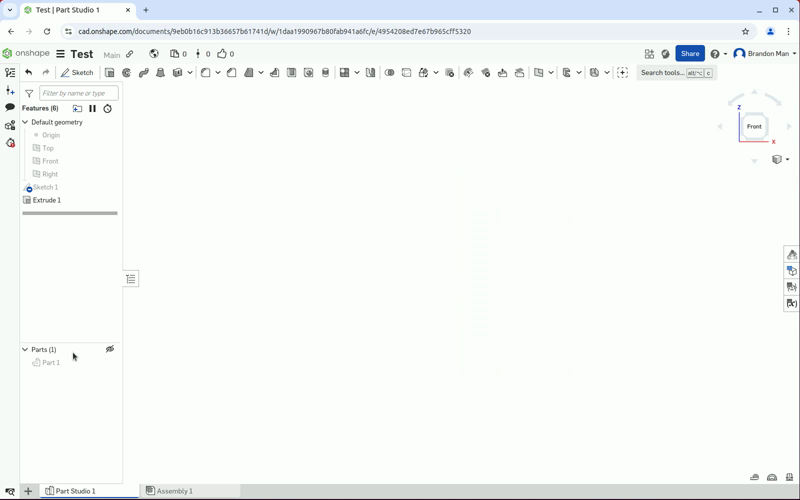
key(space)
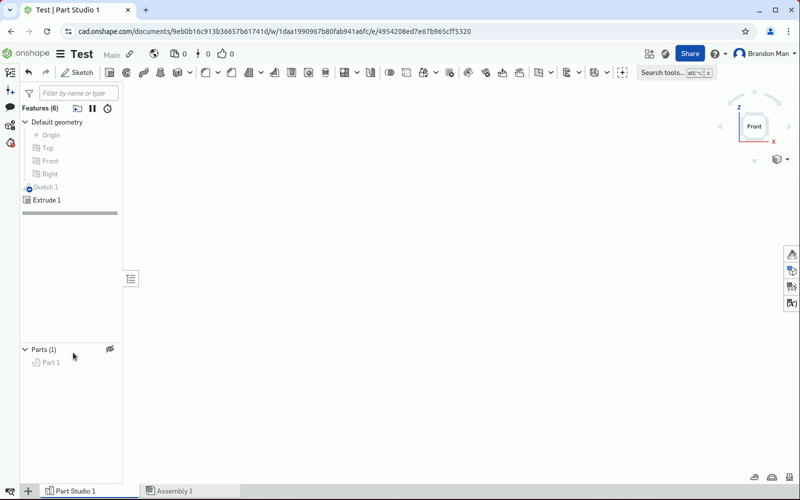
key_down(shift)
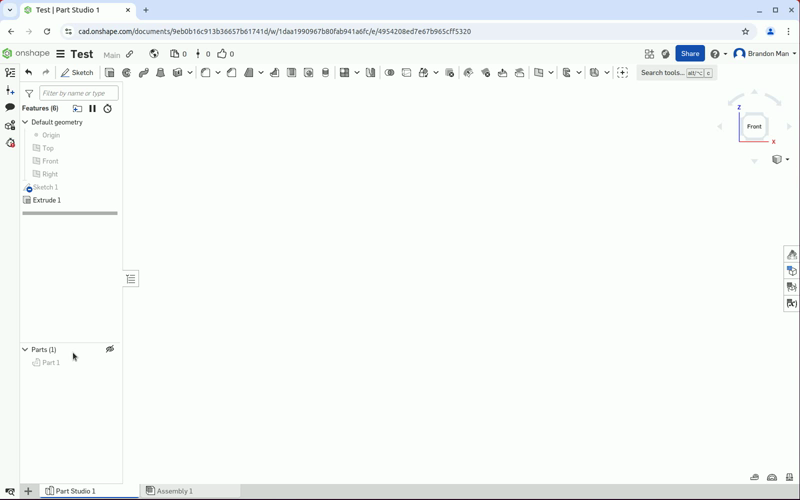
key(left)
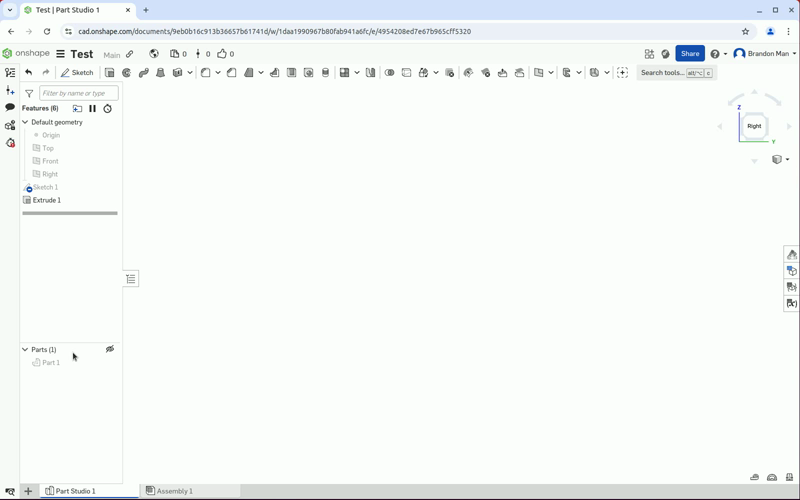
key_up(shift)
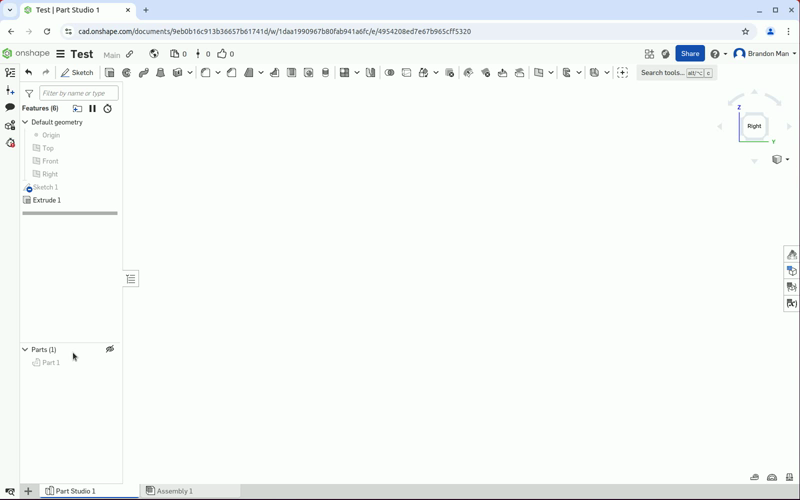
mouse_move(73, 352)
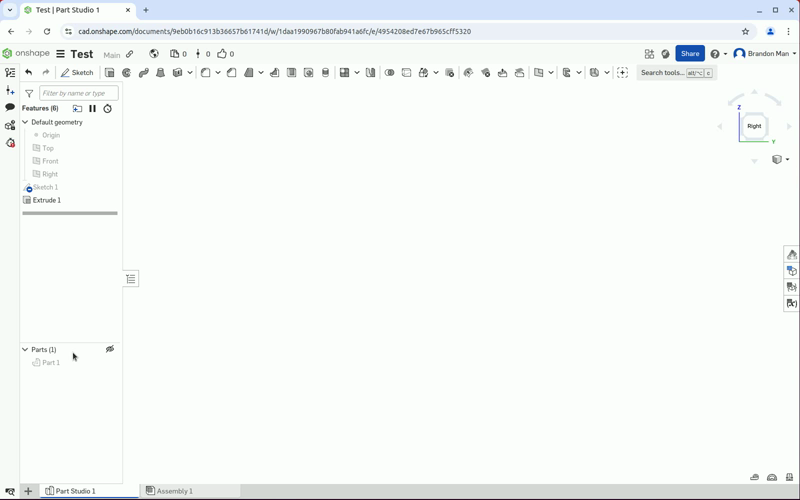
key(shift+y)
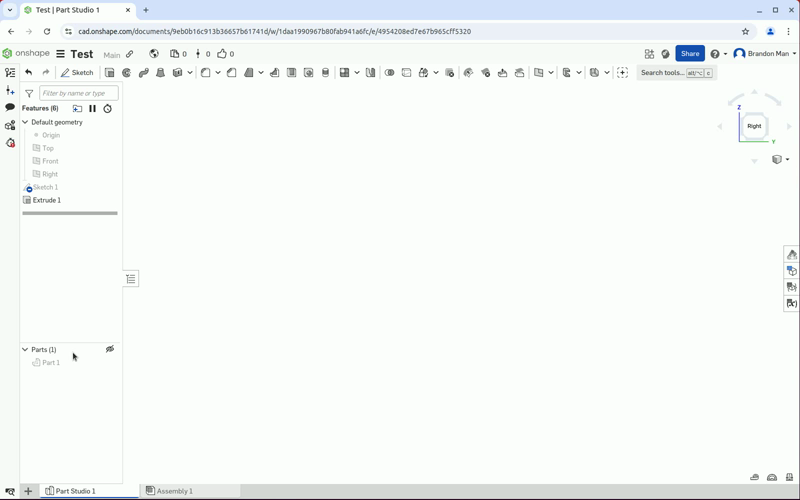
key(shift+s)
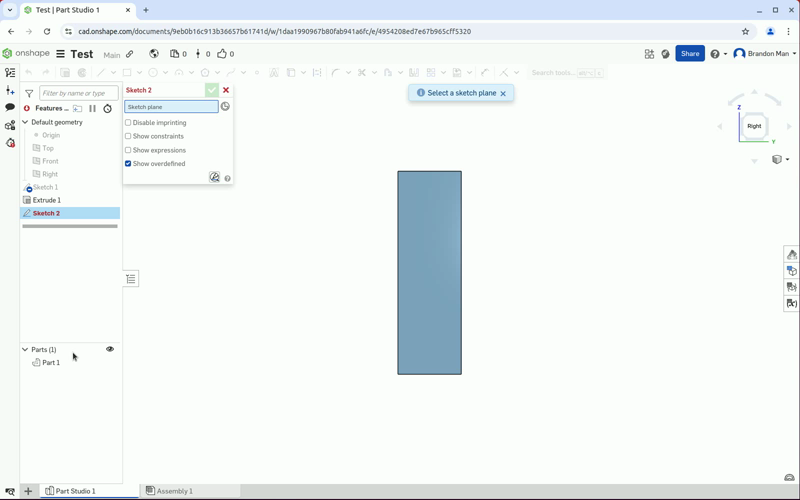
mouse_move(73, 176)
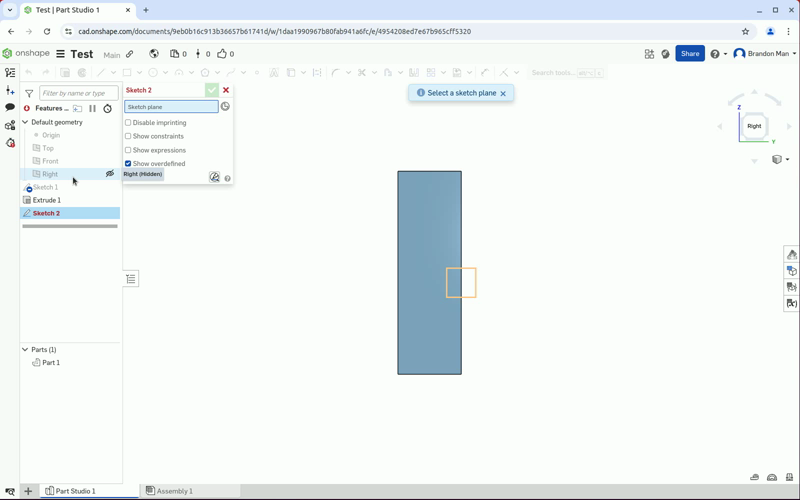
click(73, 176)
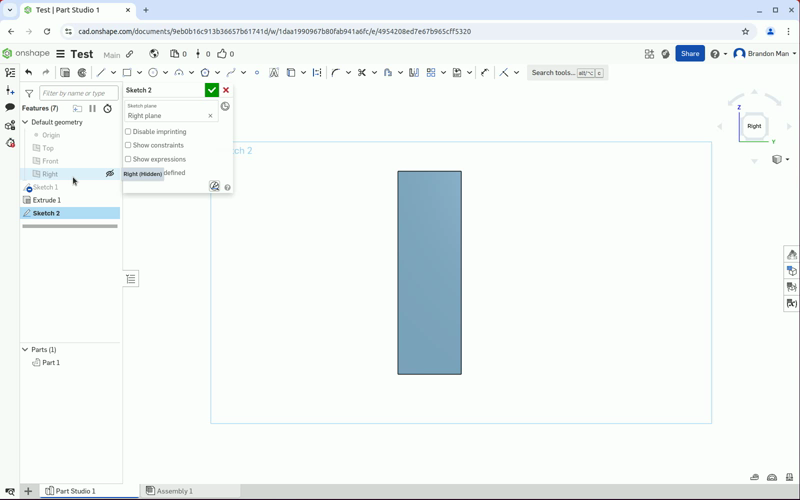
mouse_move(73, 352)
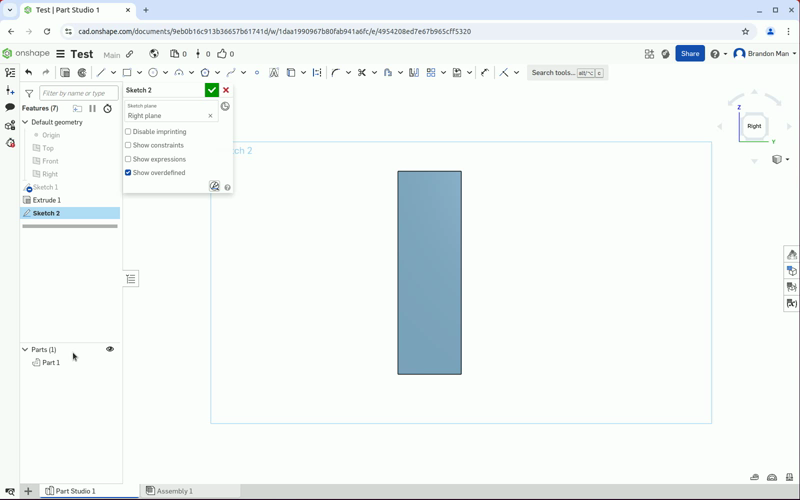
key(y)
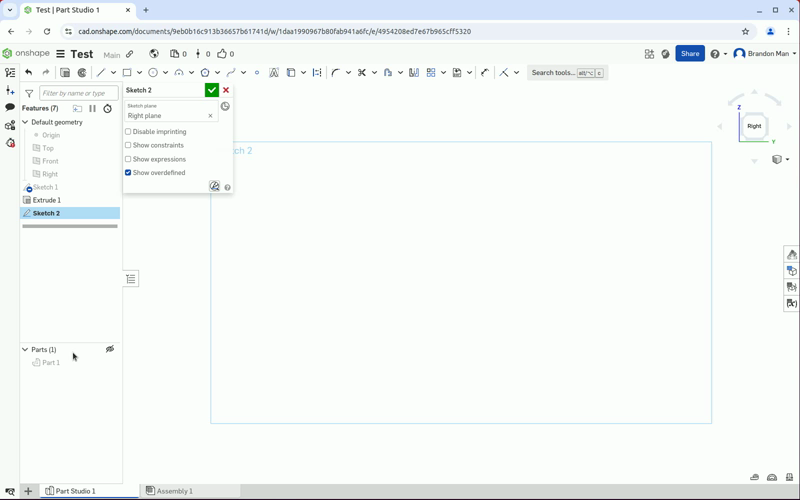
key(l)
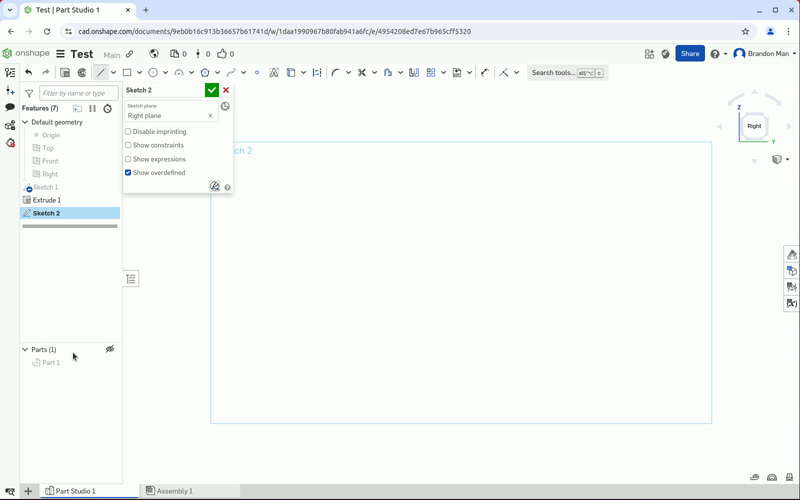
key_down(shift)
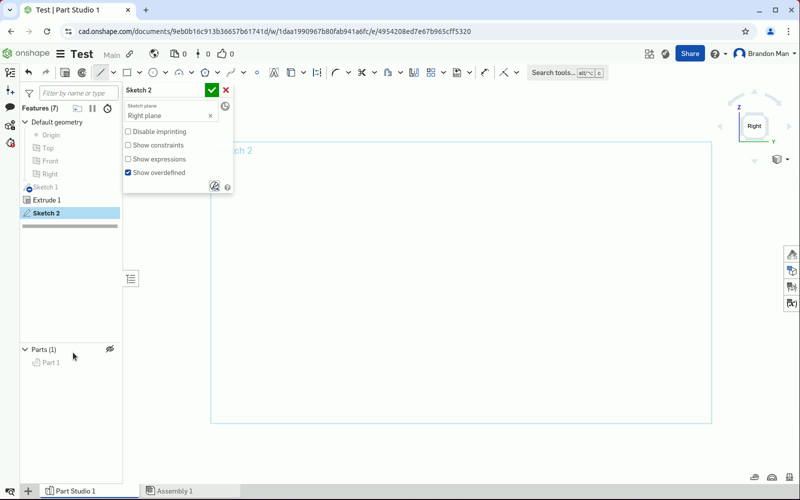
mouse_move(404, 190)
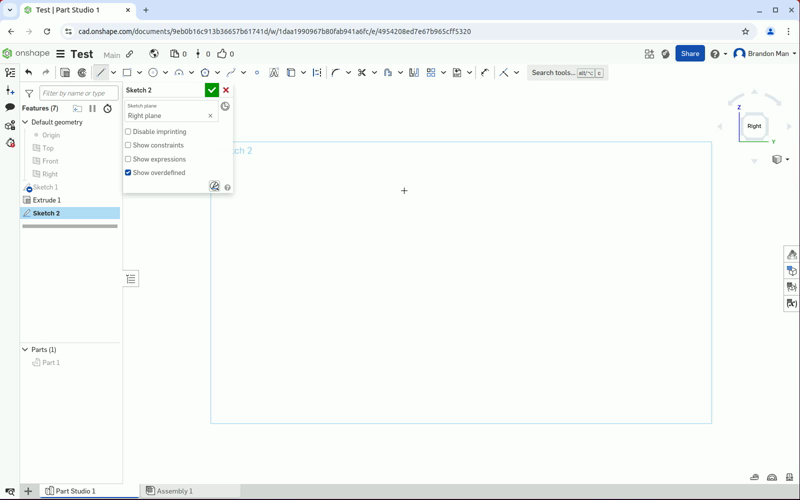
click(404, 190)
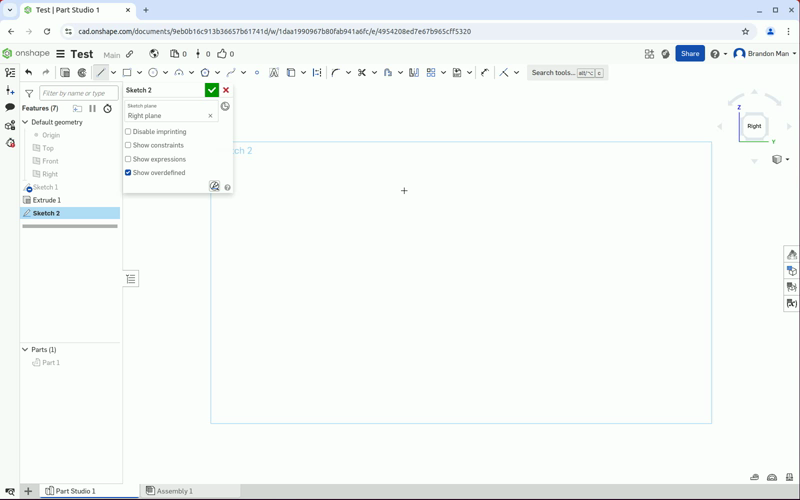
key_up(shift)
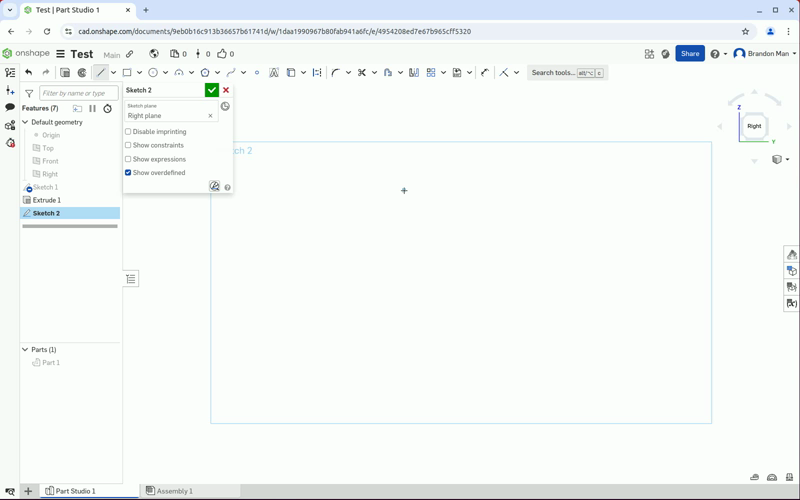
key_down(shift)
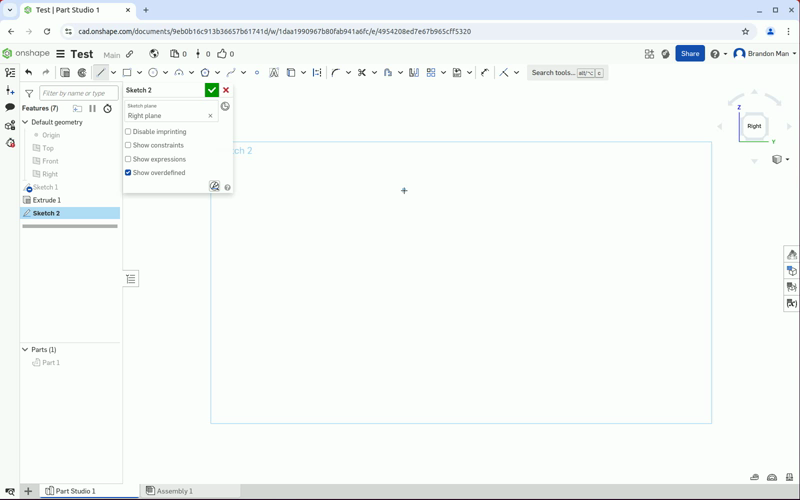
mouse_move(434, 190)
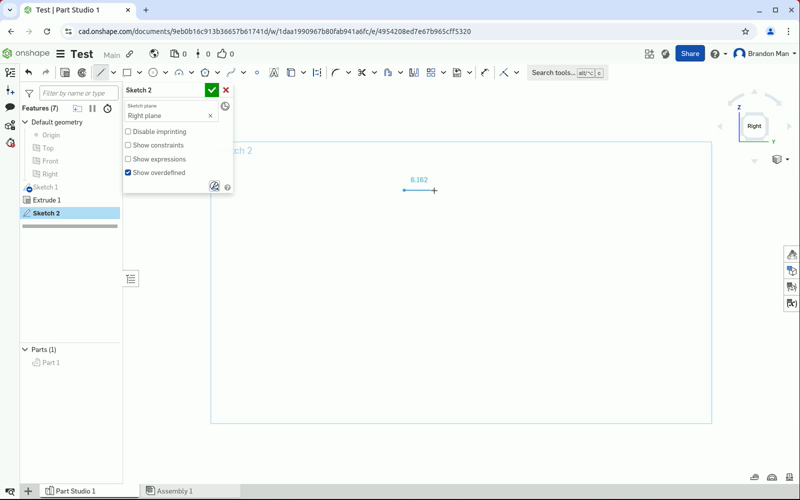
mouse_move(447, 190)
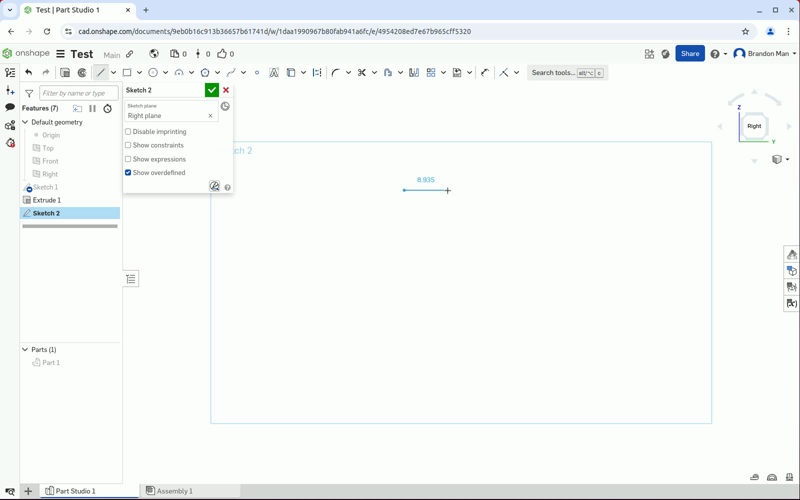
click(447, 190)
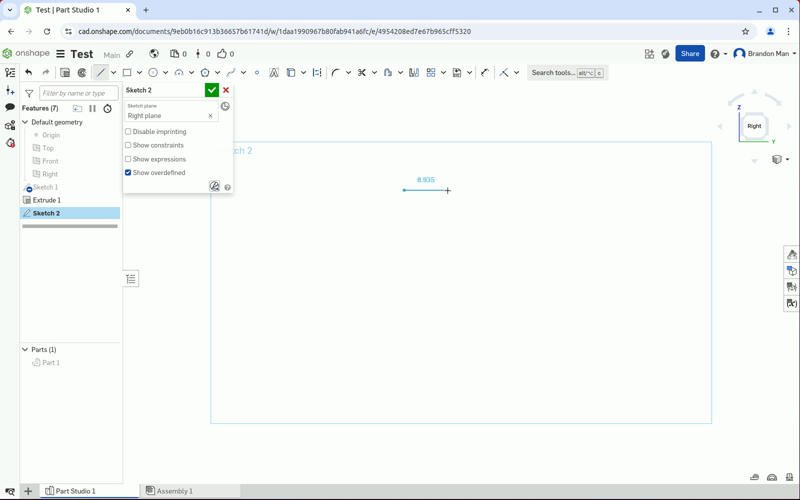
key_up(shift)
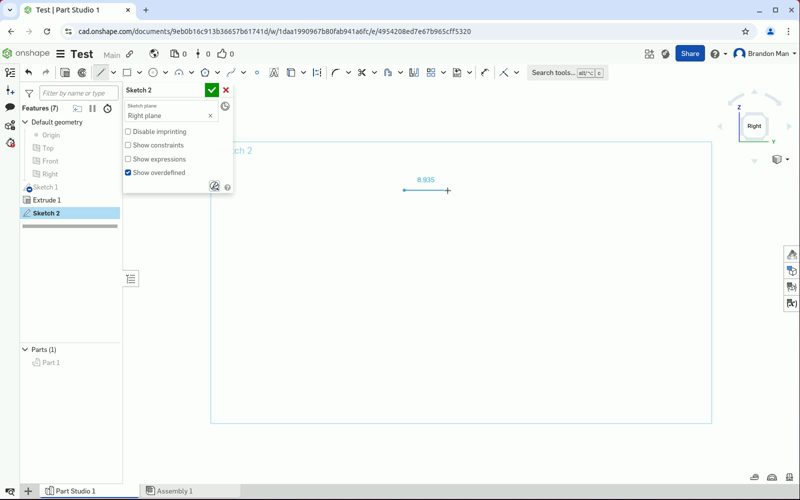
key_down(shift)
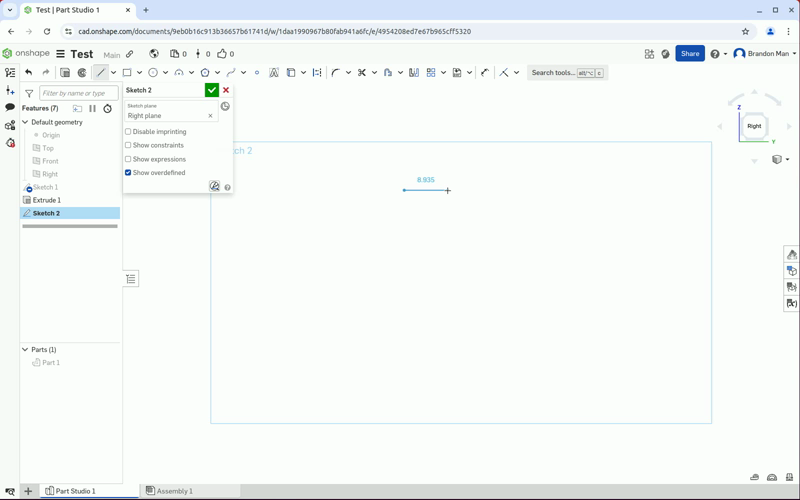
mouse_move(477, 190)
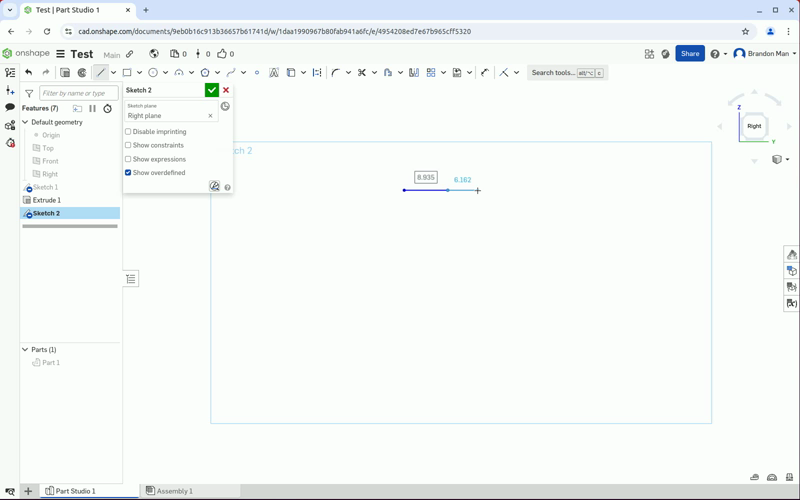
mouse_move(447, 179)
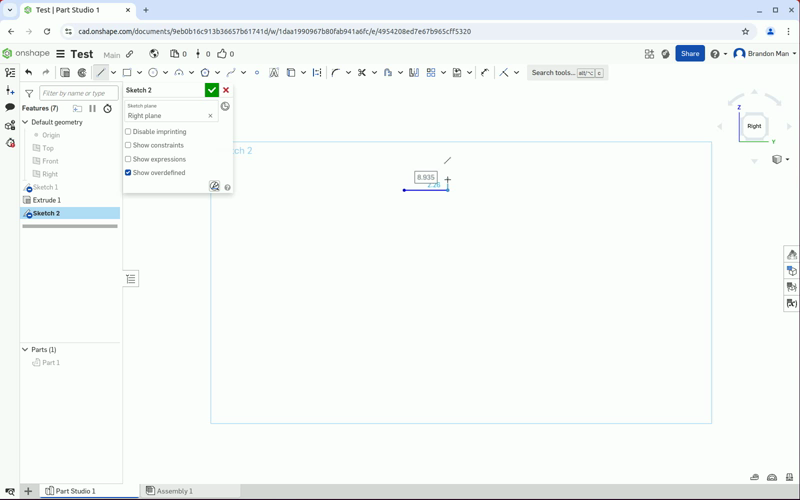
click(447, 179)
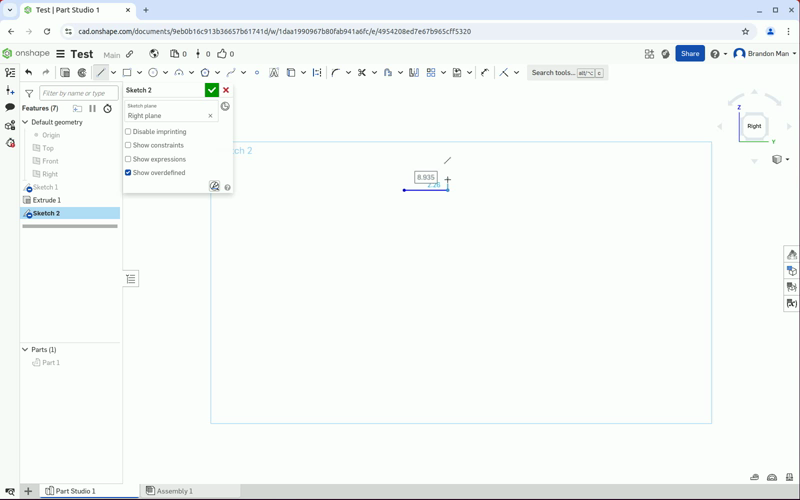
key_up(shift)
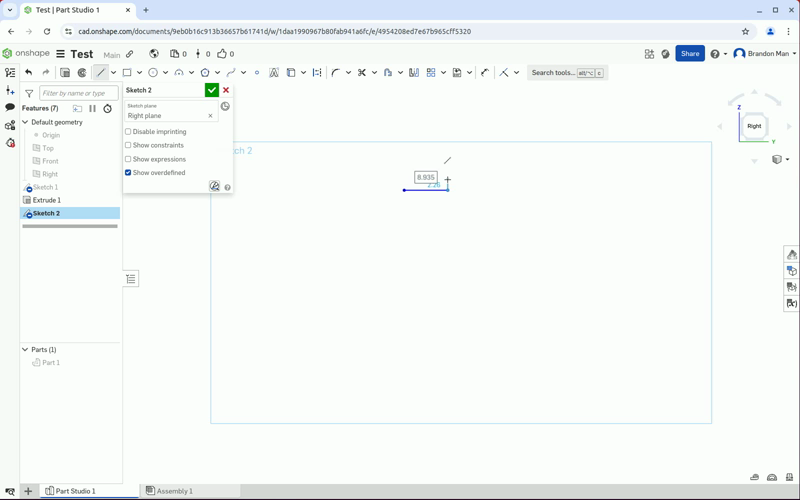
key_down(shift)
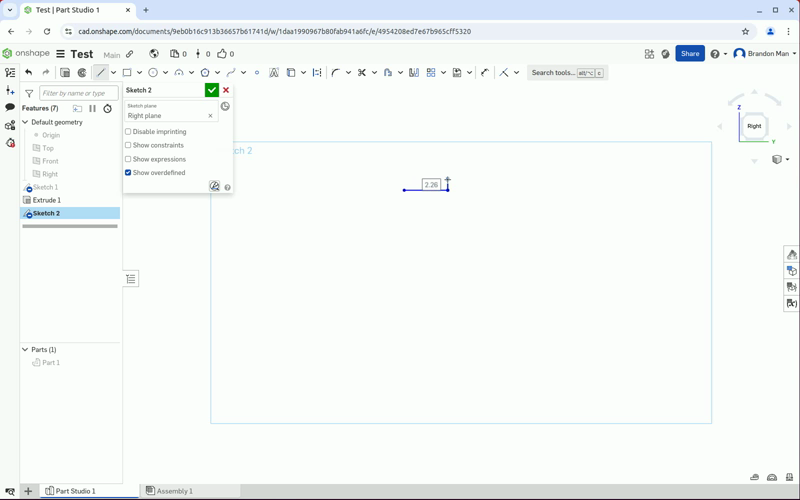
mouse_move(477, 179)
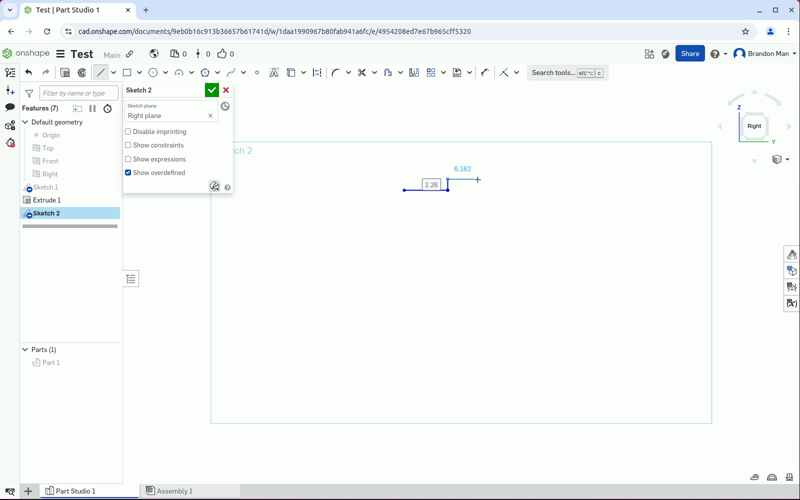
mouse_move(404, 179)
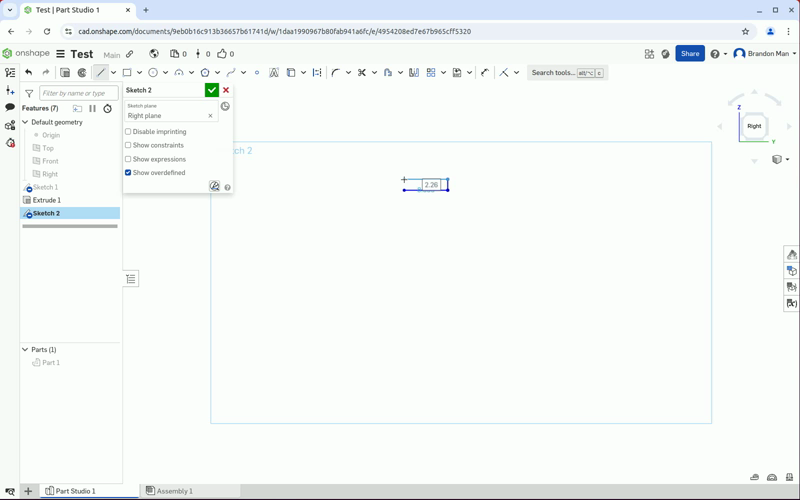
click(404, 179)
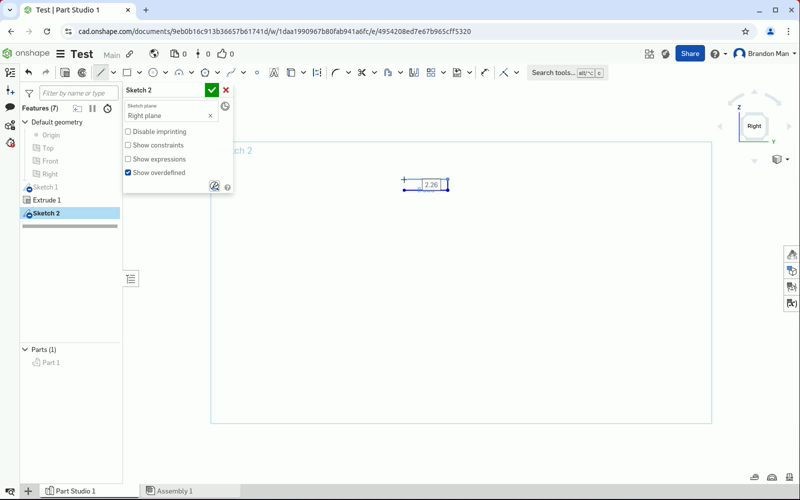
key_up(shift)
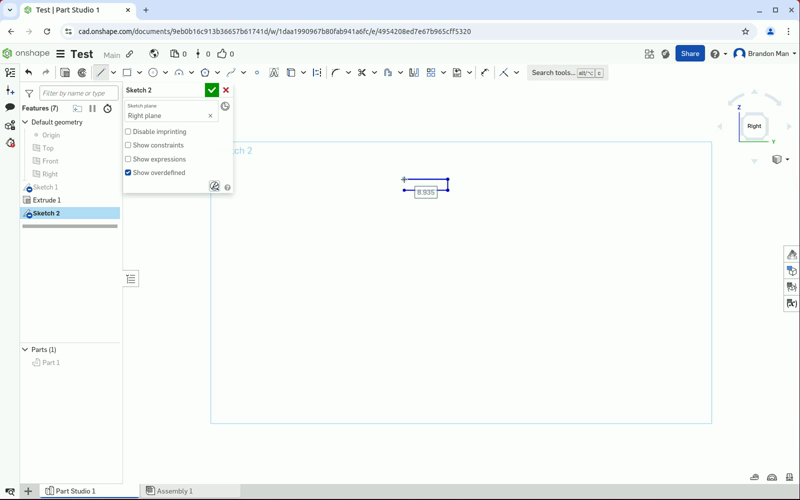
mouse_move(434, 179)
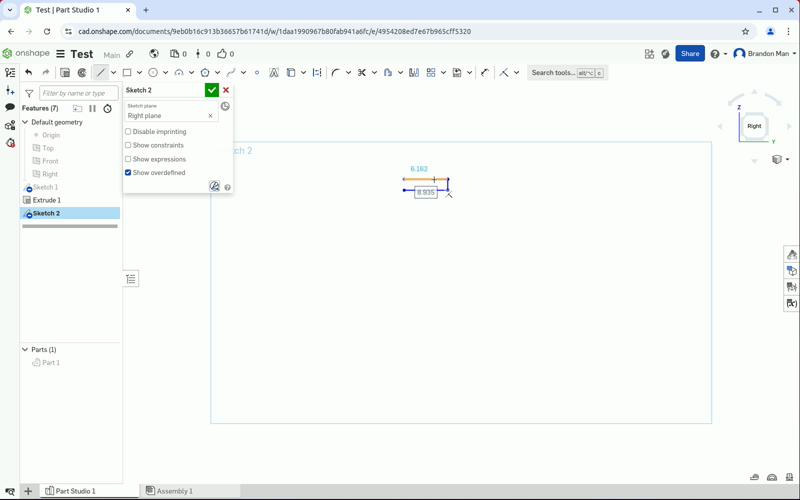
key_down(shift)
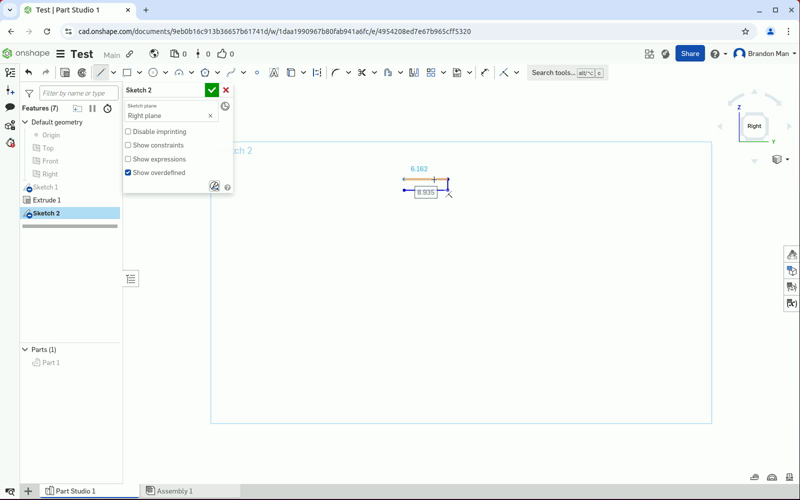
mouse_move(404, 190)
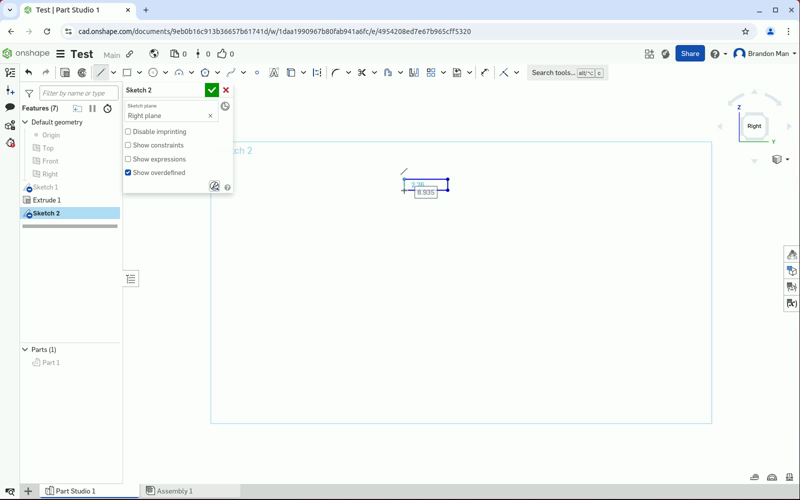
key_up(shift)
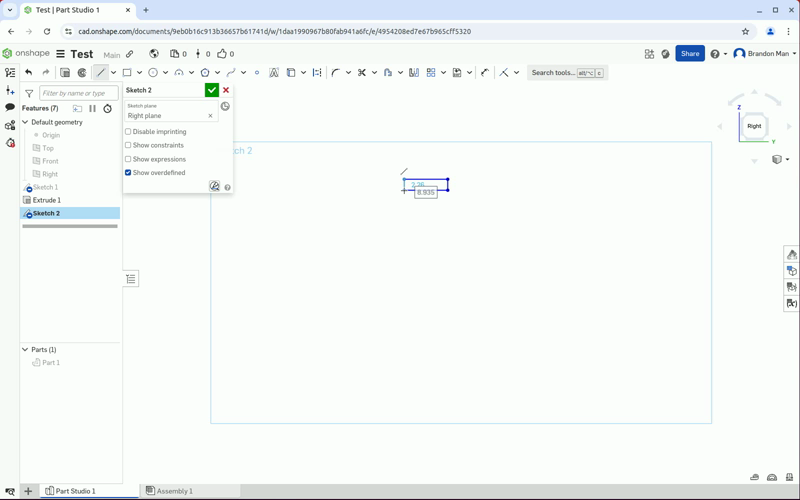
click(404, 190)
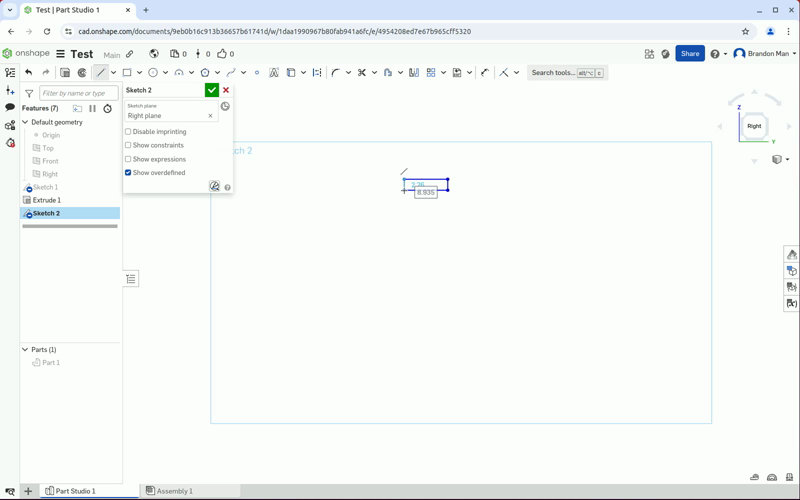
key(esc)
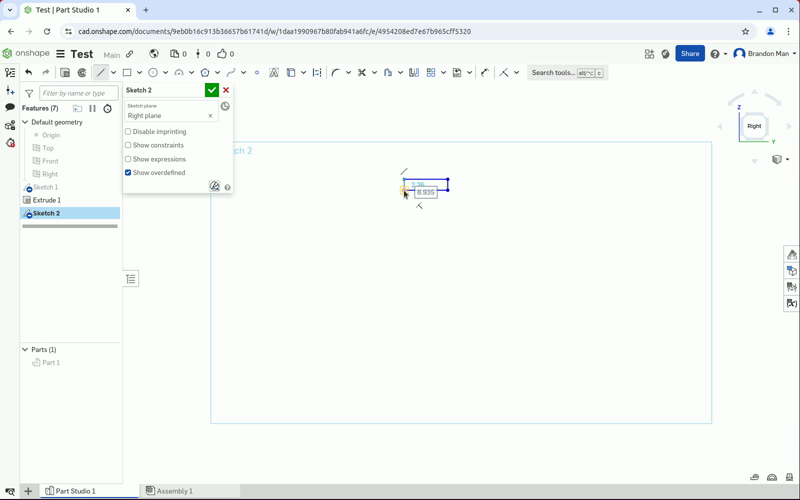
mouse_move(422, 180)
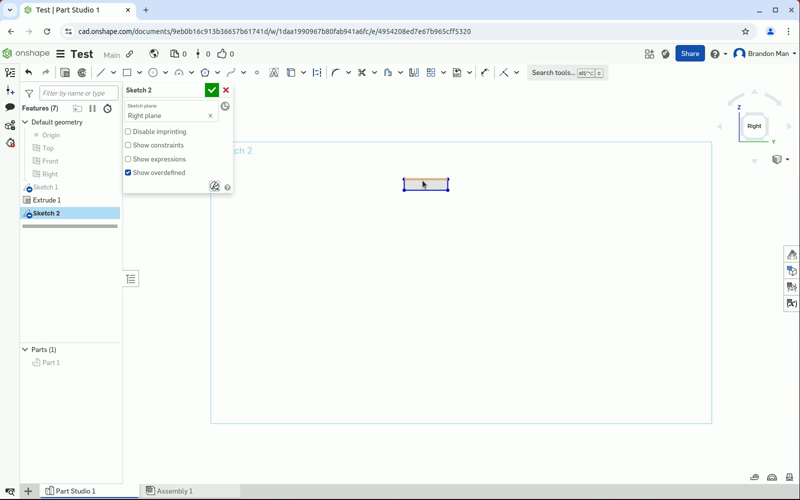
scroll(6)
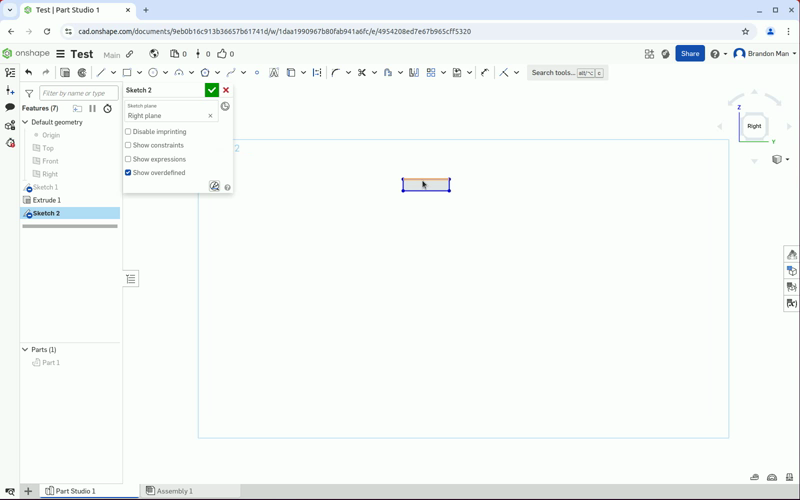
scroll(6)
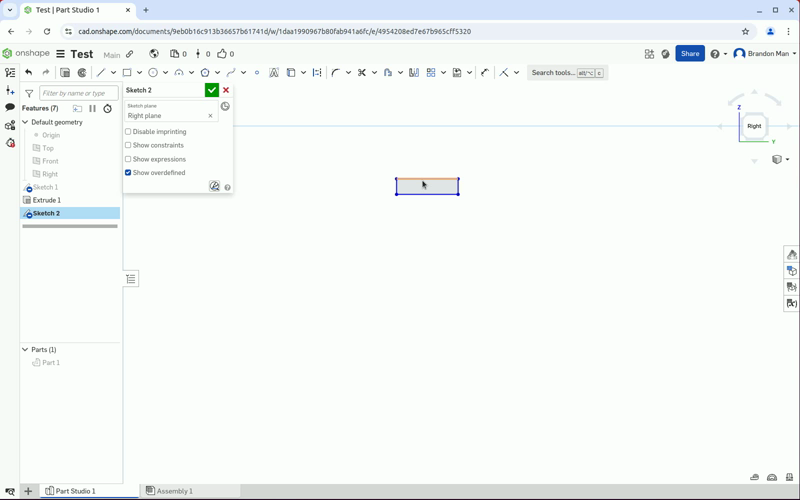
scroll(6)
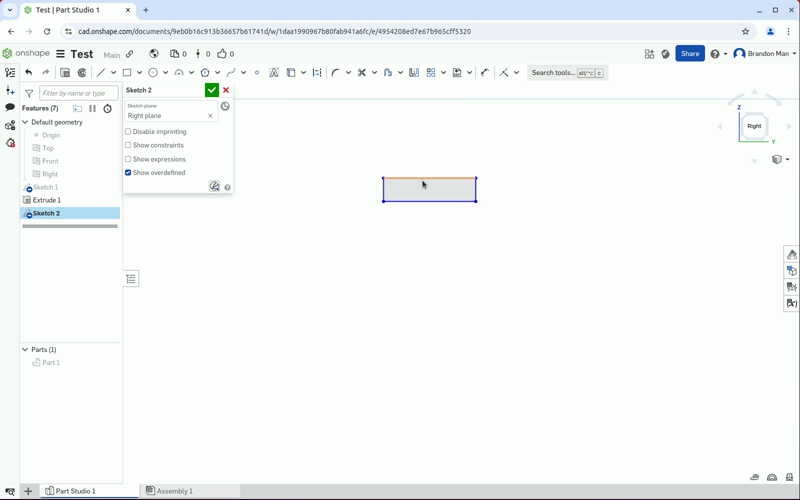
scroll(6)
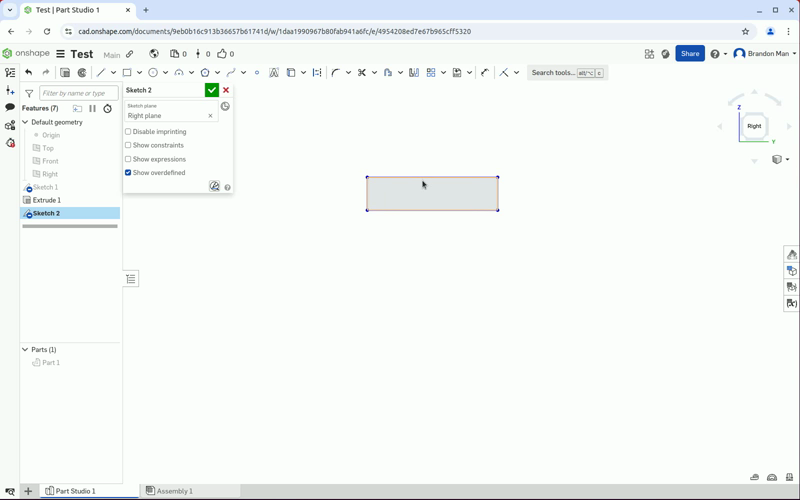
scroll(6)
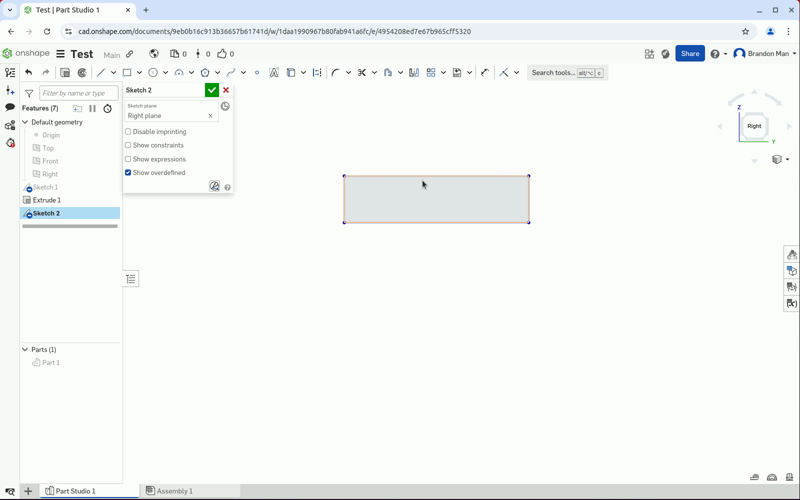
scroll(6)
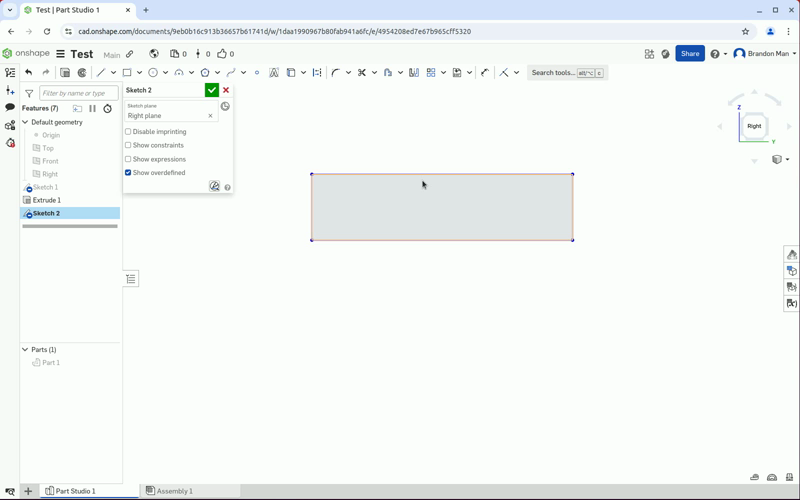
scroll(6)
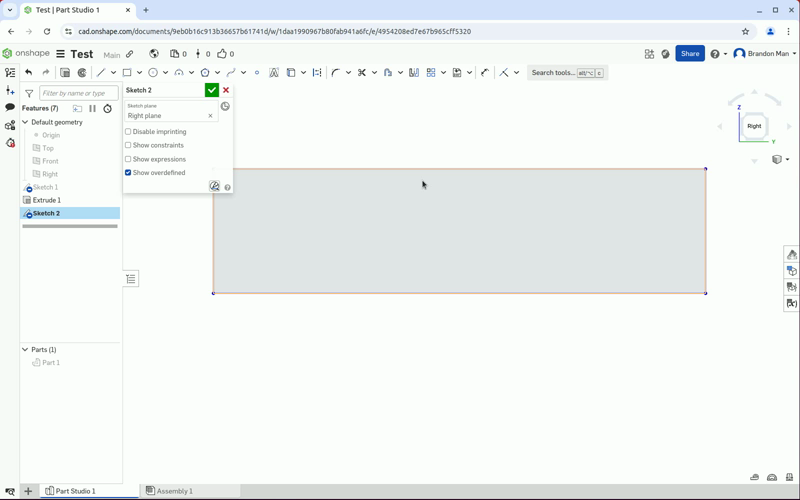
click(422, 180)
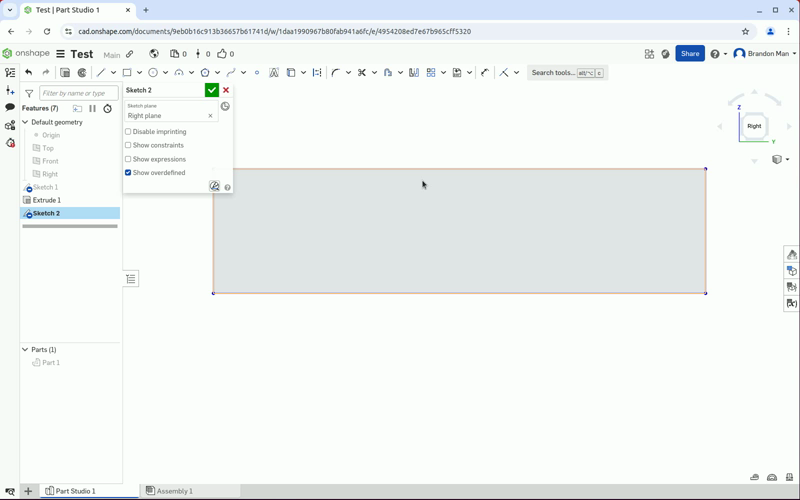
scroll(-6)
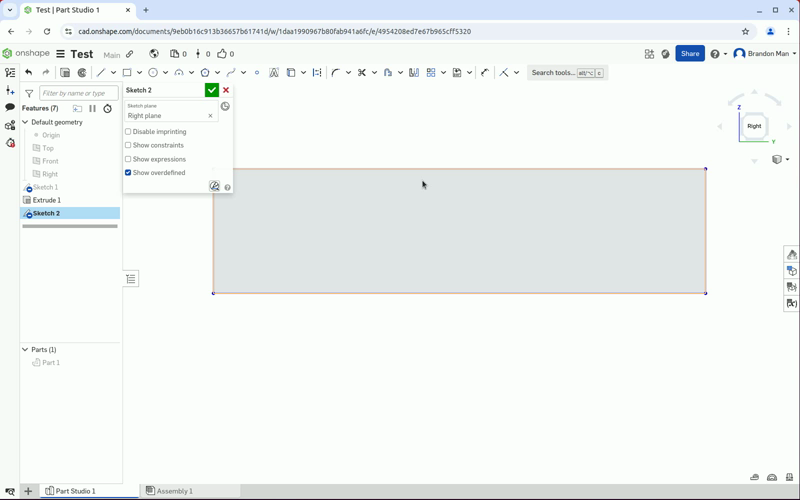
scroll(-6)
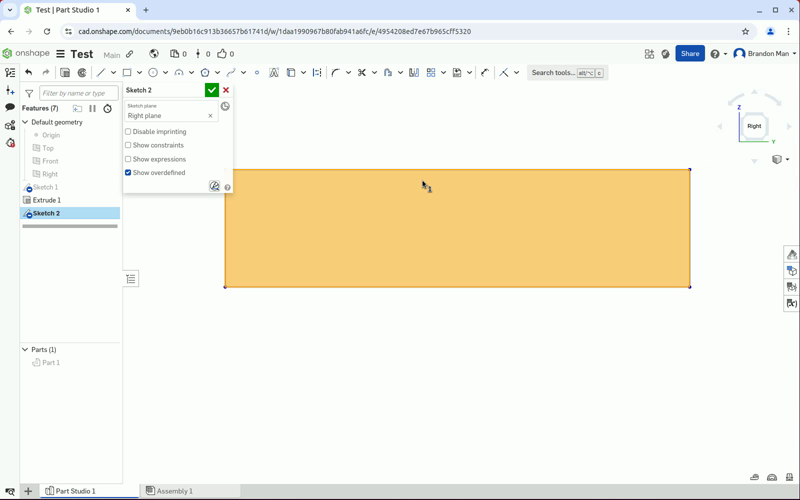
scroll(-6)
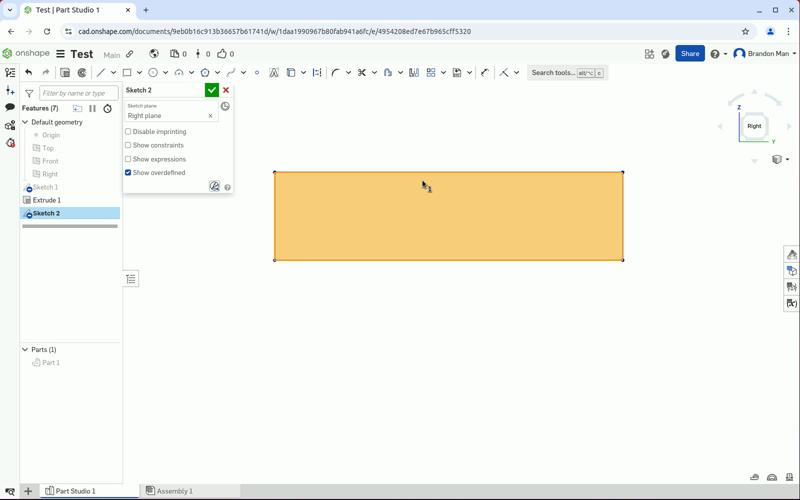
scroll(-6)
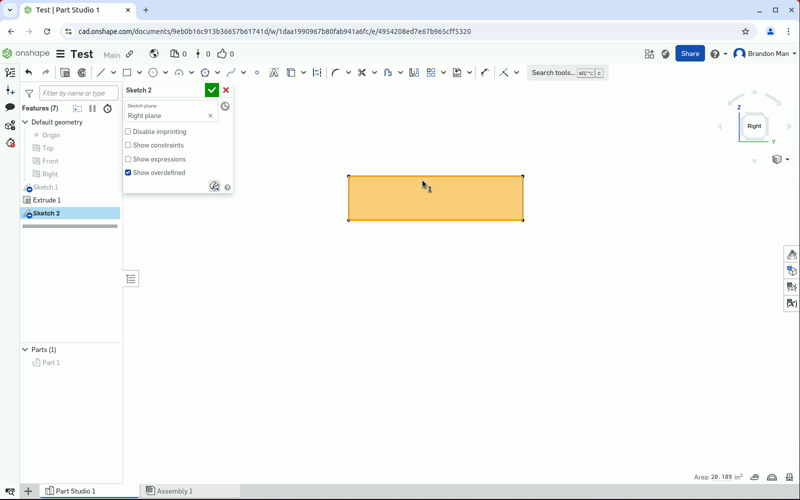
scroll(-6)
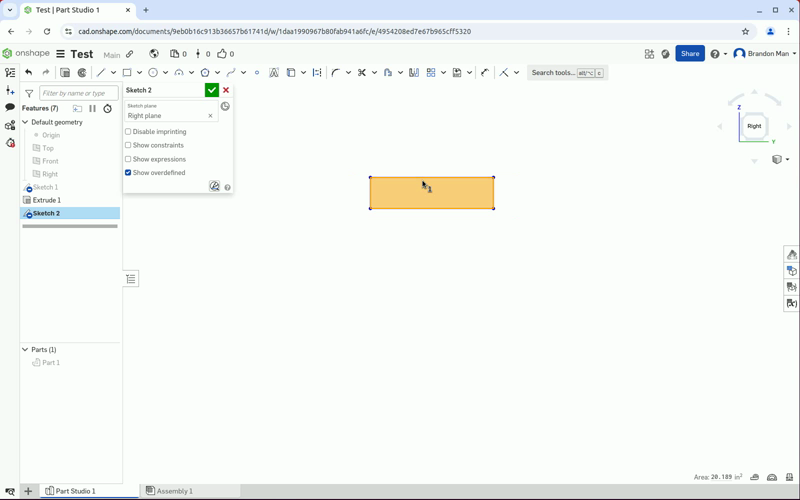
scroll(-6)
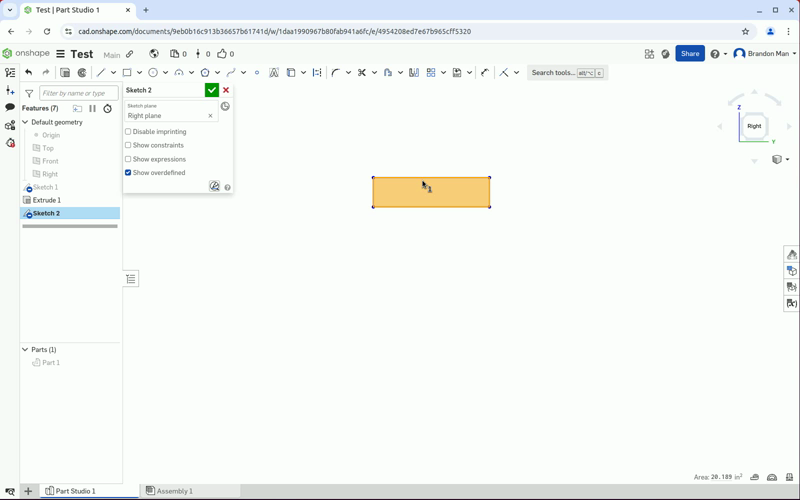
scroll(-6)
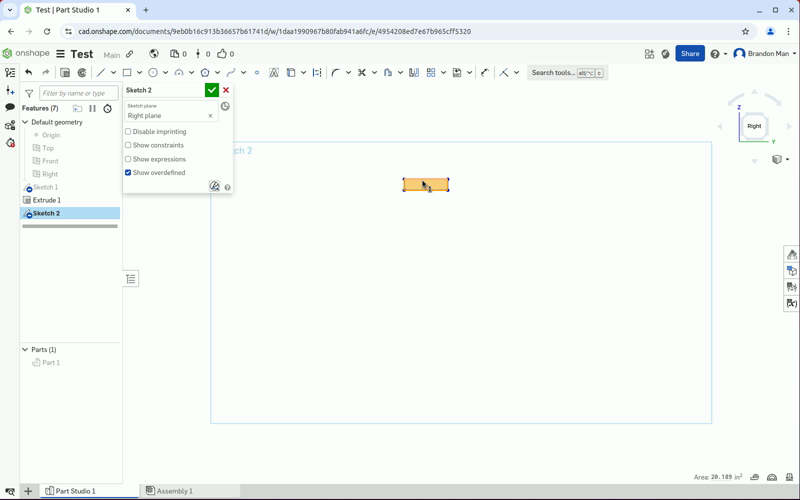
mouse_move(73, 352)
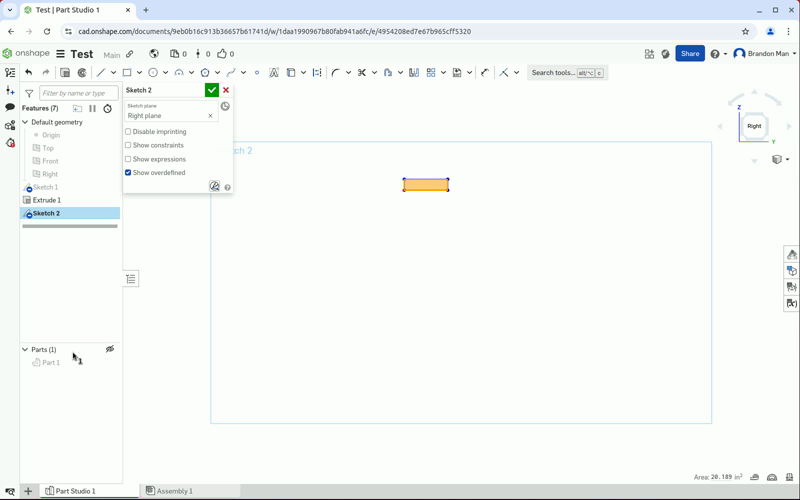
key(shift+y)
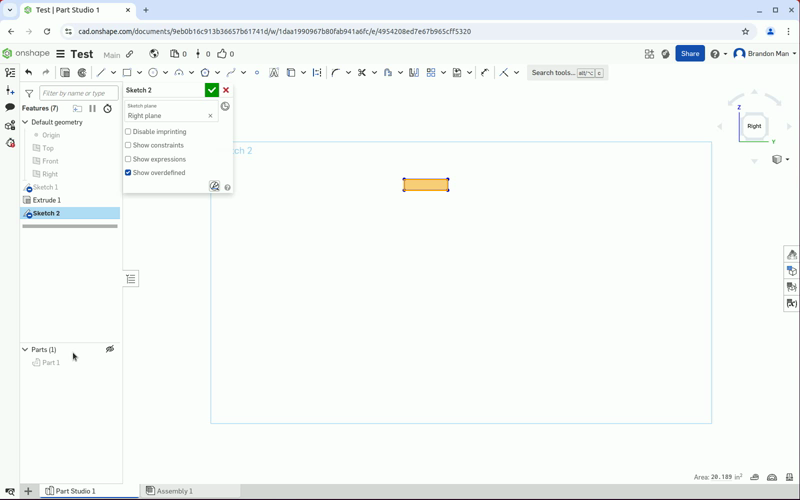
key(shift+e)
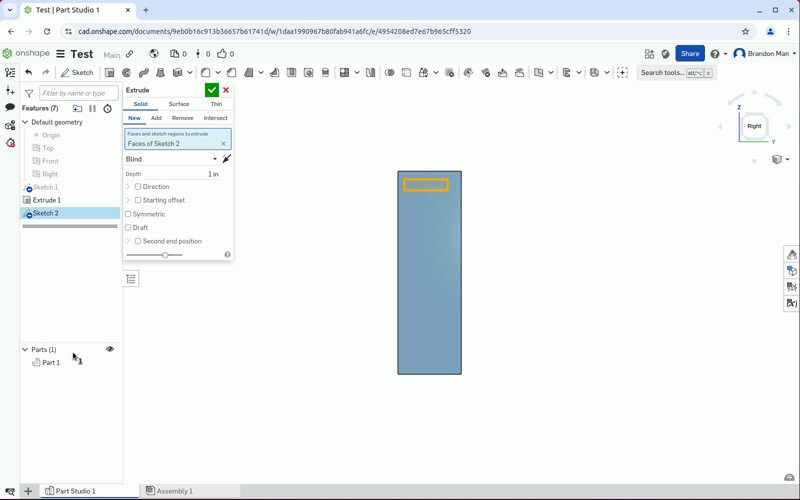
mouse_move(143, 106)
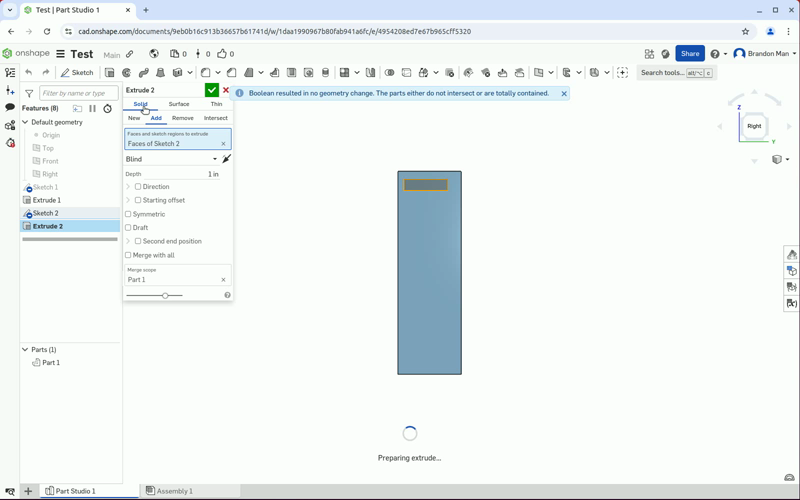
click(143, 106)
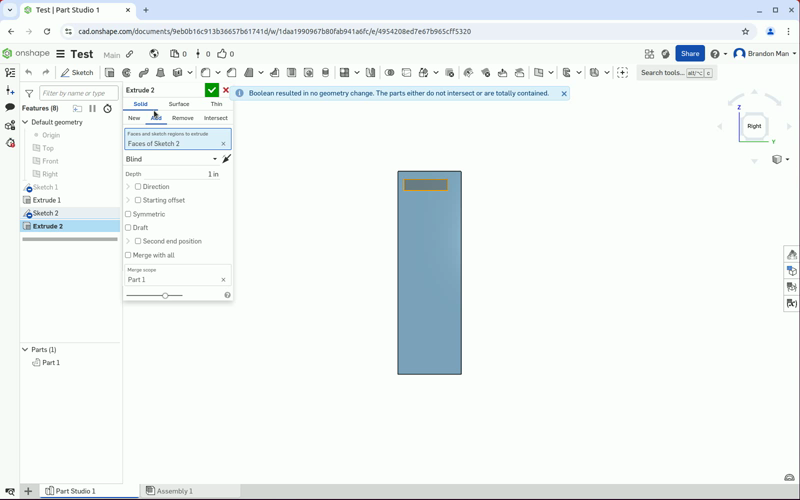
mouse_move(186, 120)
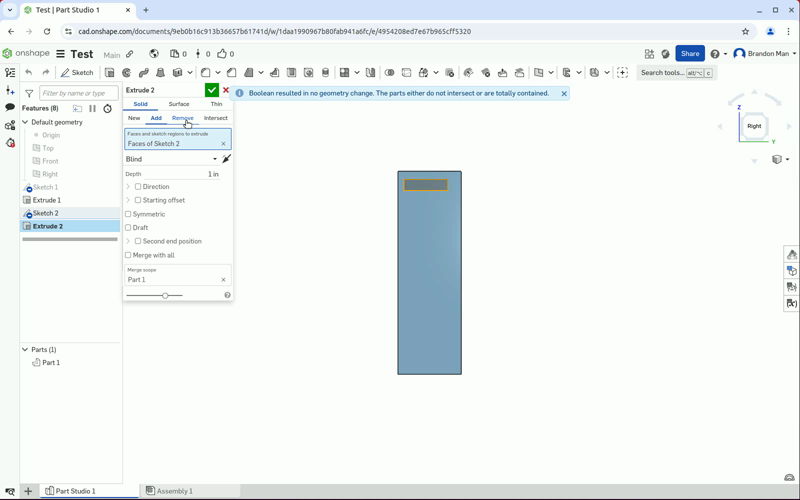
click(186, 120)
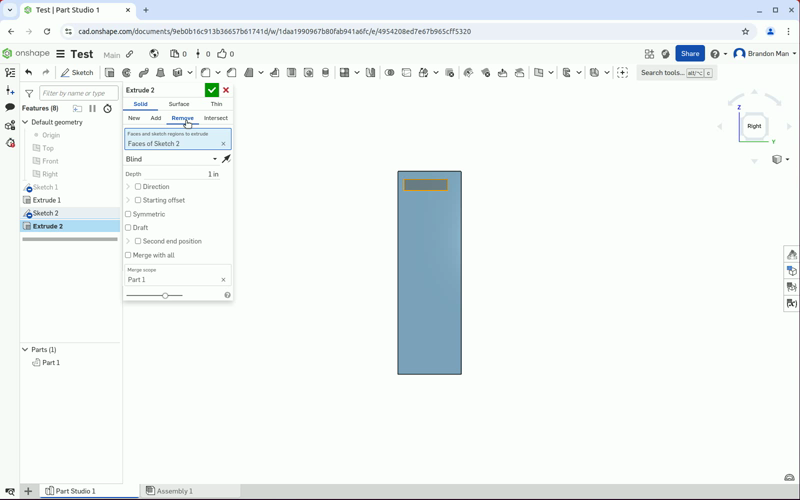
key(tab, 4)
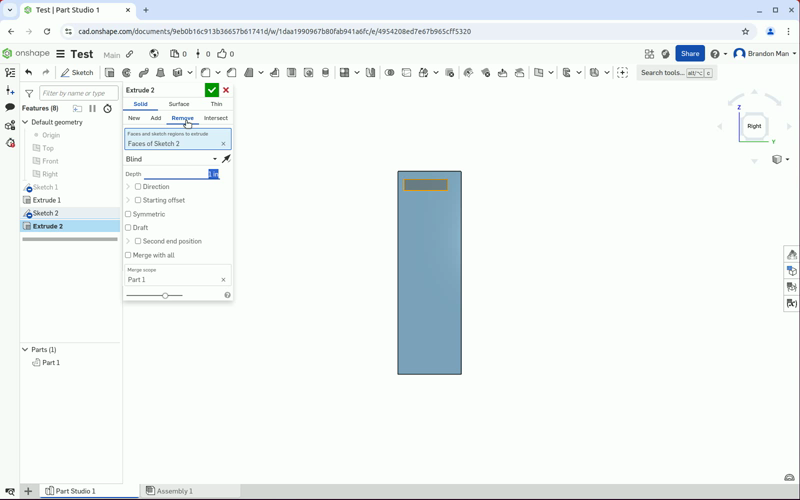
text(-22.627)
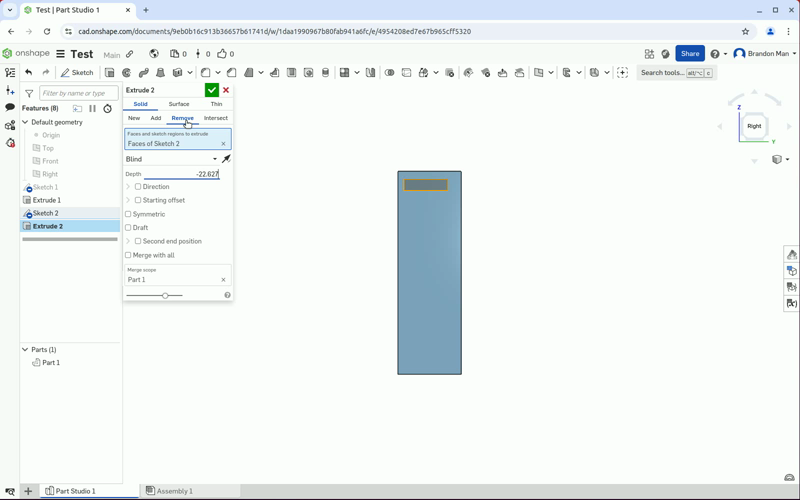
key(tab, 6)
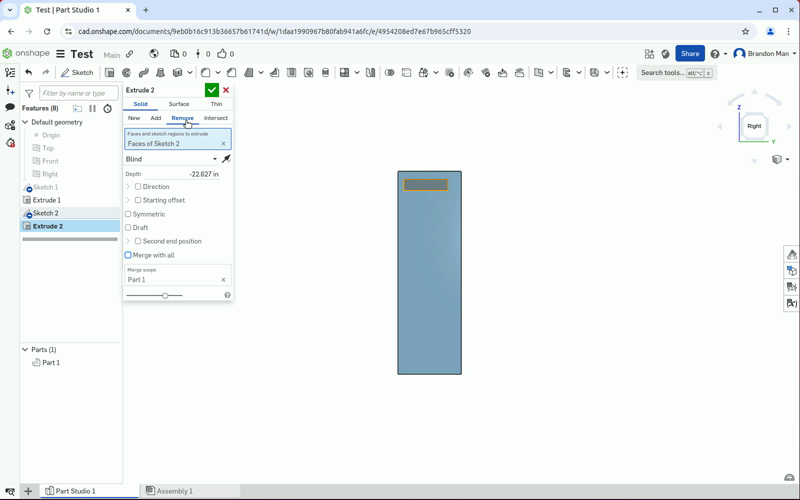
key(space)
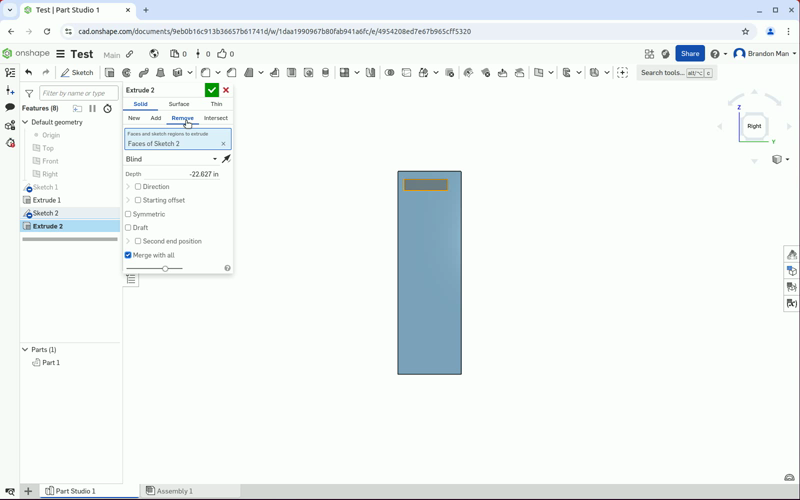
key(enter)
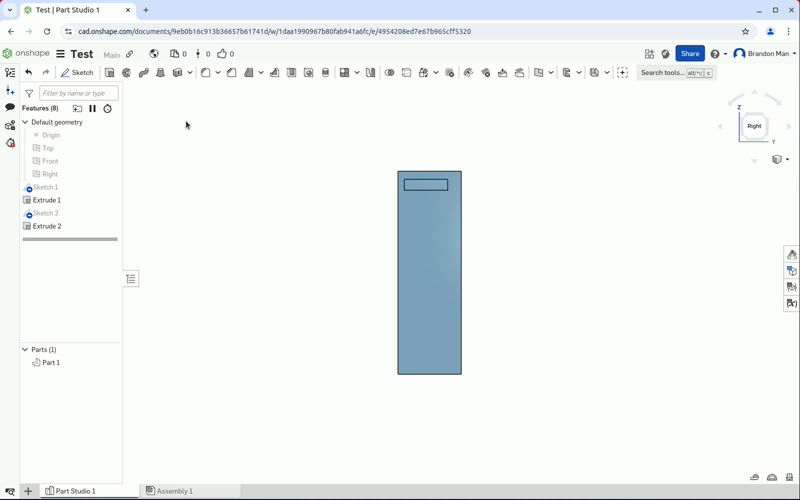
key(shift+h)
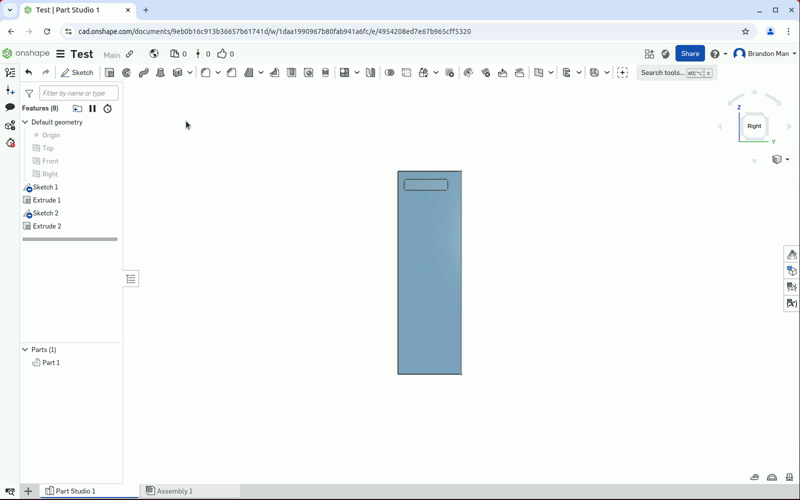
key(shift+h)
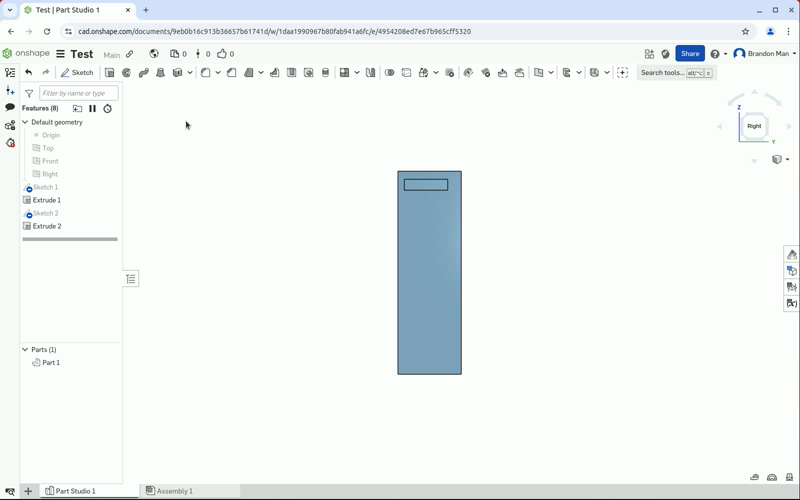
mouse_move(73, 189)
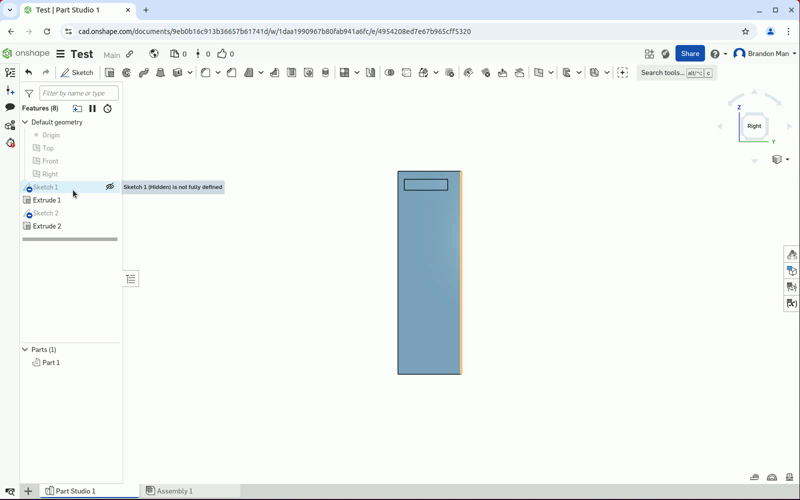
click(73, 189)
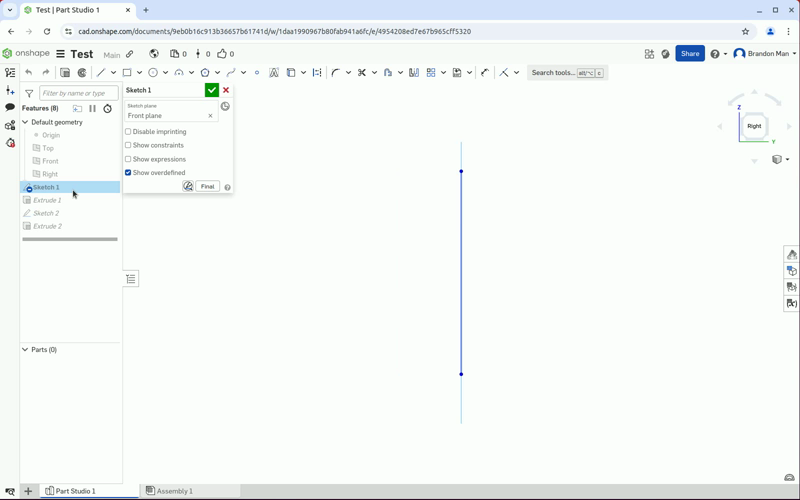
mouse_move(229, 92)
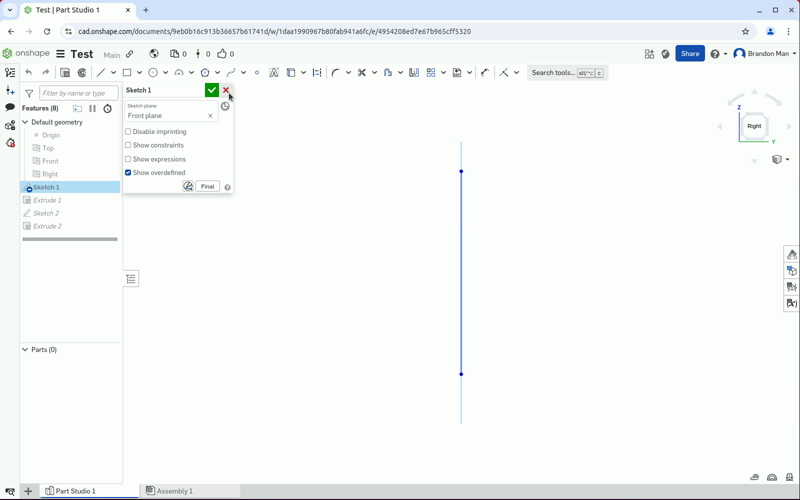
click(229, 92)
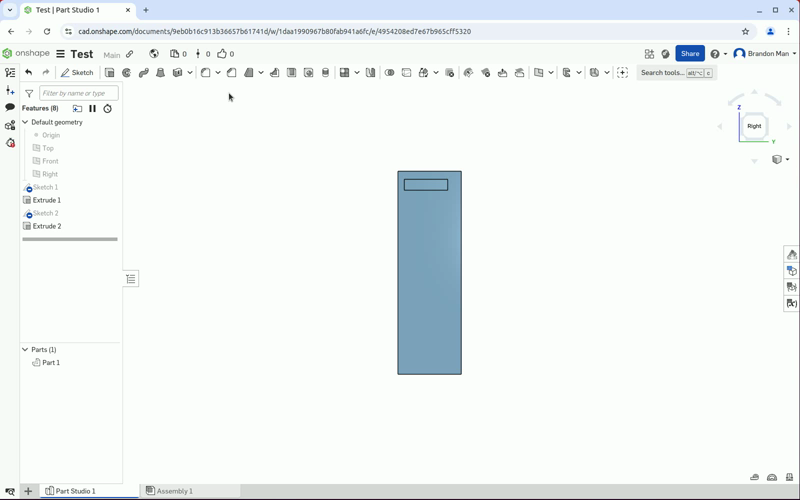
mouse_move(73, 352)
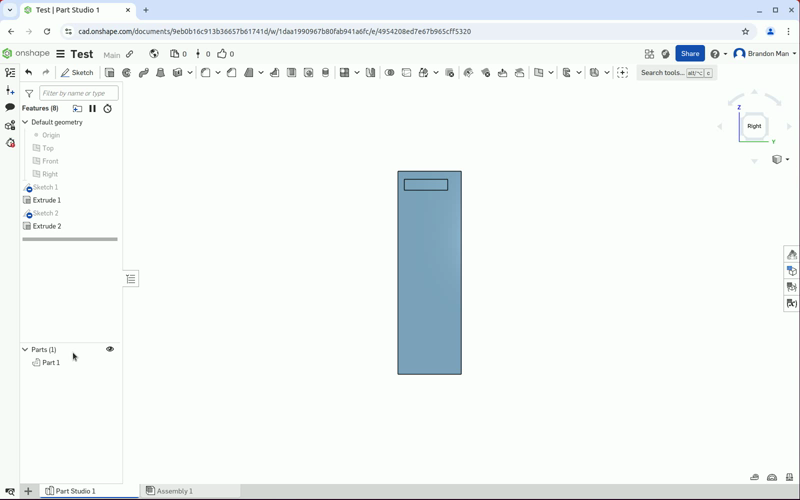
key(y)
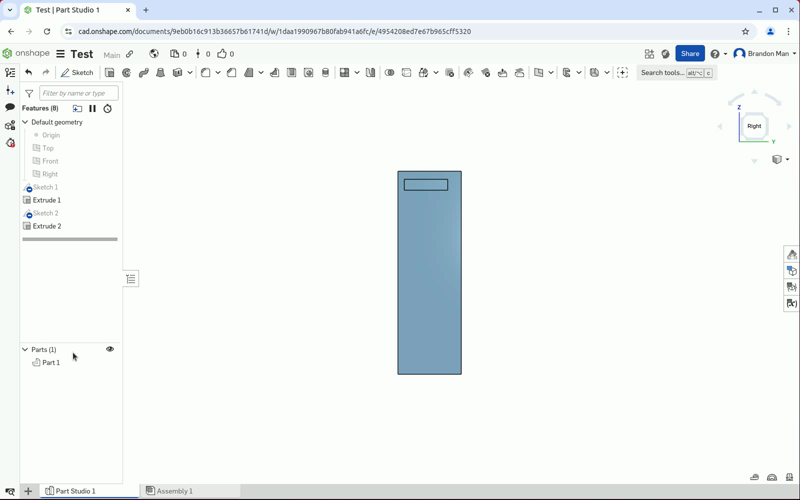
key(shift+p)
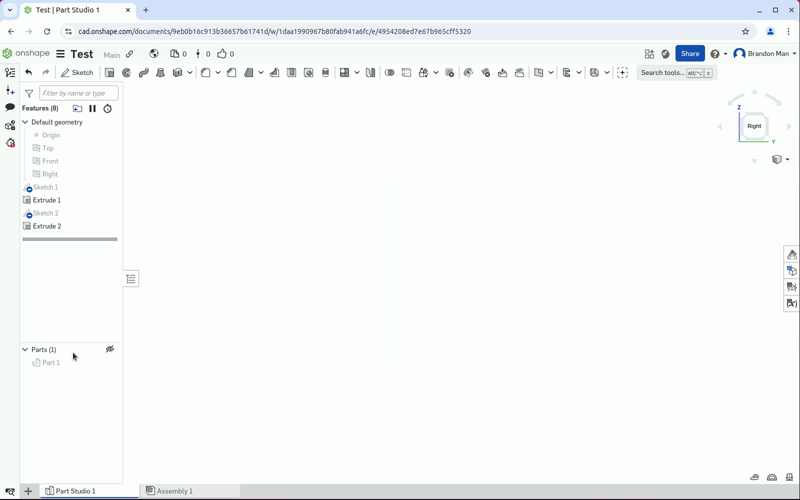
key(space)
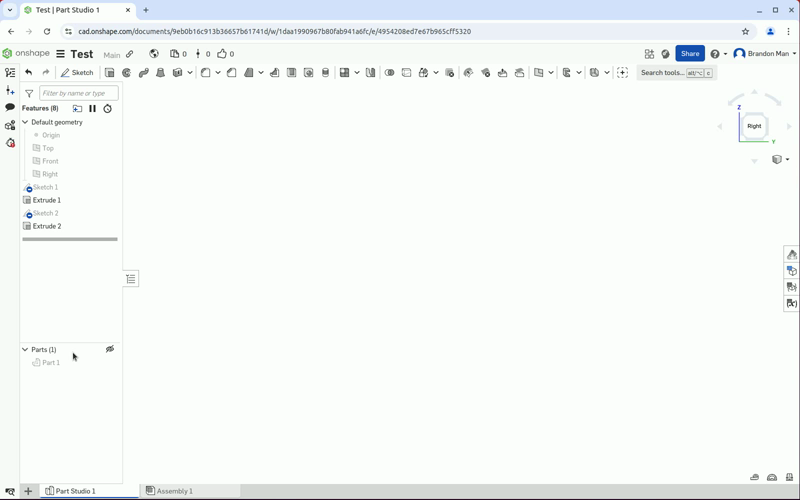
key_down(shift)
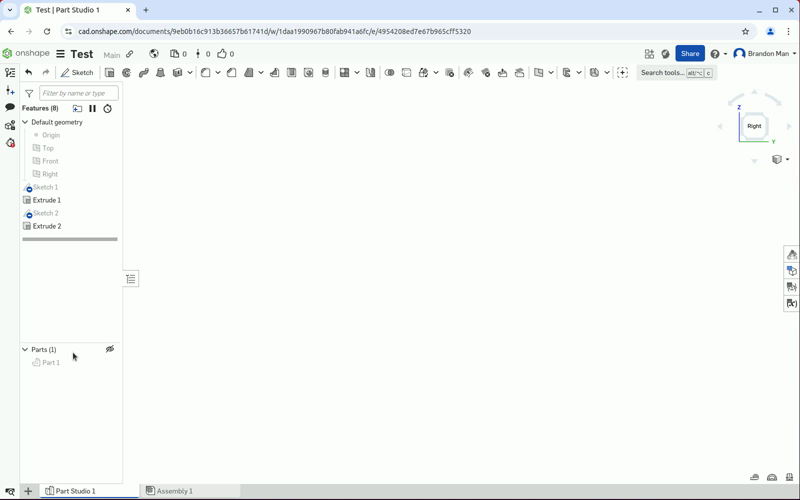
key(right)
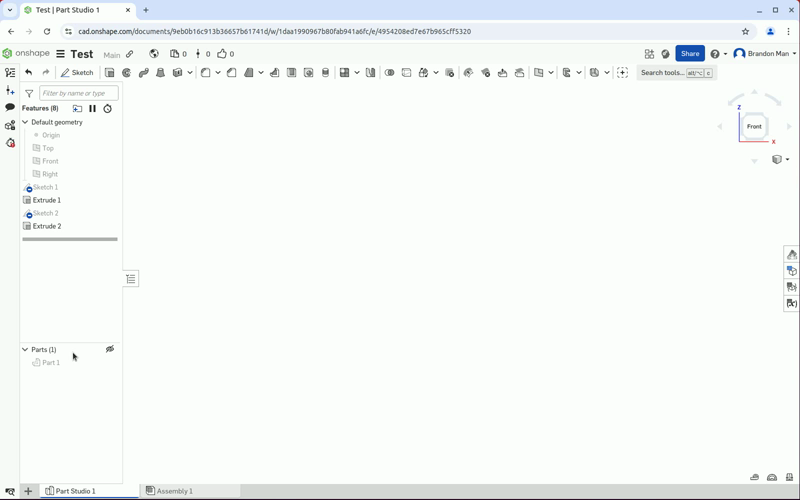
key_up(shift)
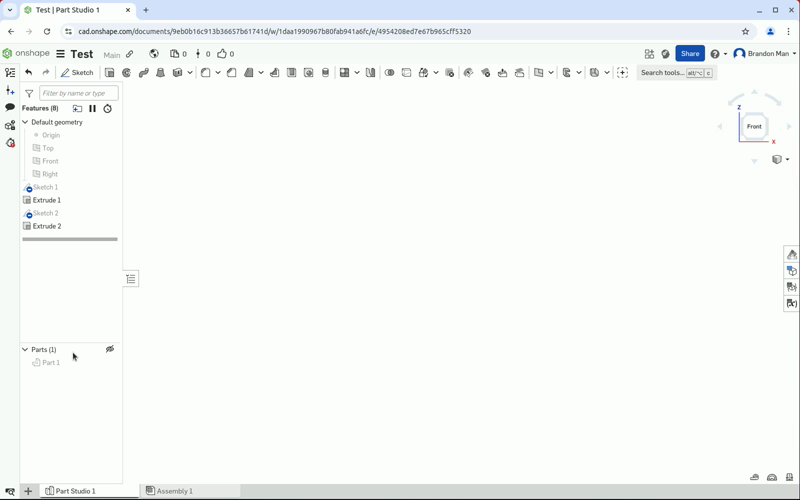
key(space)
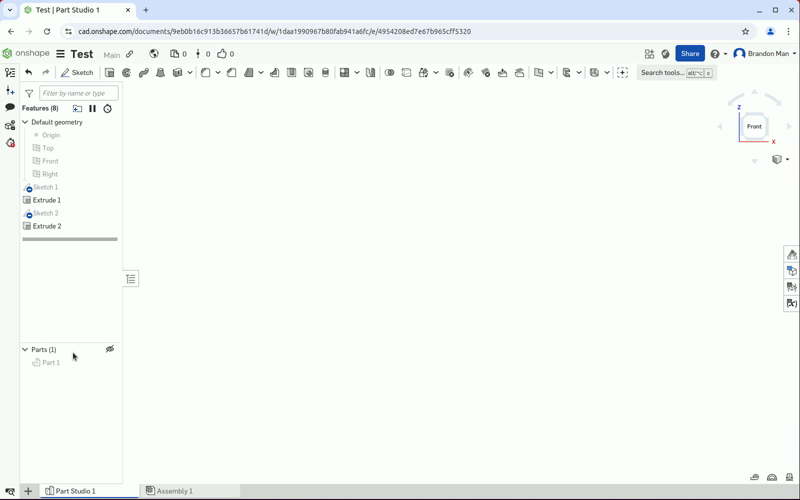
key_down(shift)
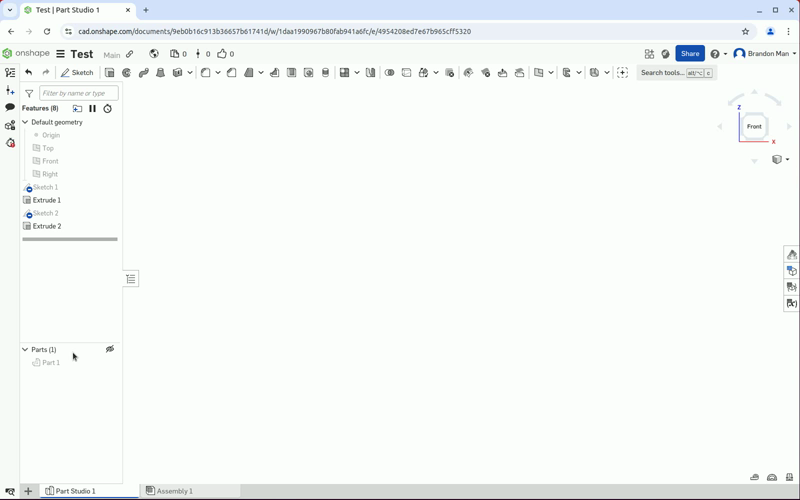
key(down)
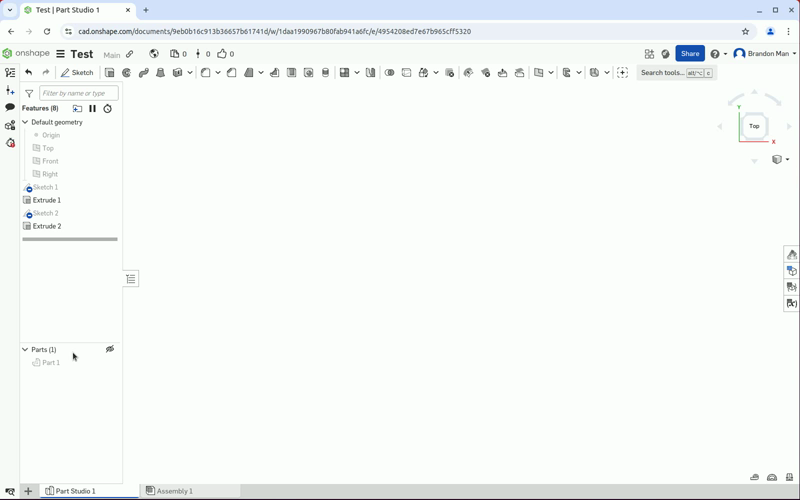
key_up(shift)
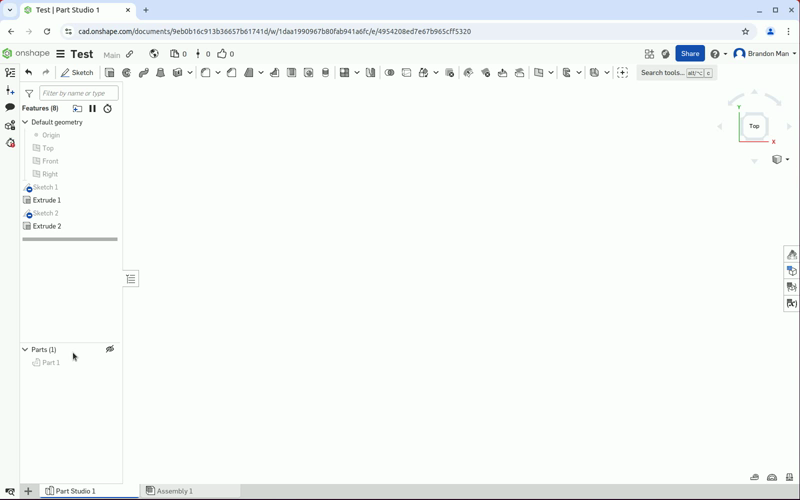
mouse_move(73, 352)
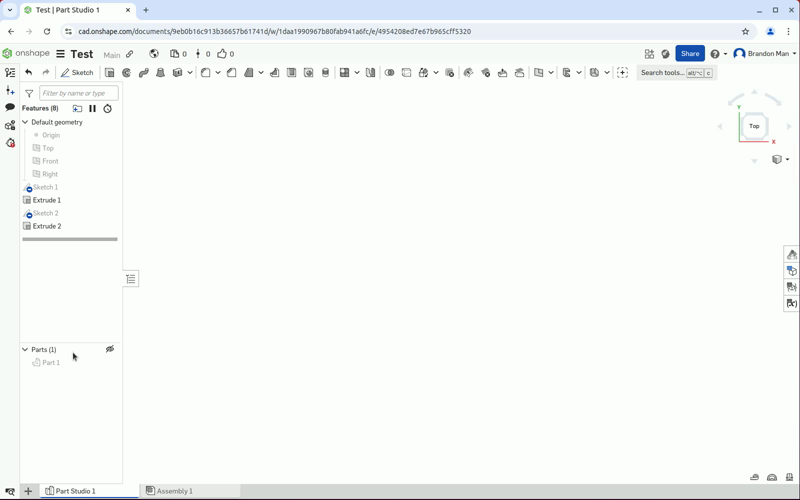
key(shift+y)
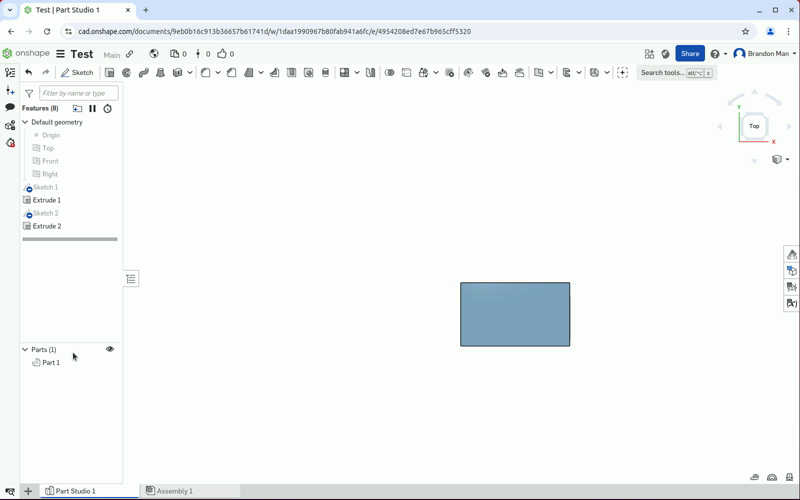
mouse_move(541, 75)
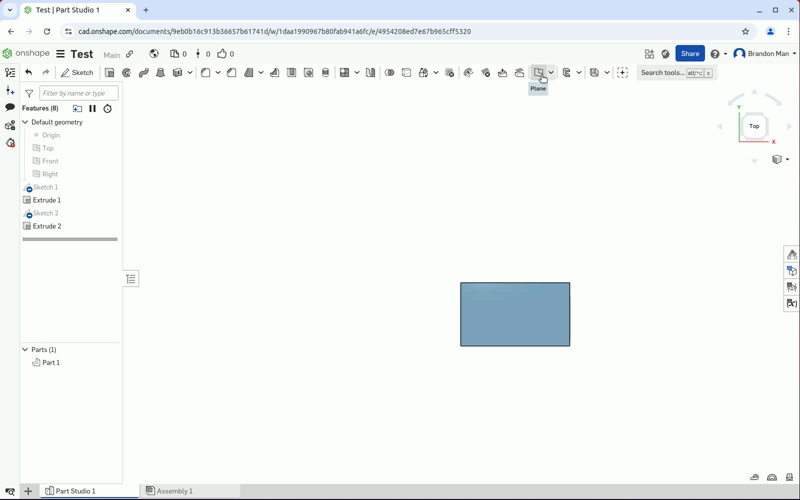
click(541, 75)
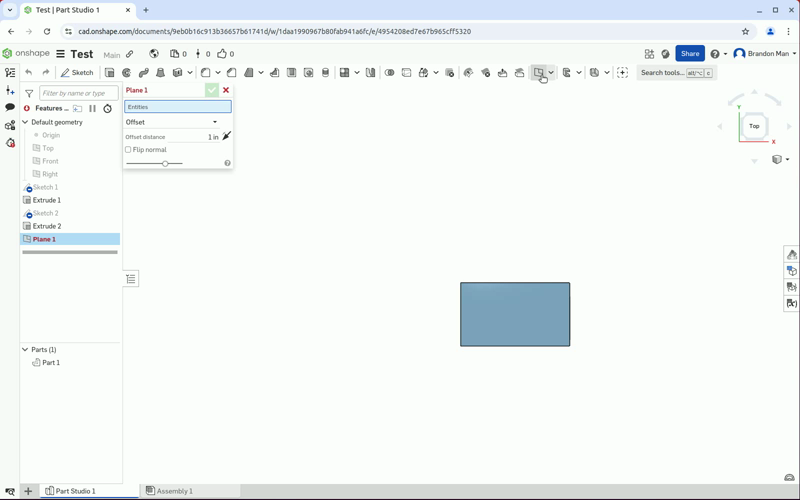
mouse_move(73, 150)
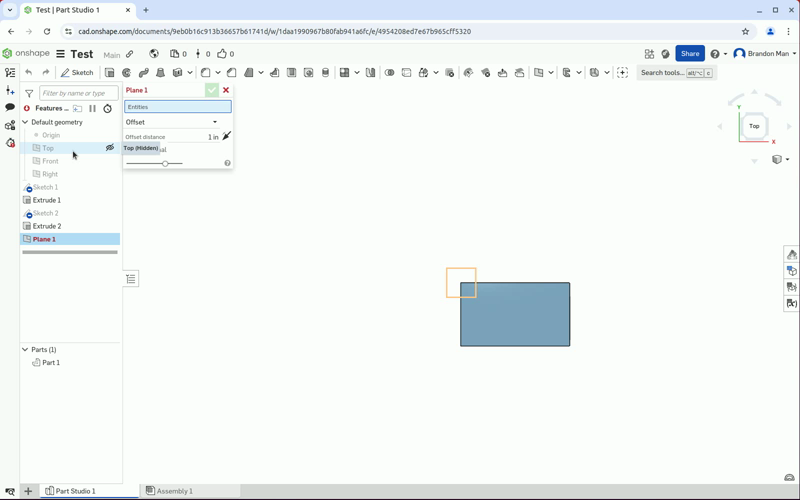
click(73, 150)
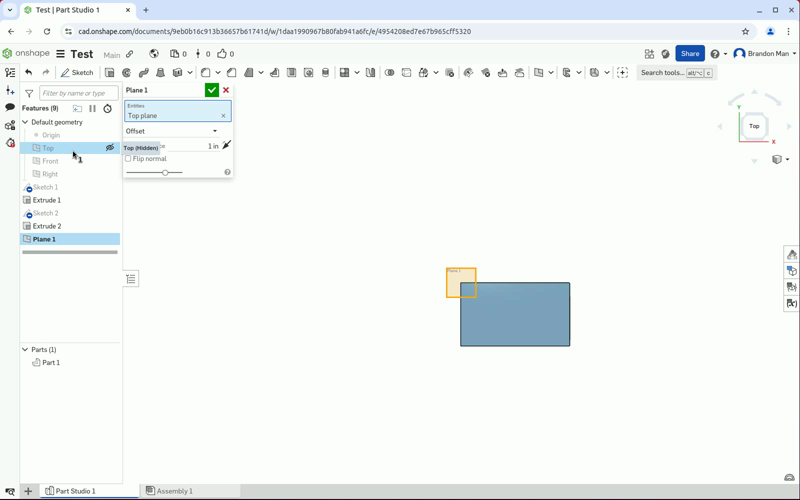
key(tab, 2)
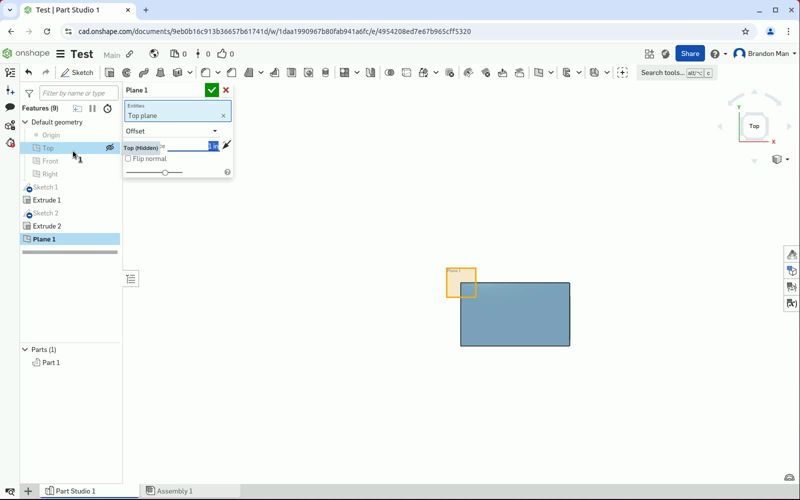
text(23.108)
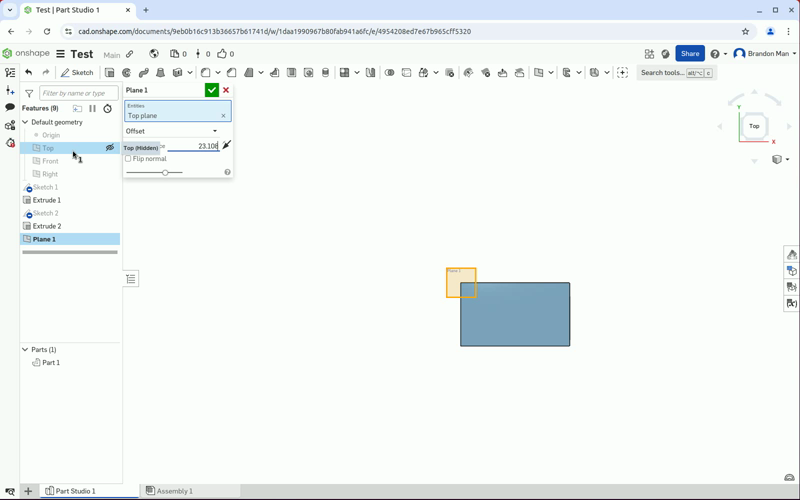
key(enter, 2)
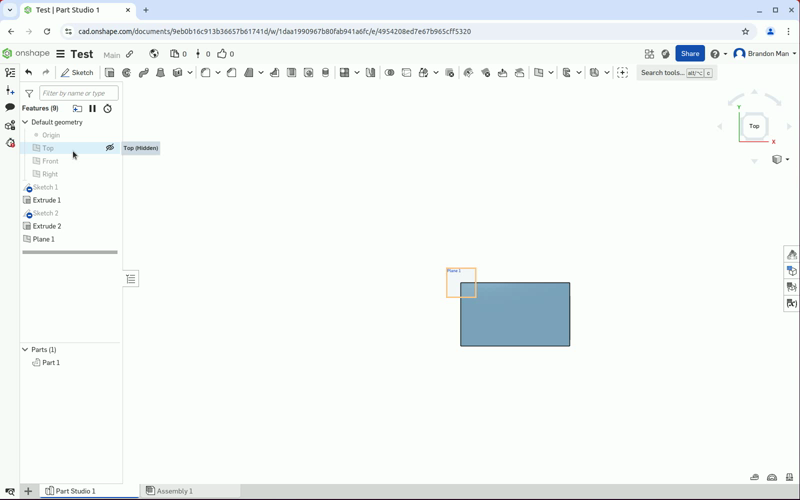
key(shift+s)
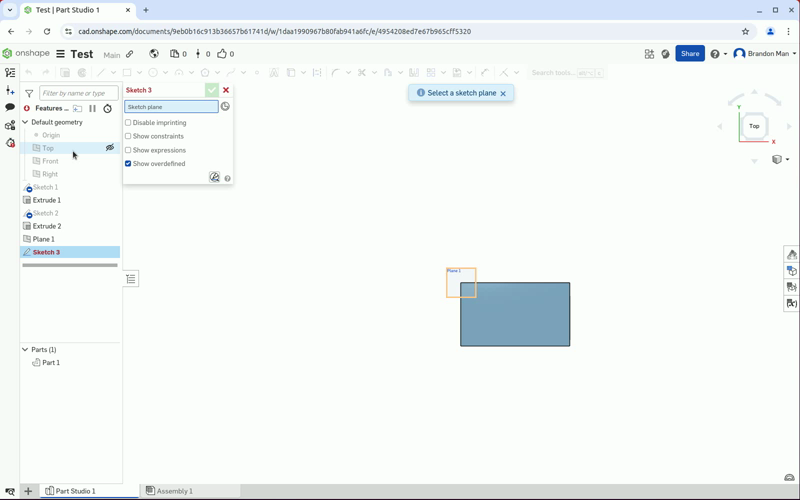
mouse_move(73, 241)
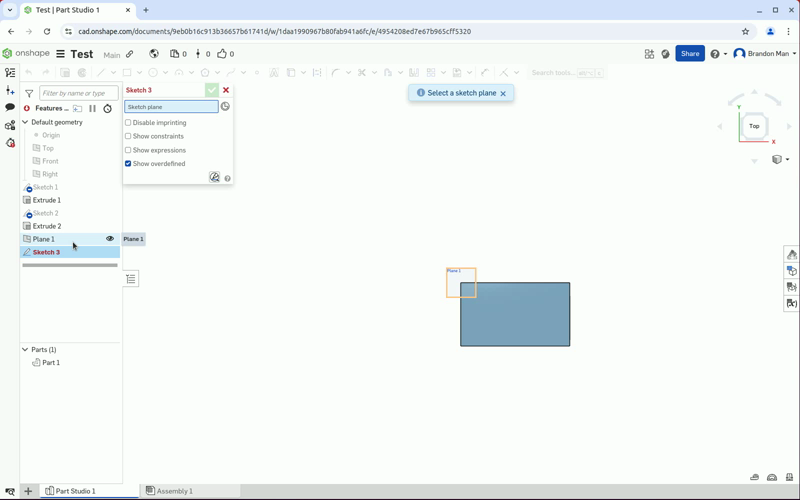
click(73, 241)
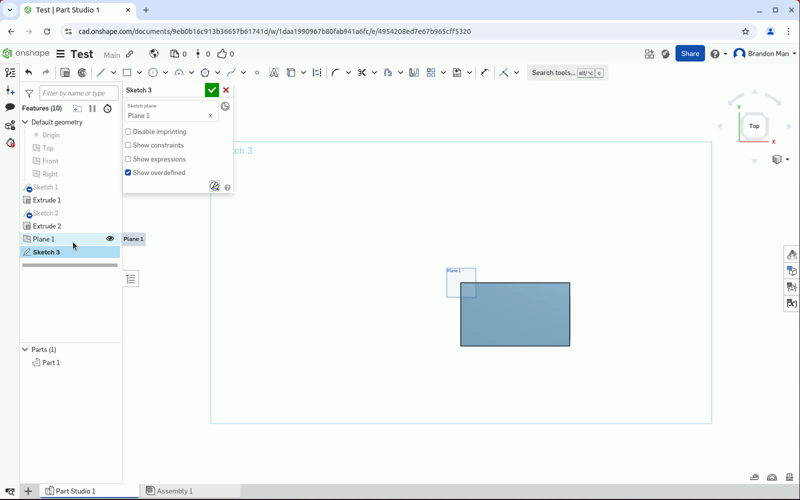
mouse_move(73, 352)
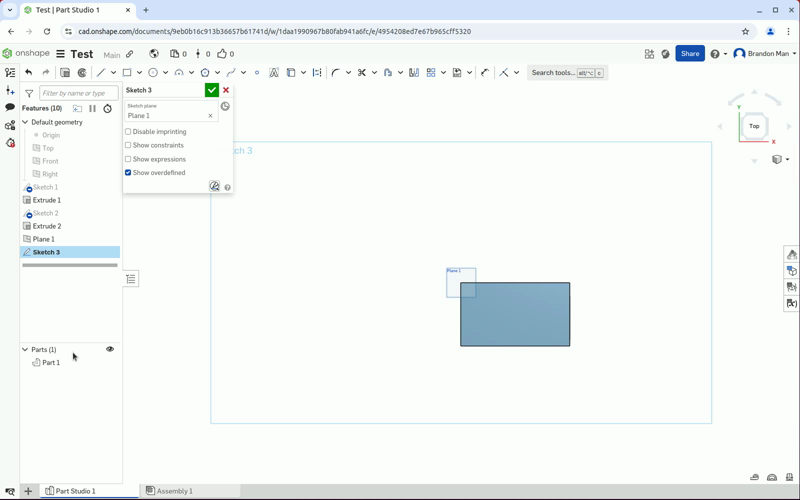
key(y)
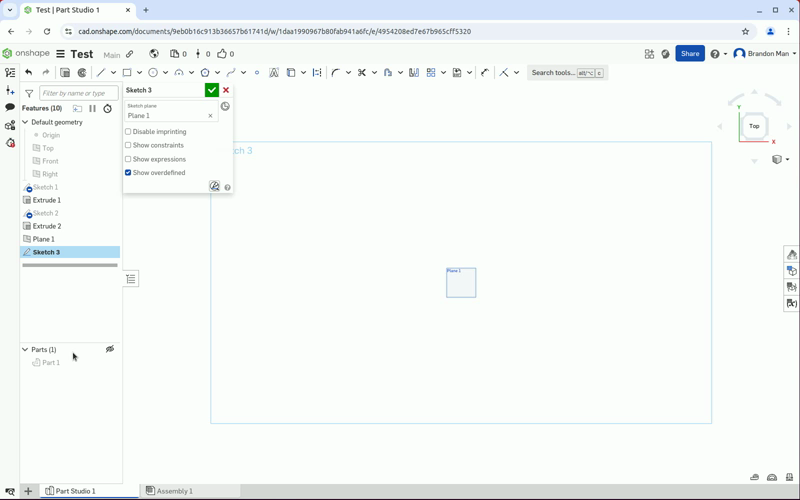
key(c)
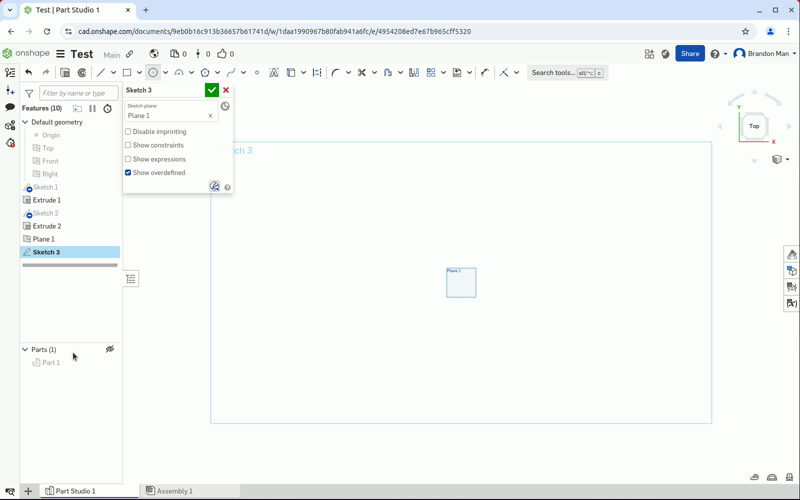
key_down(shift)
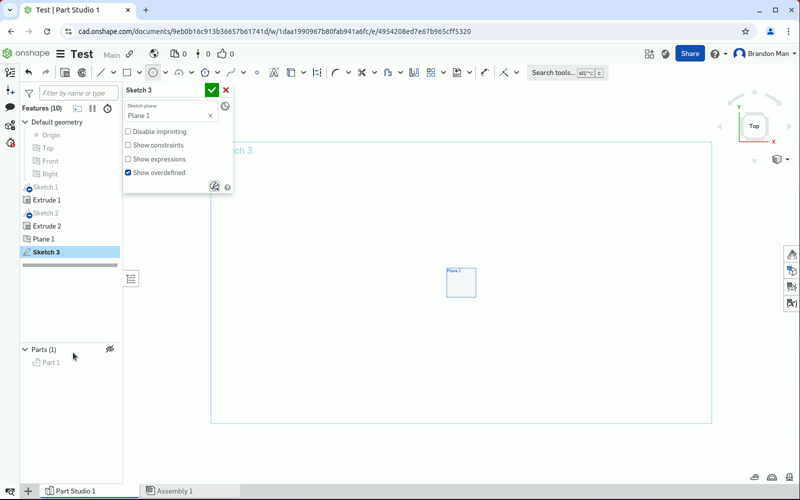
mouse_move(516, 314)
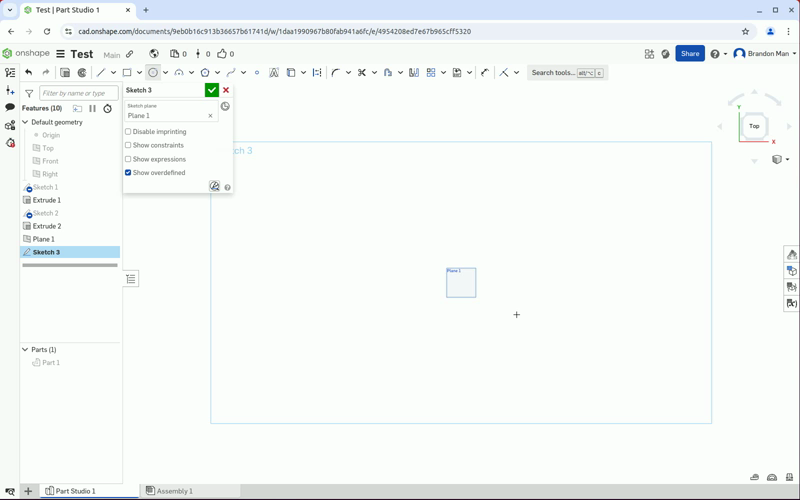
click(516, 314)
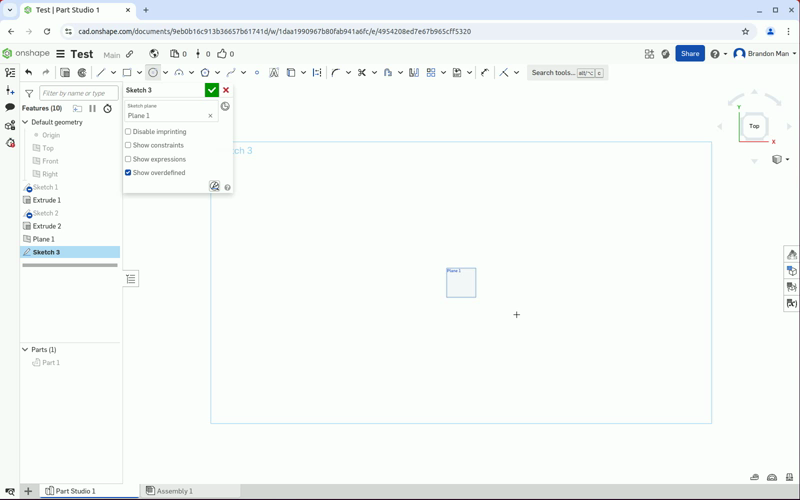
key_up(shift)
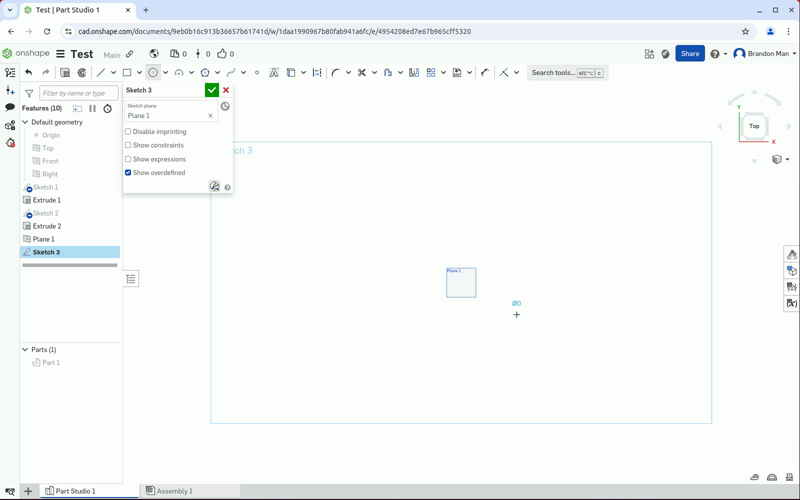
mouse_move(538, 314)
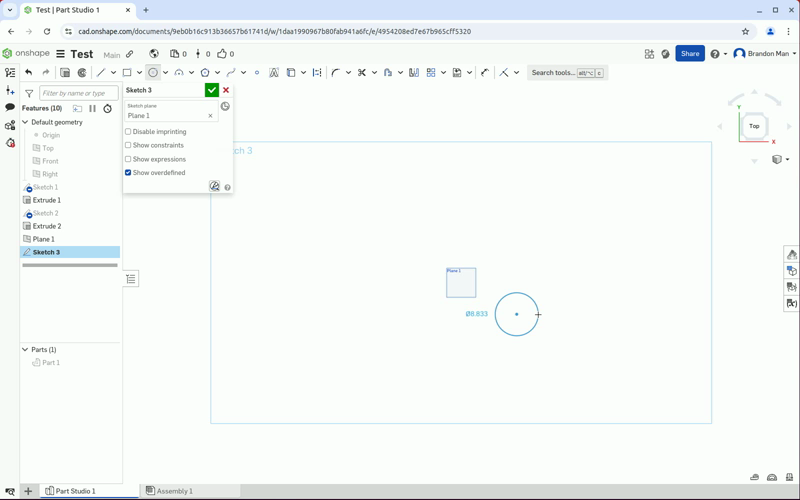
click(538, 314)
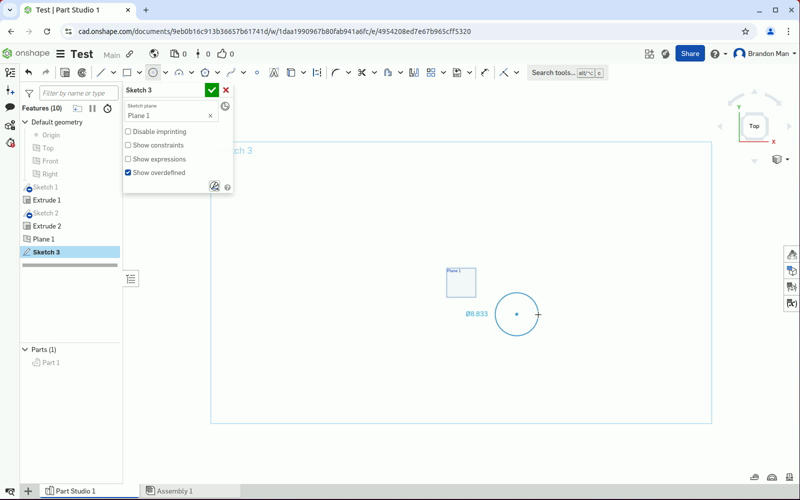
key(esc)
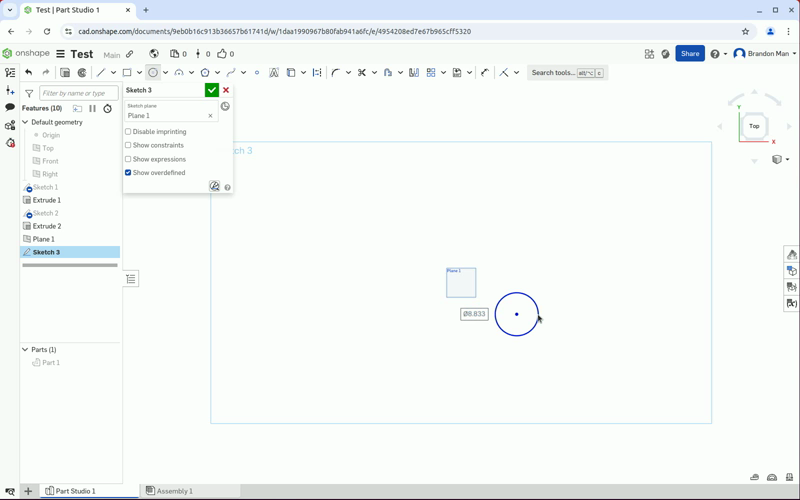
mouse_move(522, 297)
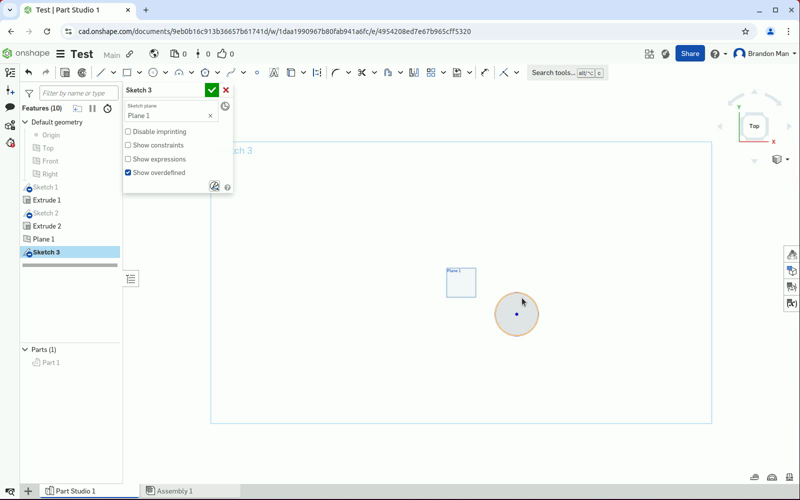
scroll(6)
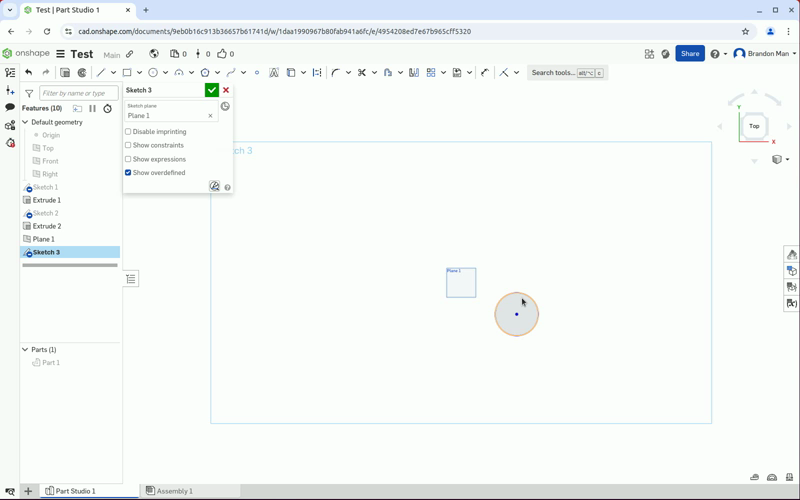
scroll(6)
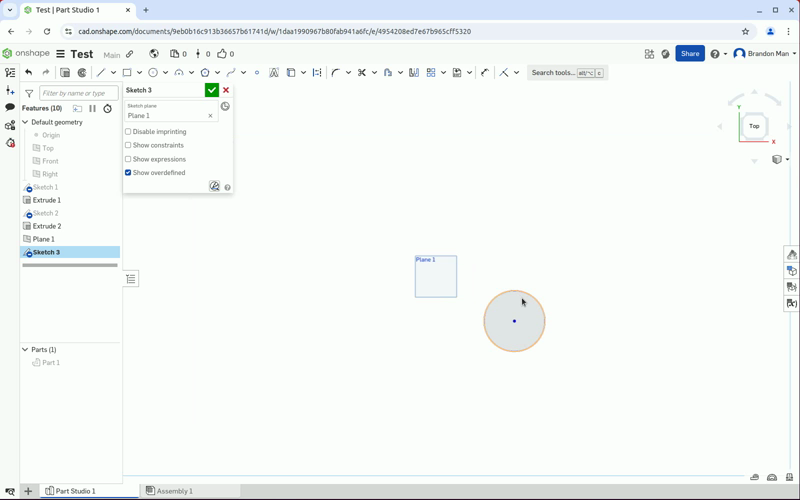
scroll(6)
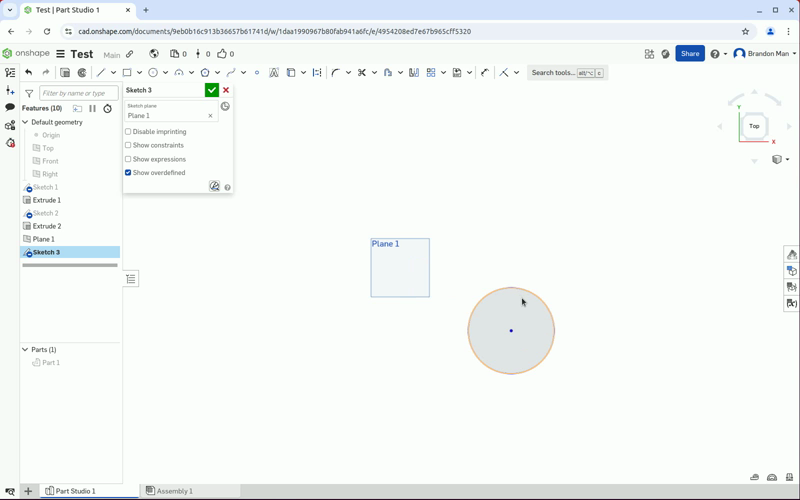
scroll(6)
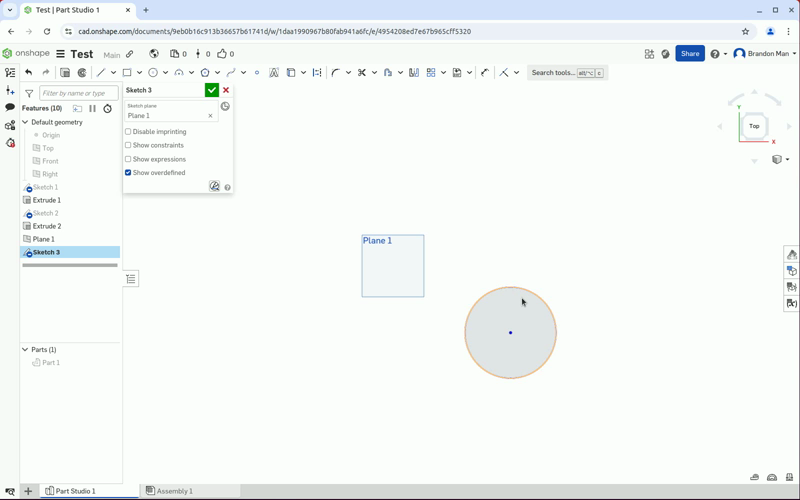
scroll(6)
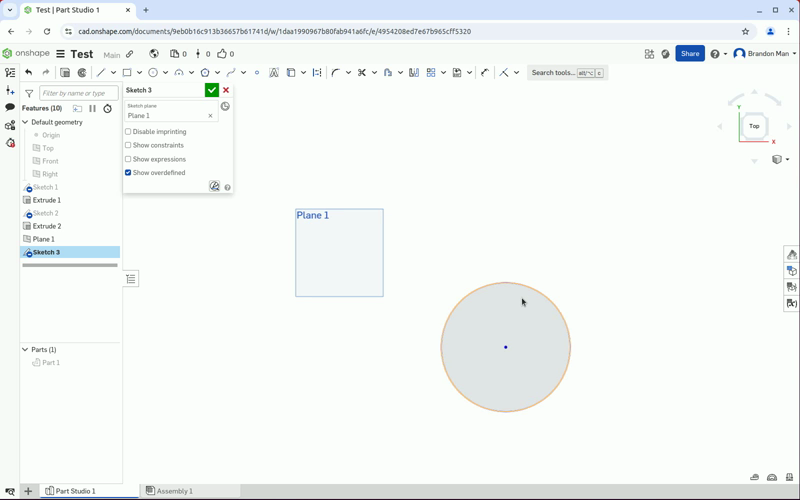
scroll(6)
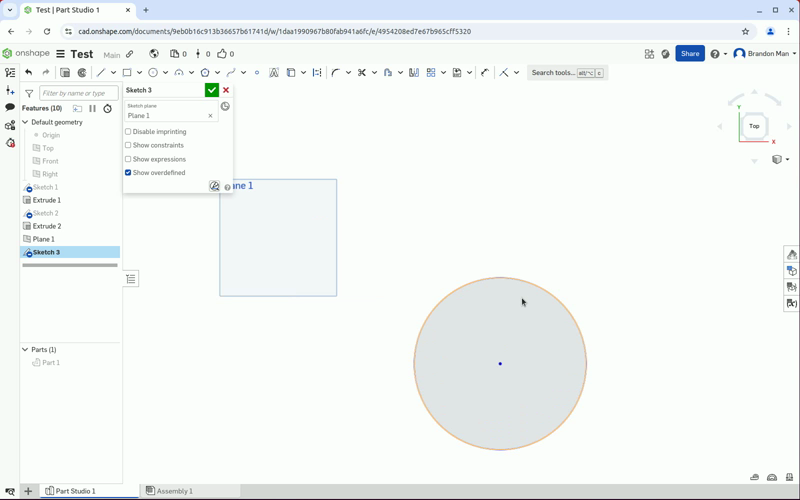
scroll(6)
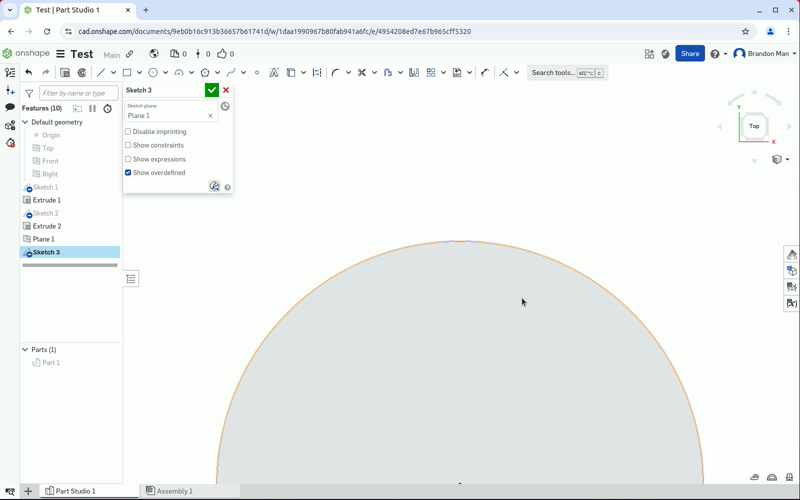
click(522, 297)
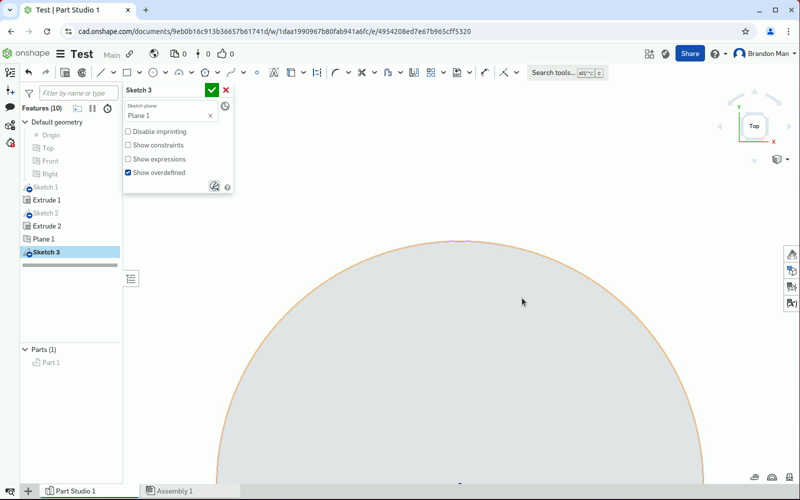
scroll(-6)
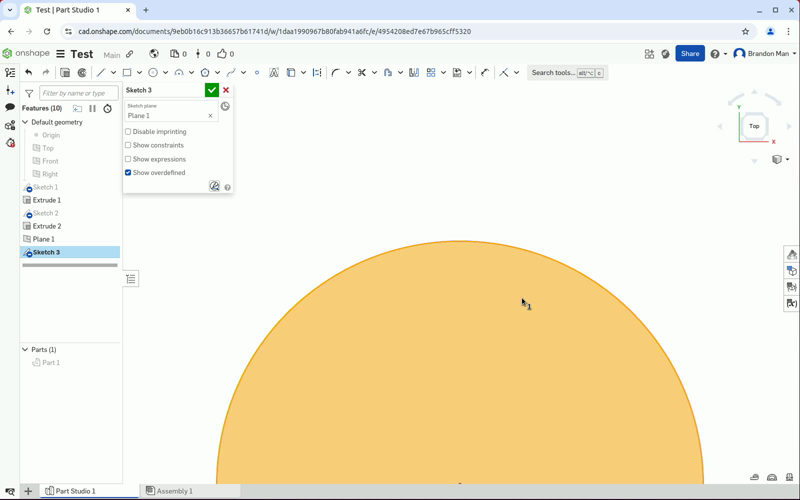
scroll(-6)
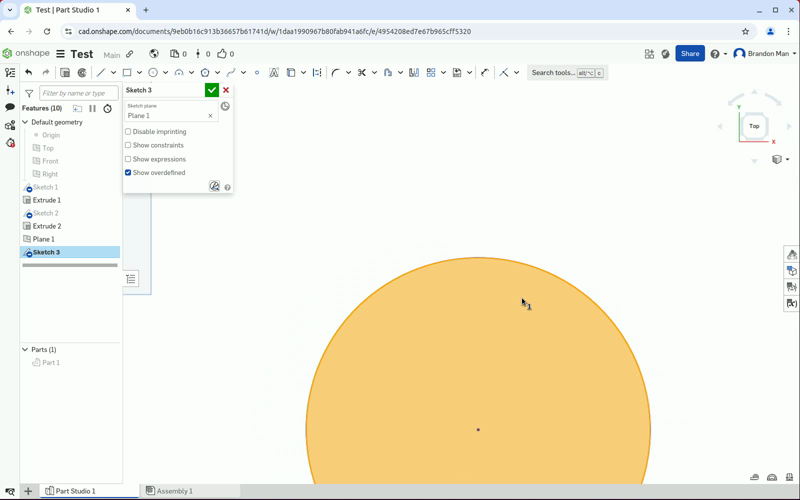
scroll(-6)
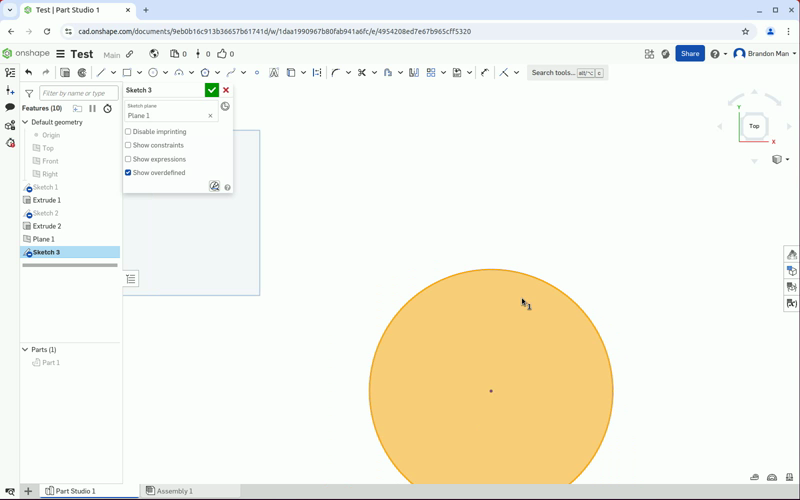
scroll(-6)
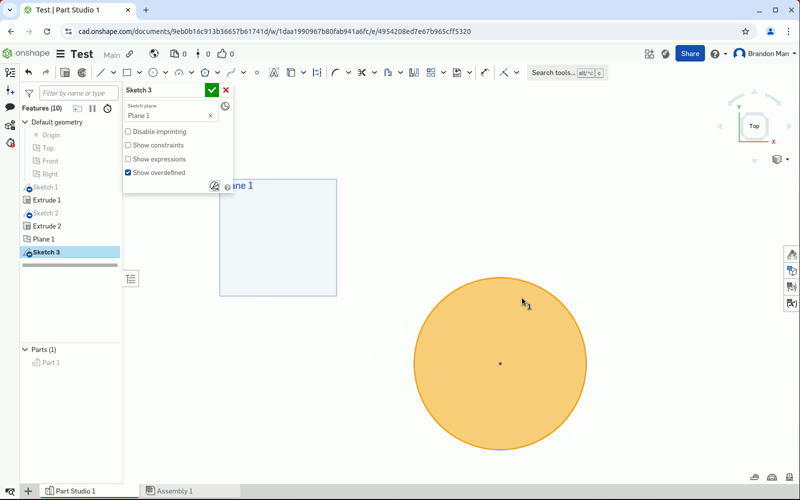
scroll(-6)
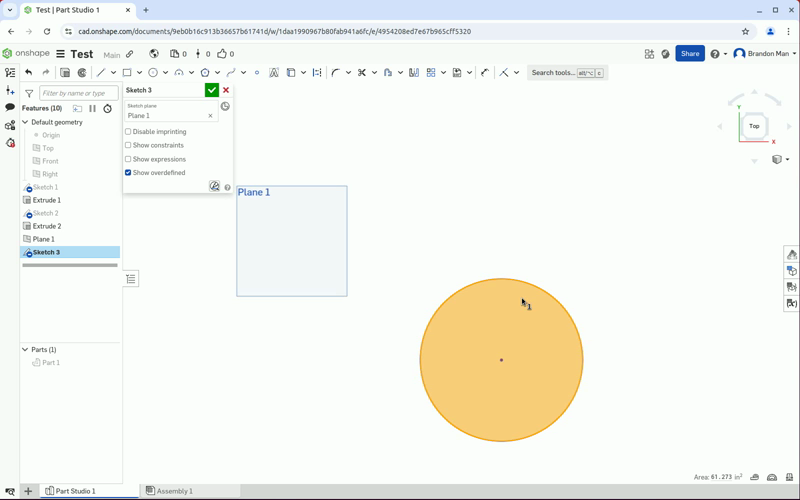
scroll(-6)
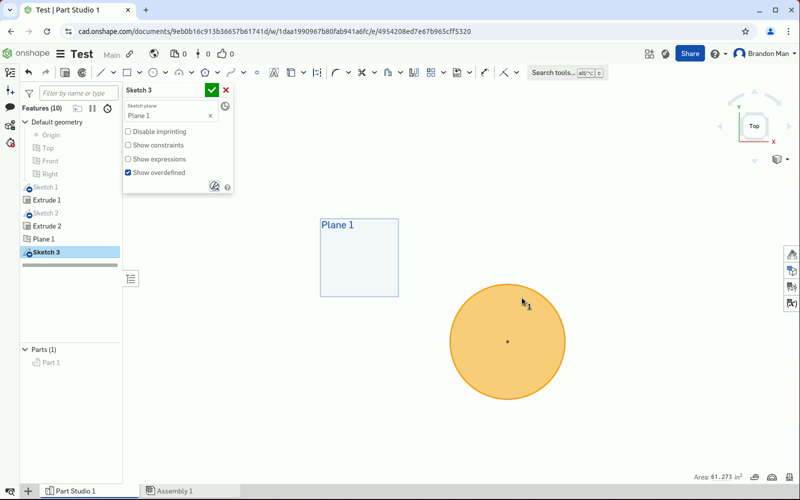
scroll(-6)
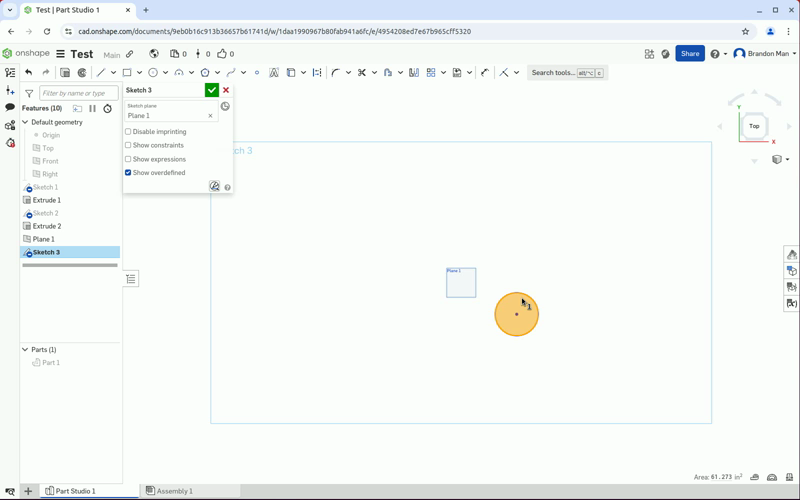
mouse_move(73, 352)
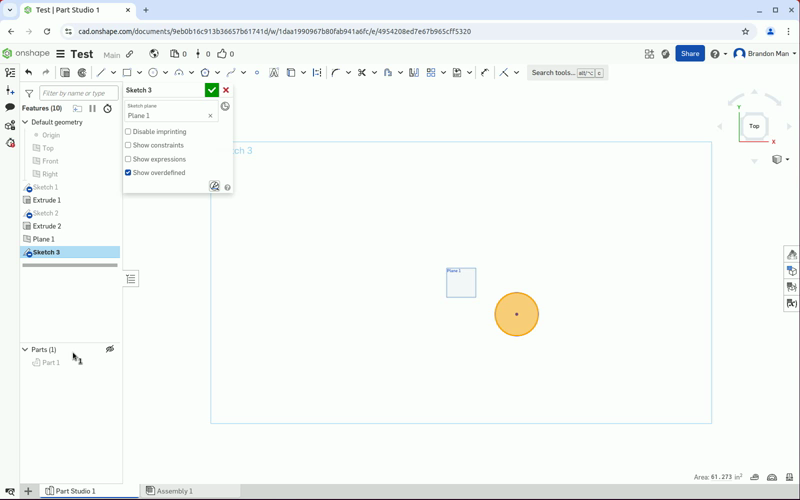
key(shift+y)
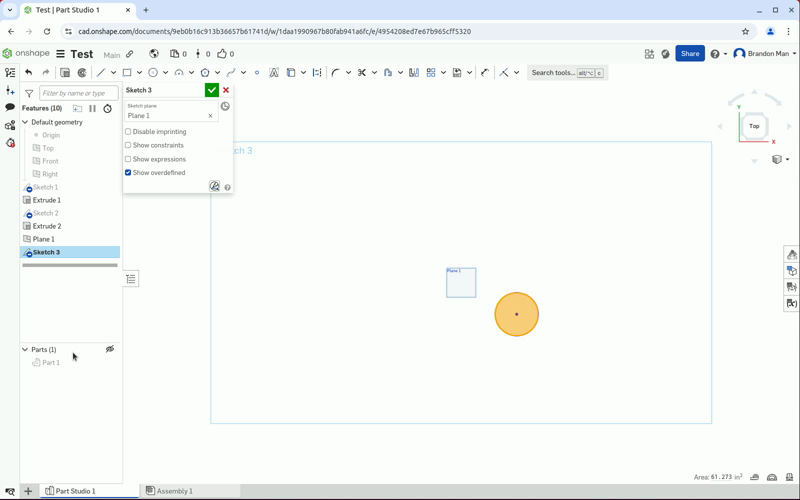
key(shift+e)
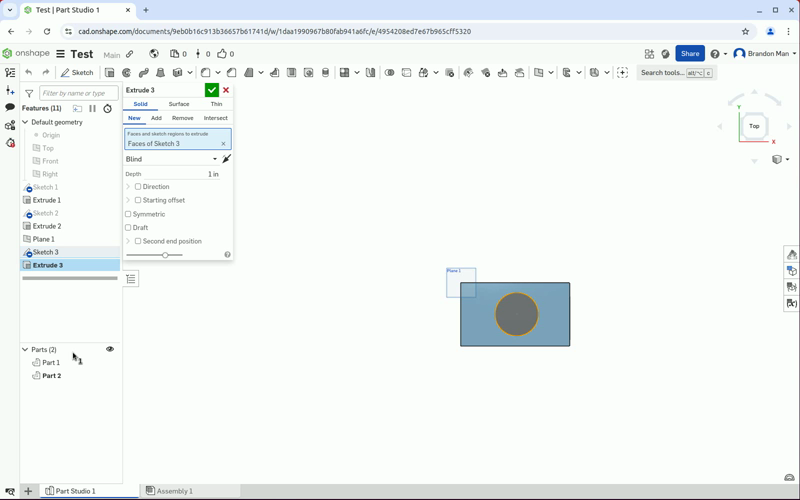
mouse_move(143, 106)
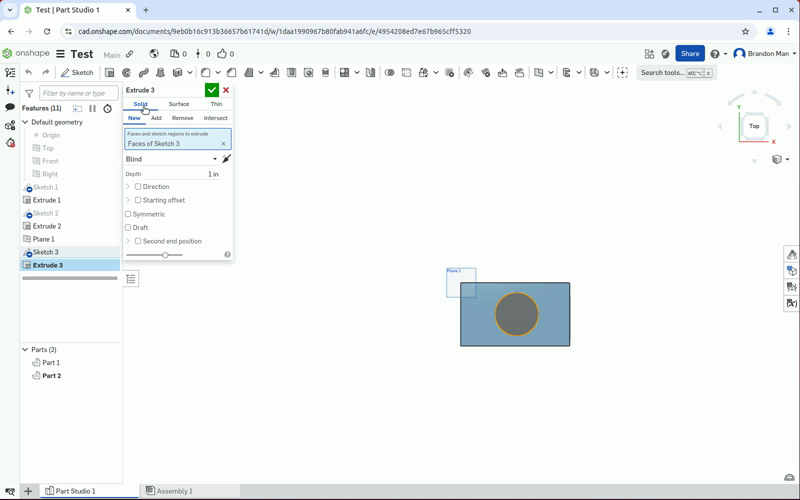
click(143, 106)
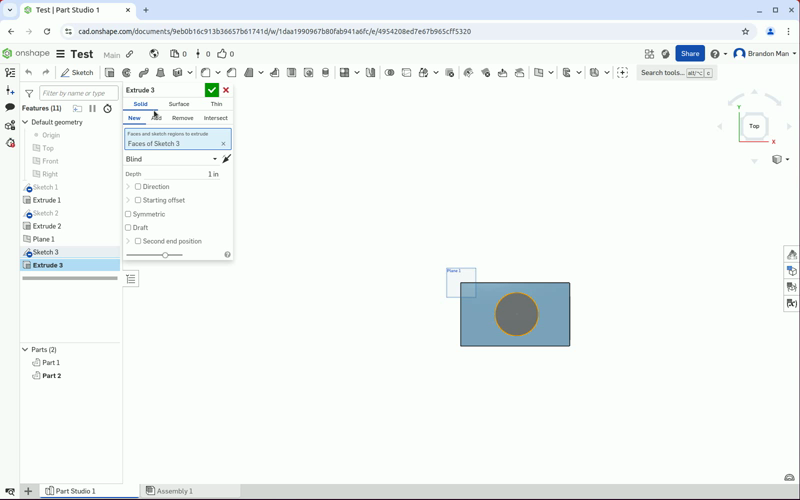
mouse_move(186, 120)
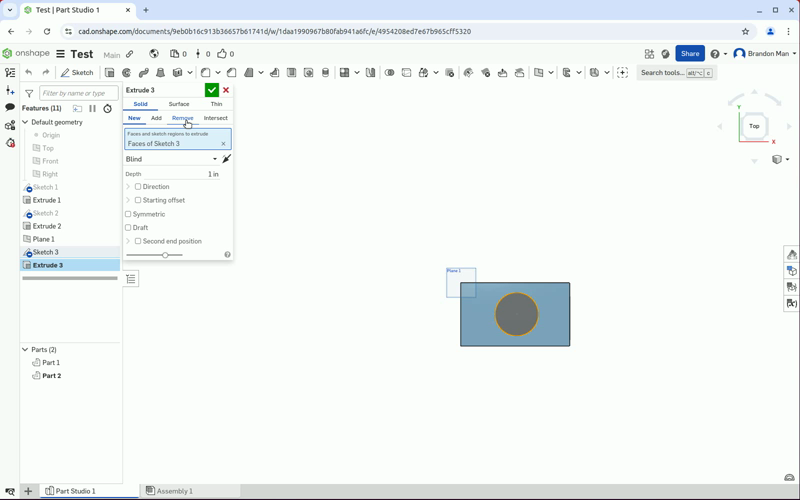
click(186, 120)
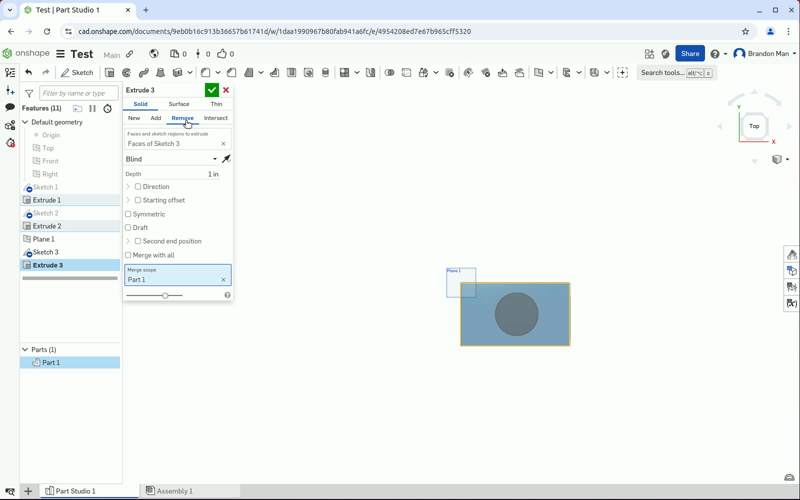
key(tab, 4)
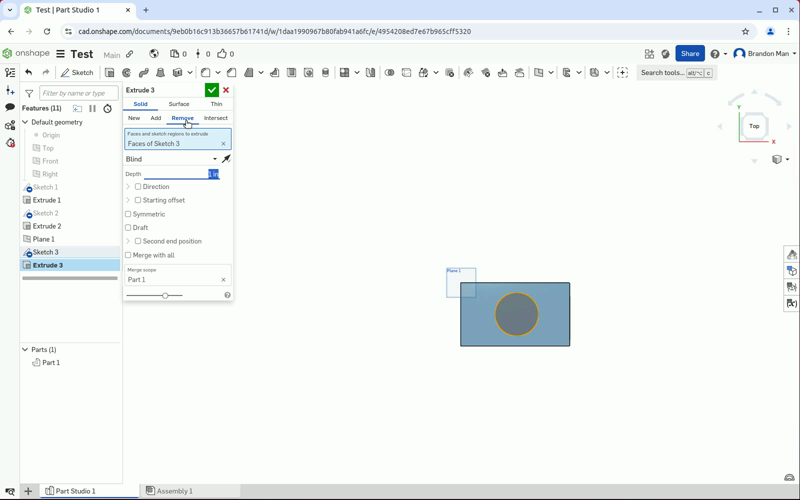
text(30.811)
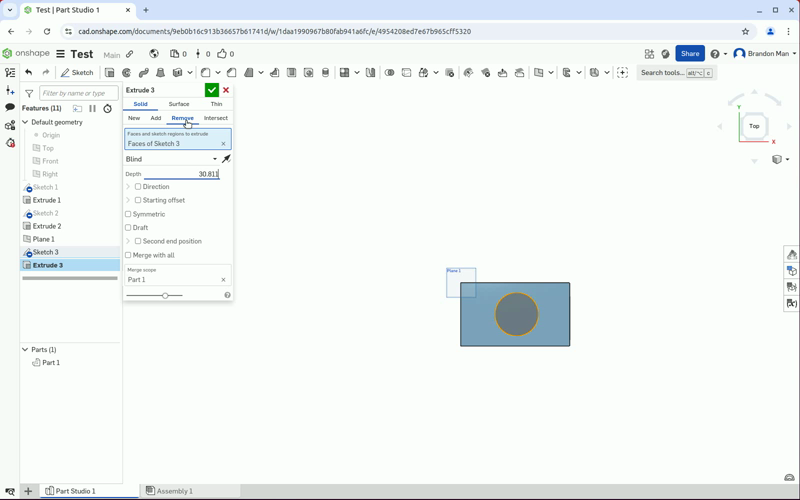
key(tab, 6)
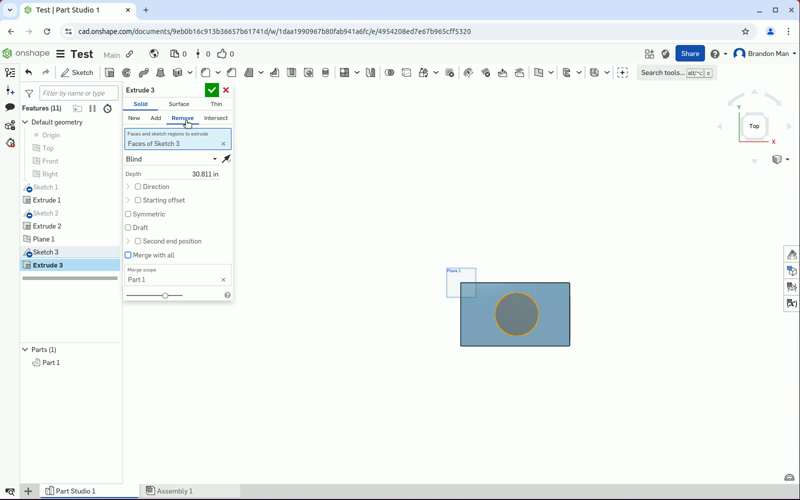
key(space)
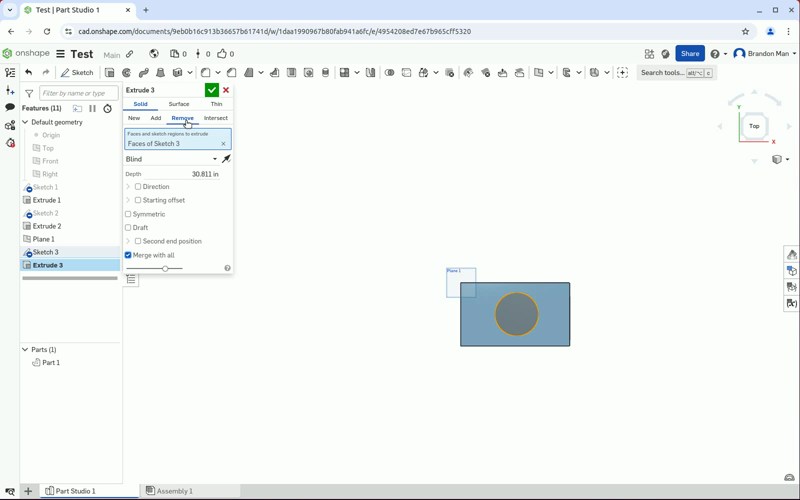
key(enter)
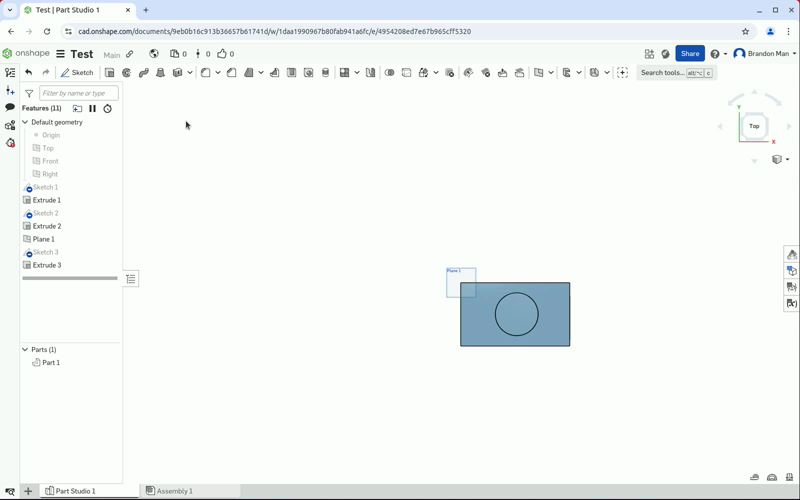
key(shift+h)
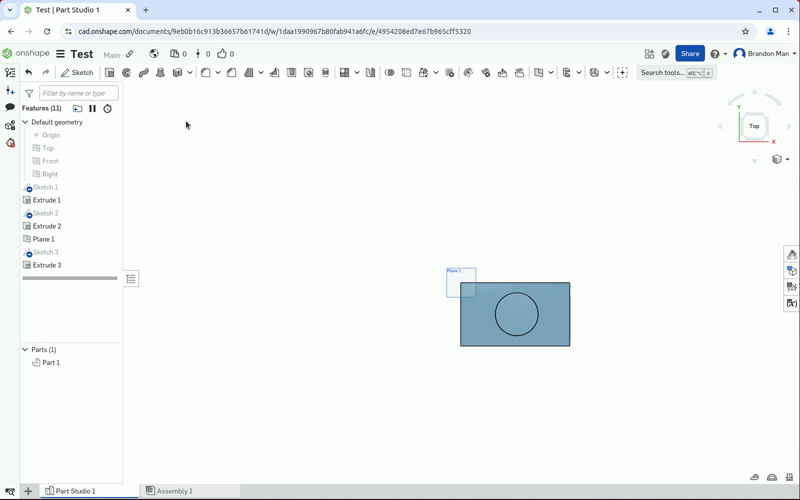
key(shift+h)
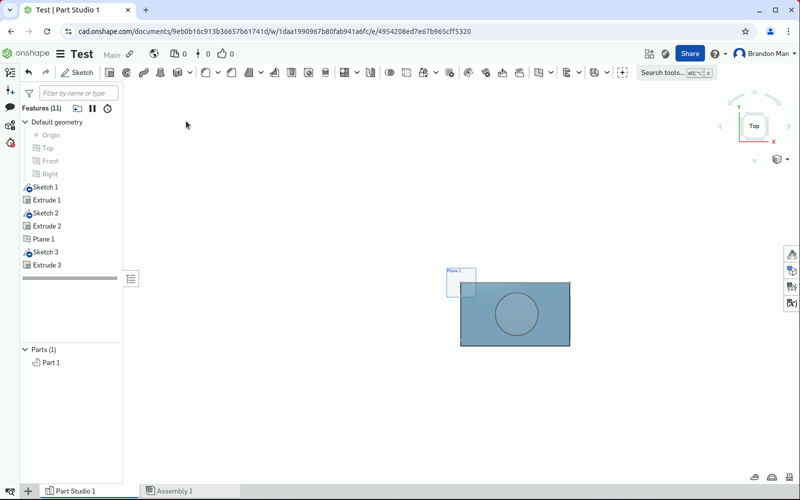
key(shift+7)
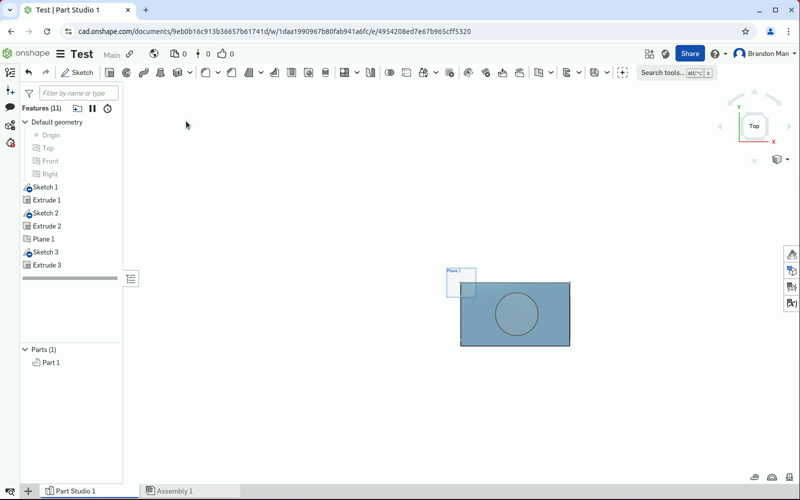
key(up, 3)
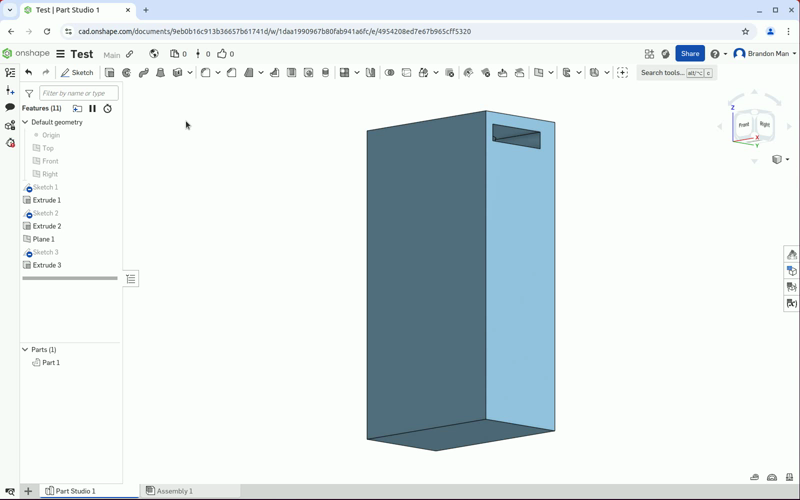
key(left, 3)
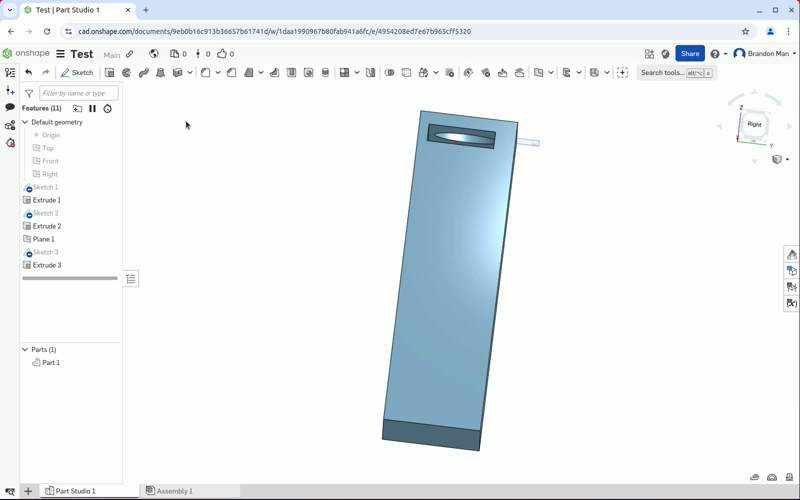
key(right, 3)
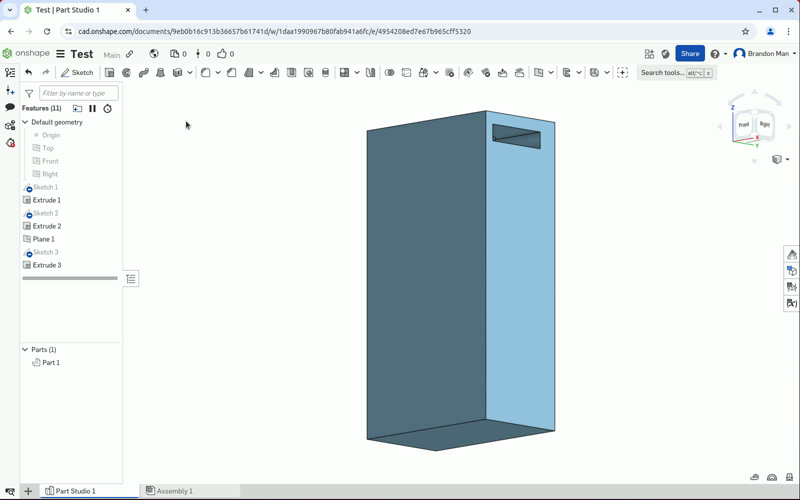
key(down, 3)
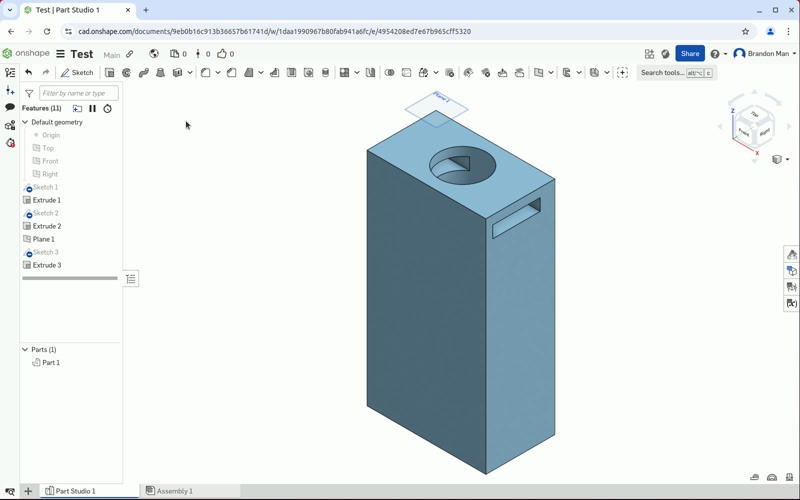
mouse_move(73, 189)
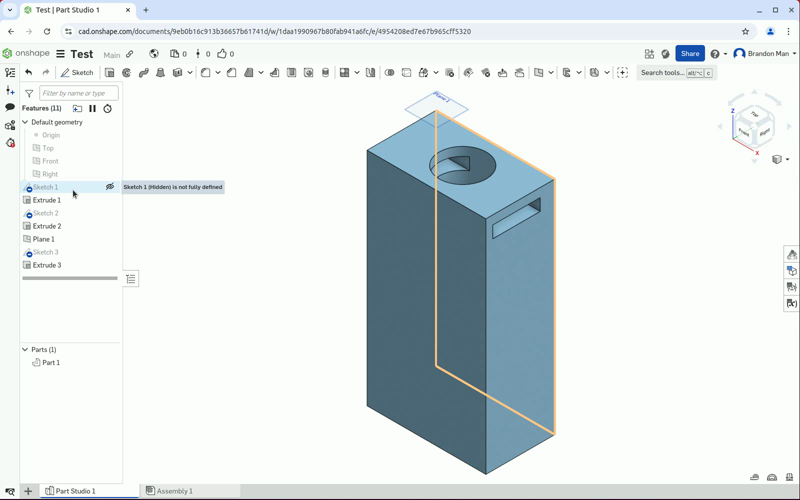
click(73, 189)